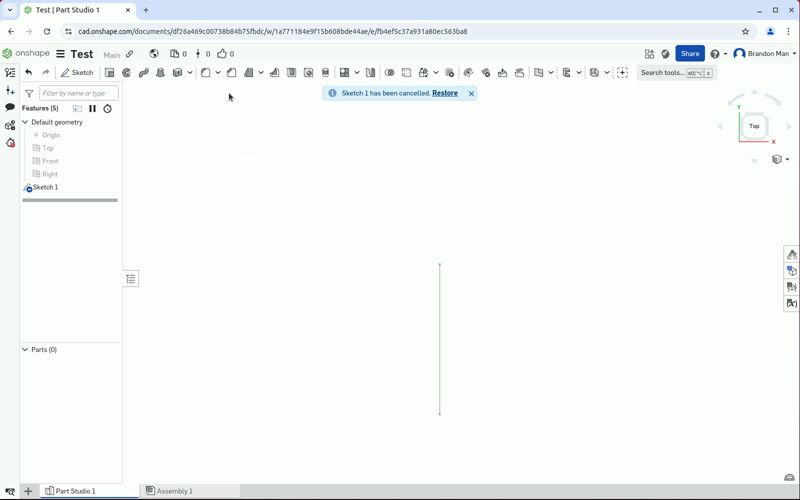
key(shift+h)
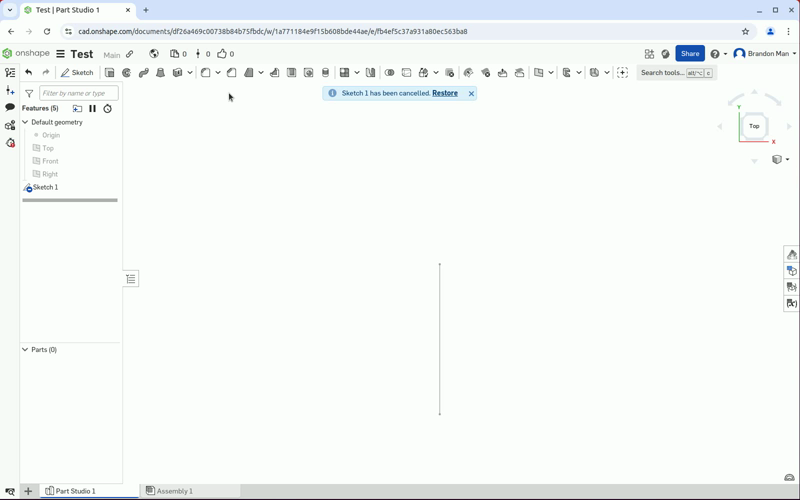
key(shift+s)
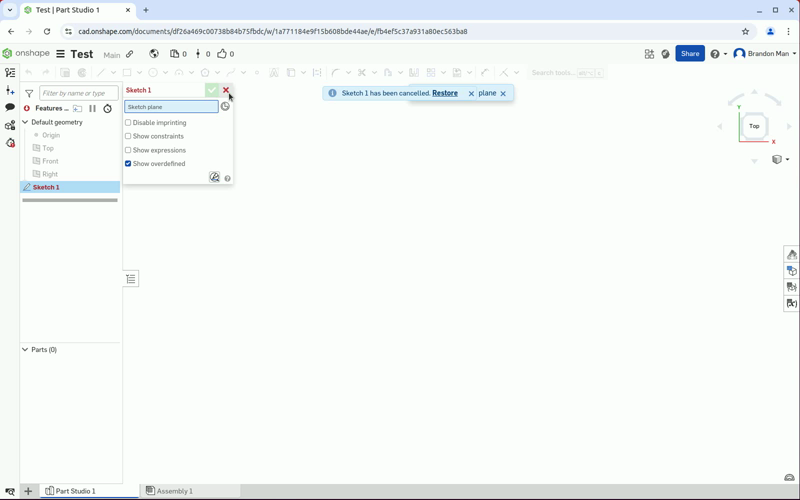
mouse_move(73, 150)
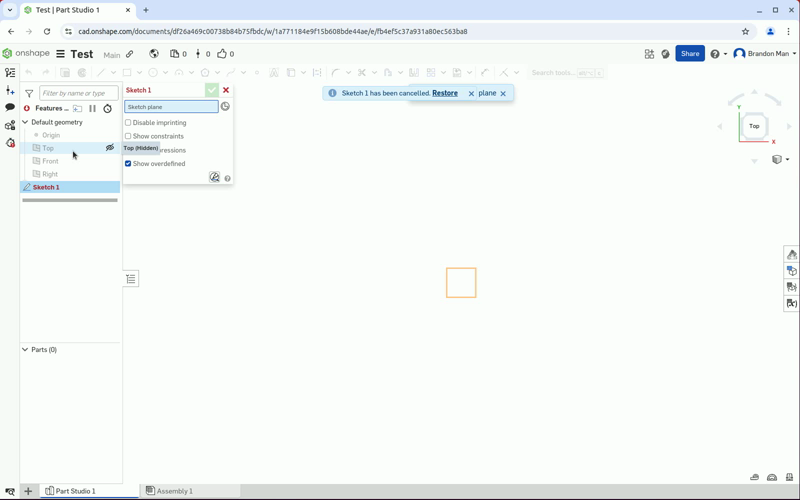
click(73, 150)
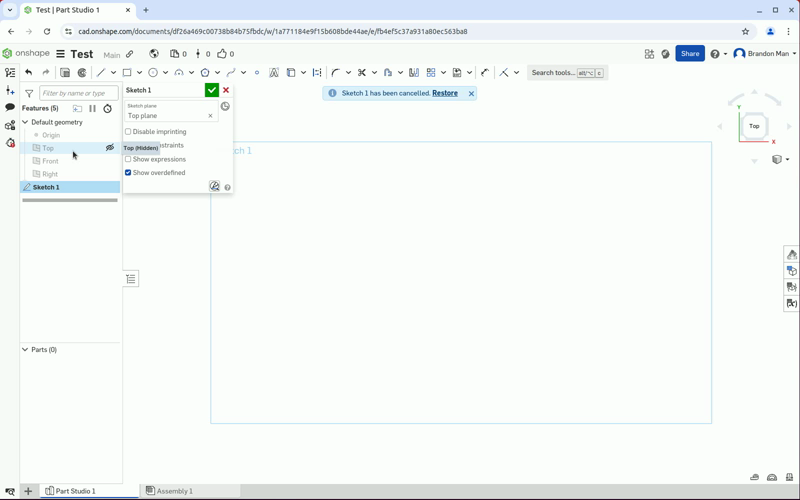
mouse_move(73, 352)
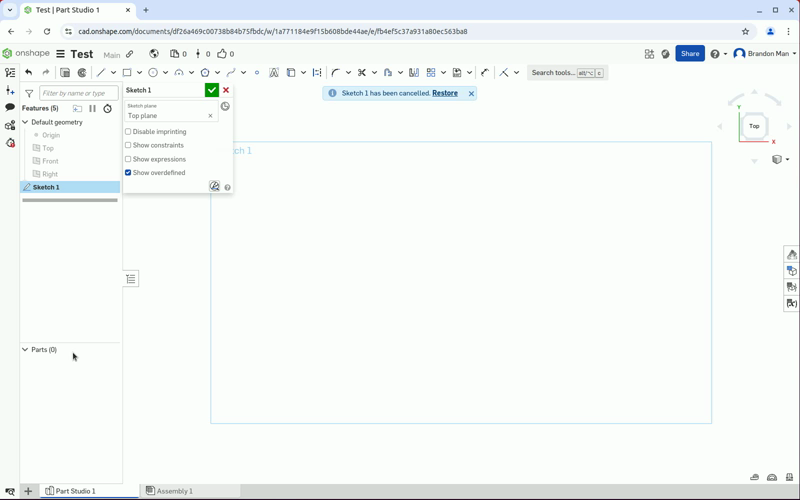
key(y)
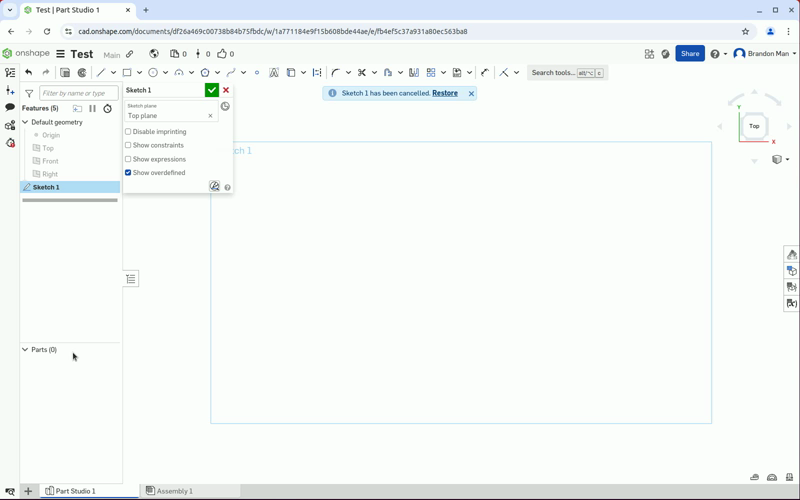
key(c)
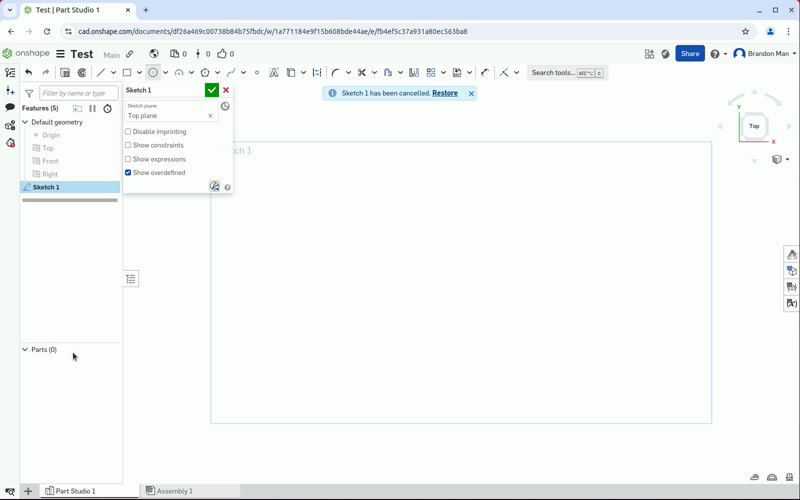
key_down(shift)
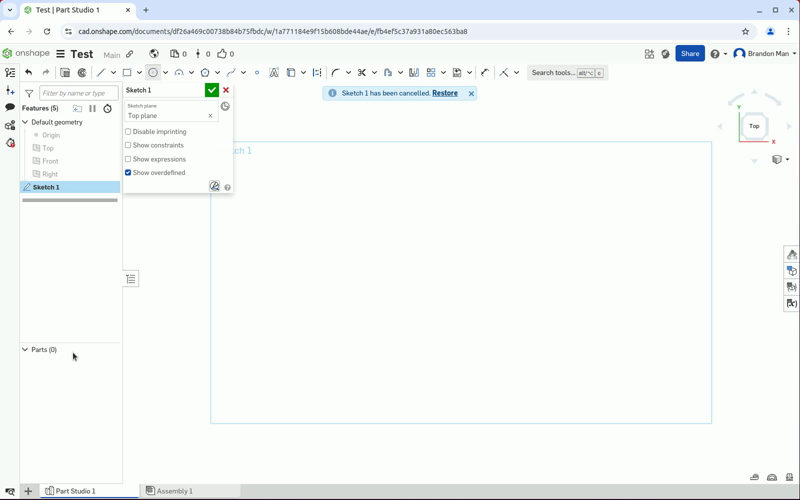
mouse_move(461, 282)
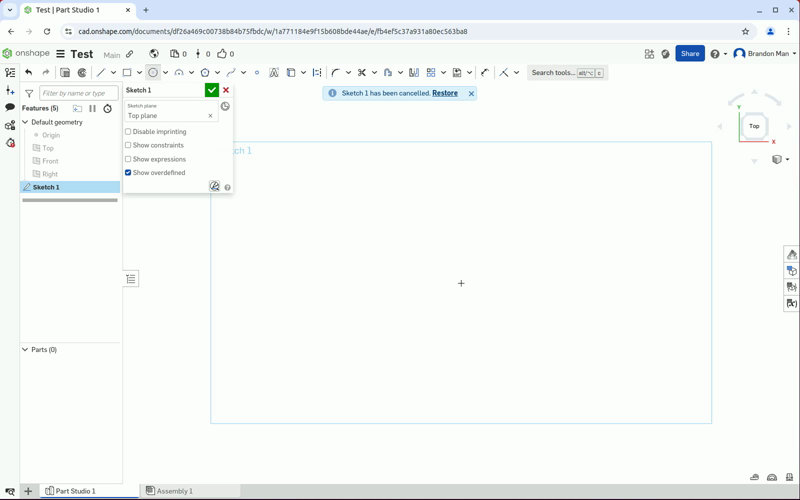
click(461, 282)
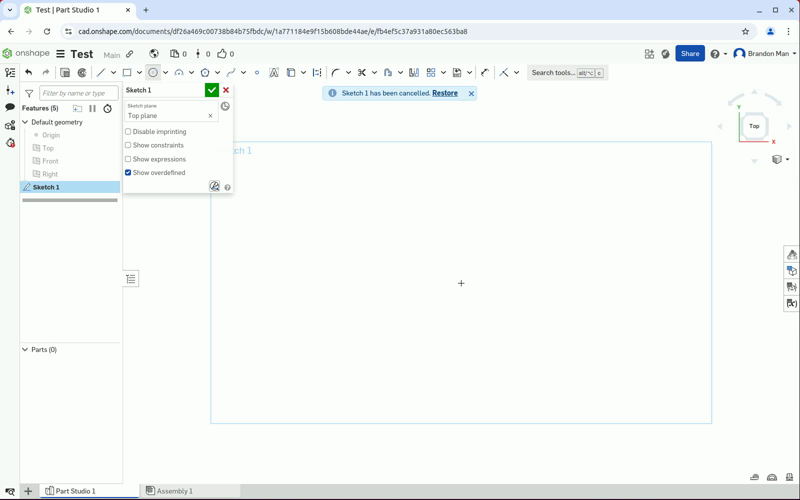
key_up(shift)
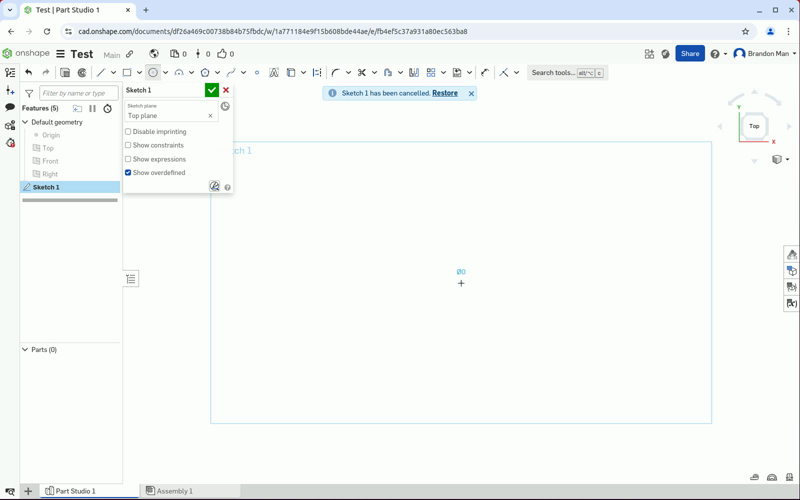
mouse_move(574, 282)
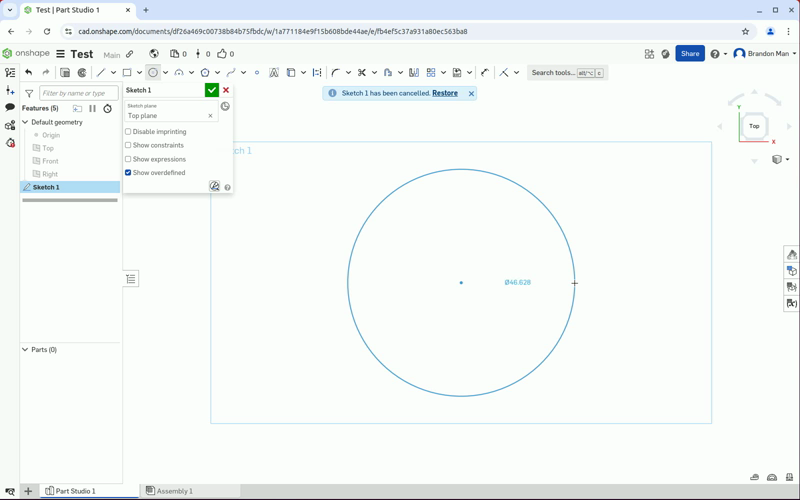
click(574, 282)
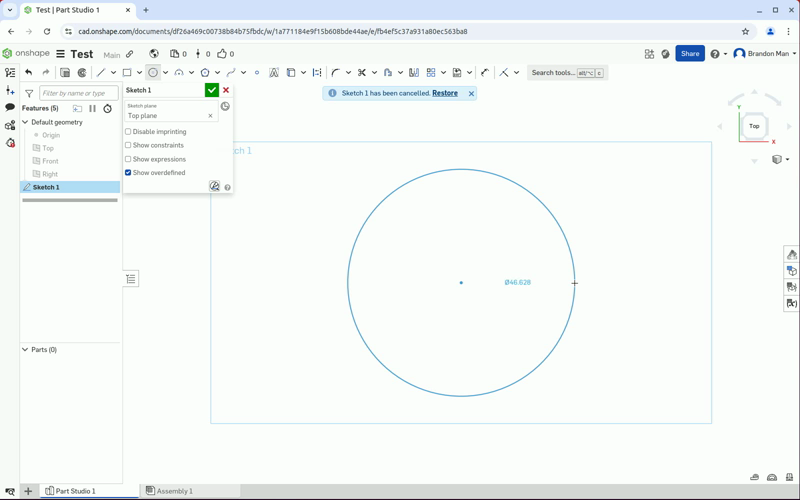
key(esc)
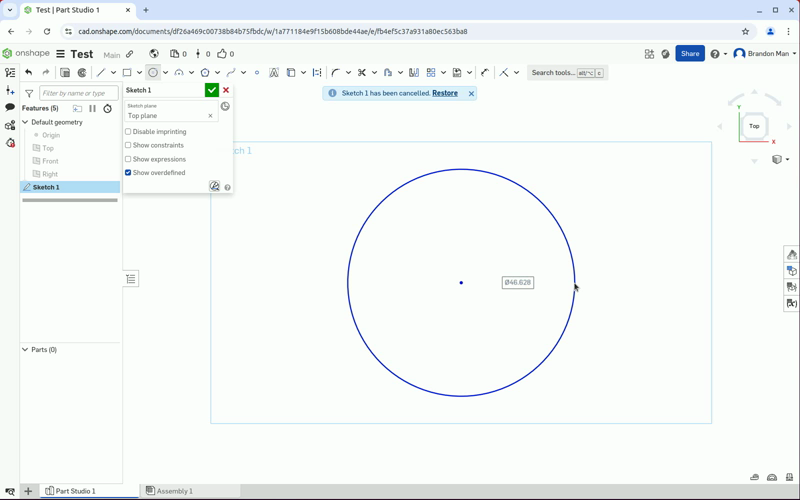
mouse_move(461, 222)
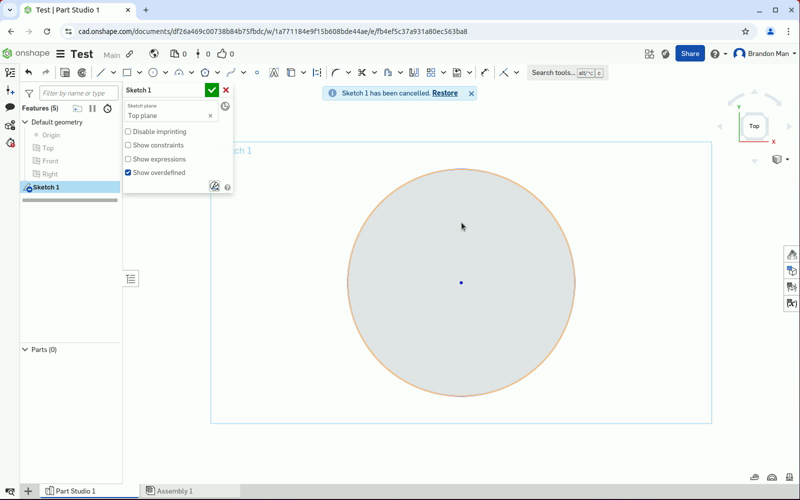
click(461, 222)
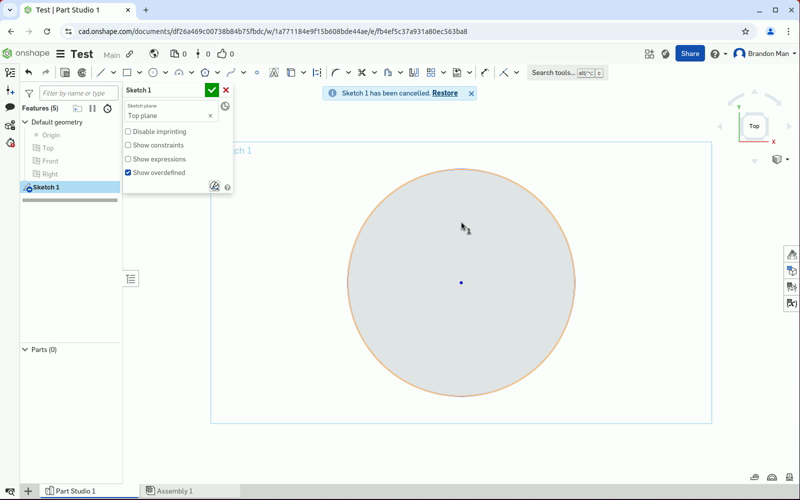
mouse_move(73, 352)
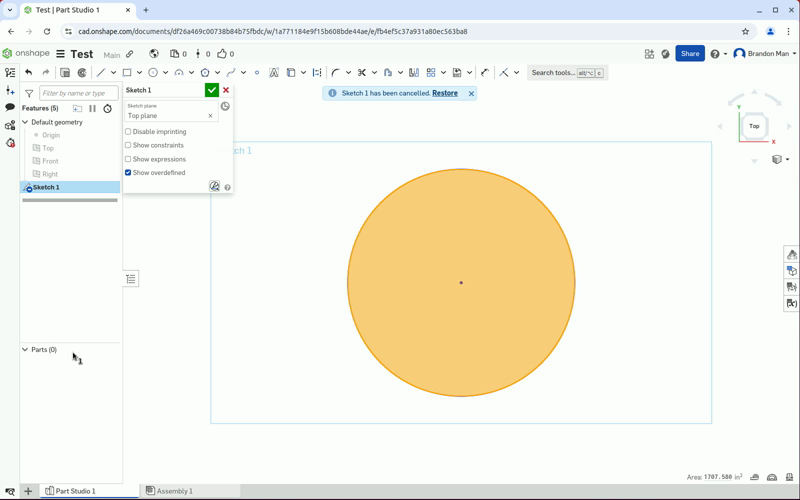
key(shift+y)
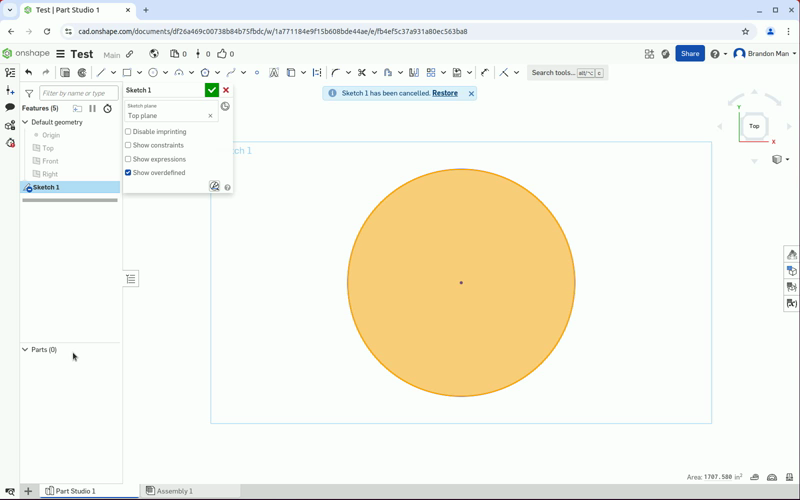
key(shift+e)
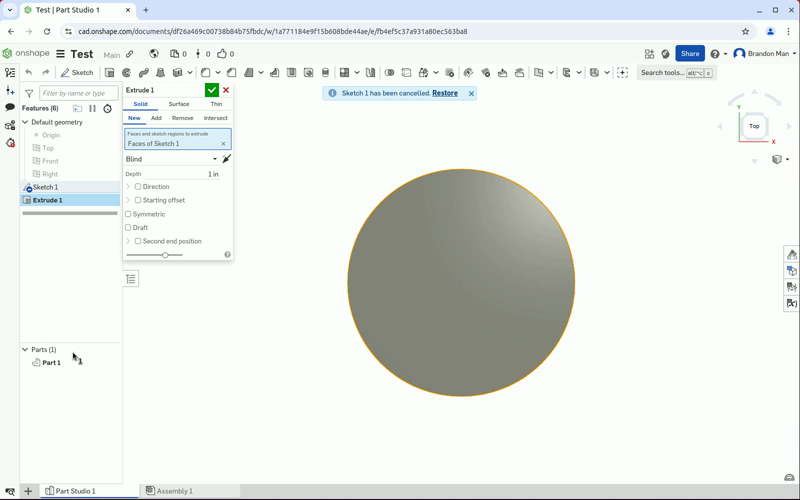
mouse_move(143, 106)
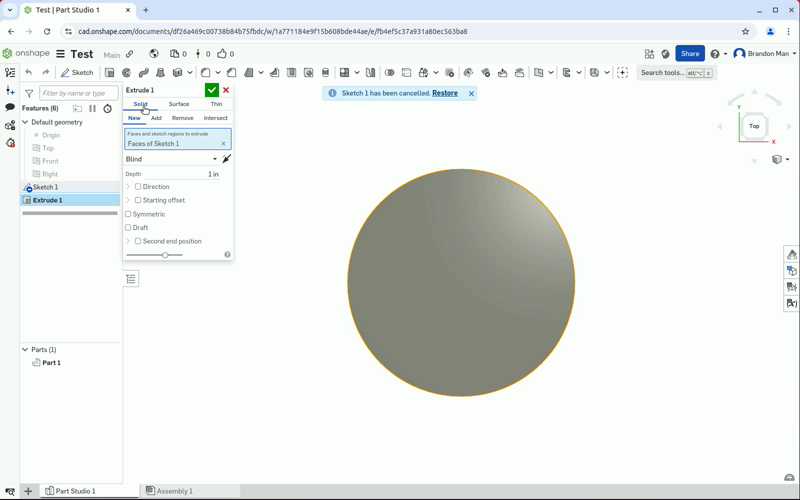
click(143, 106)
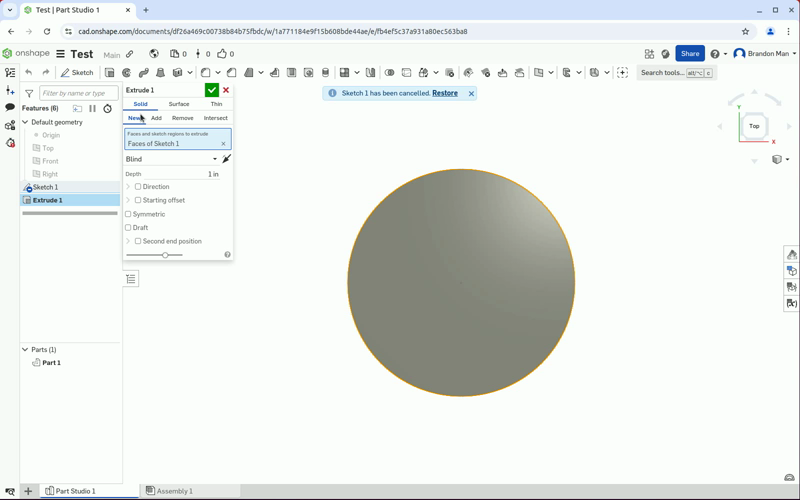
mouse_move(137, 120)
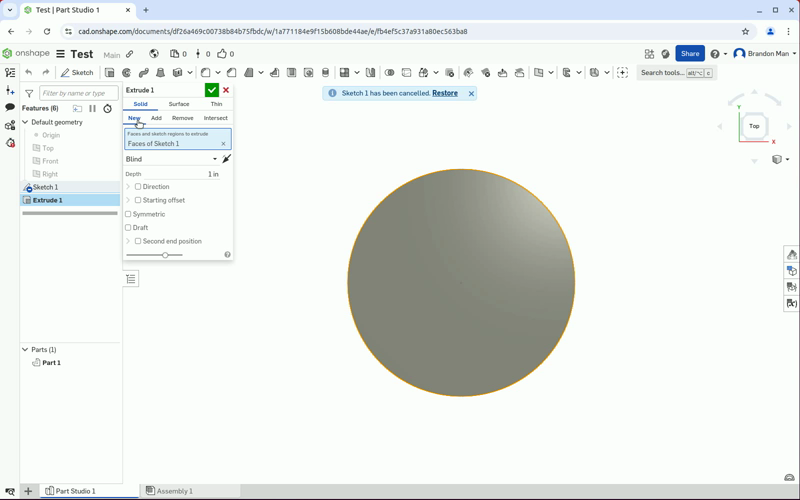
click(137, 120)
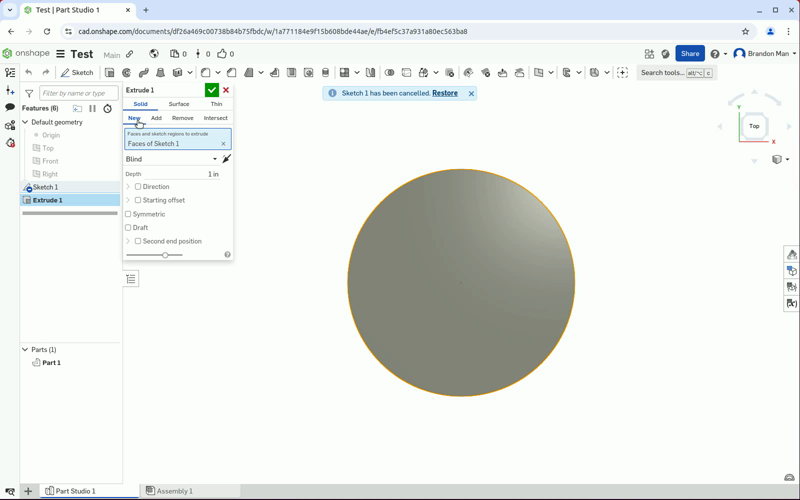
key(tab, 4)
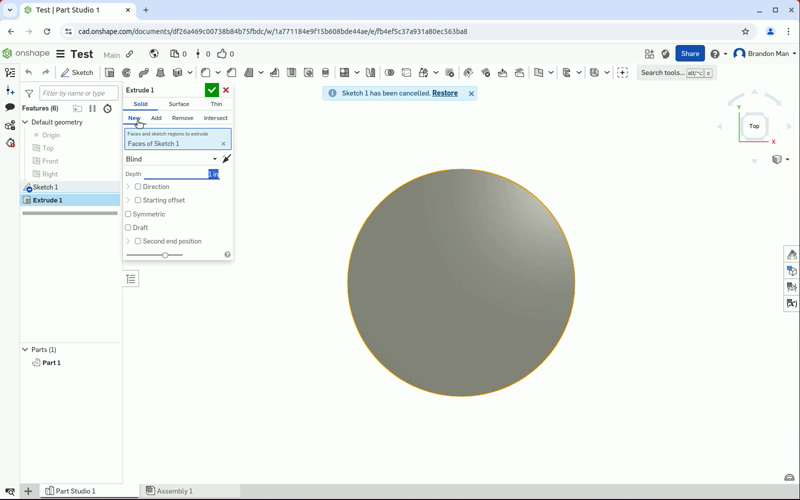
text(8.906)
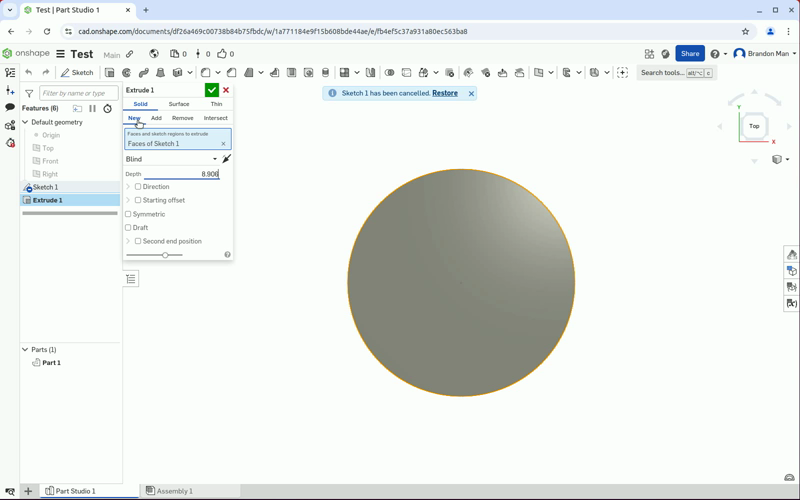
key(enter)
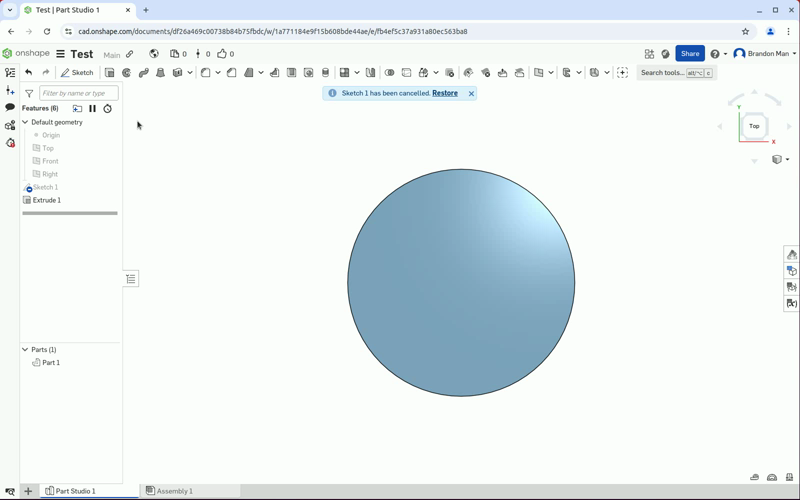
key(shift+h)
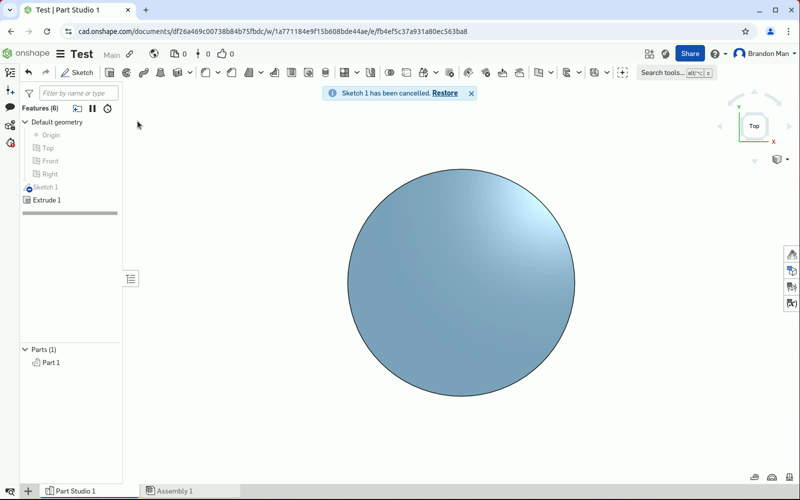
key(shift+h)
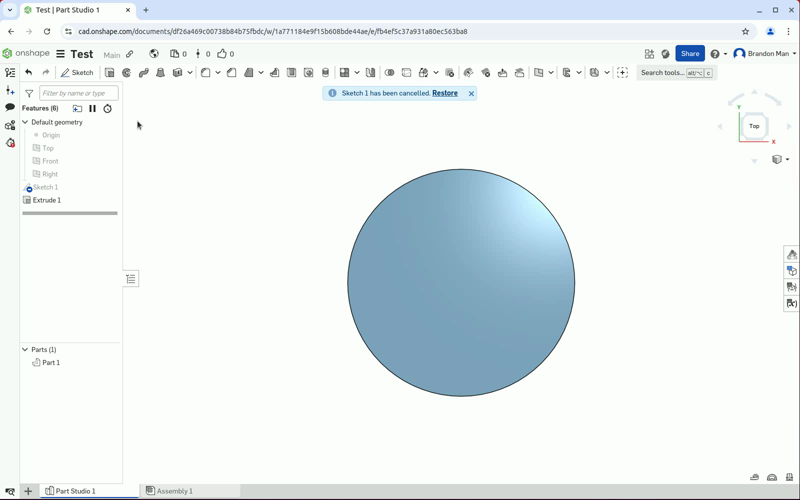
mouse_move(73, 189)
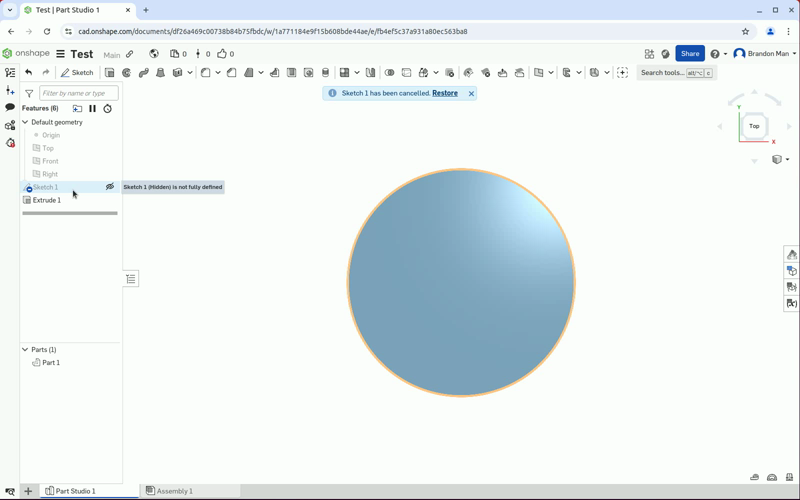
click(73, 189)
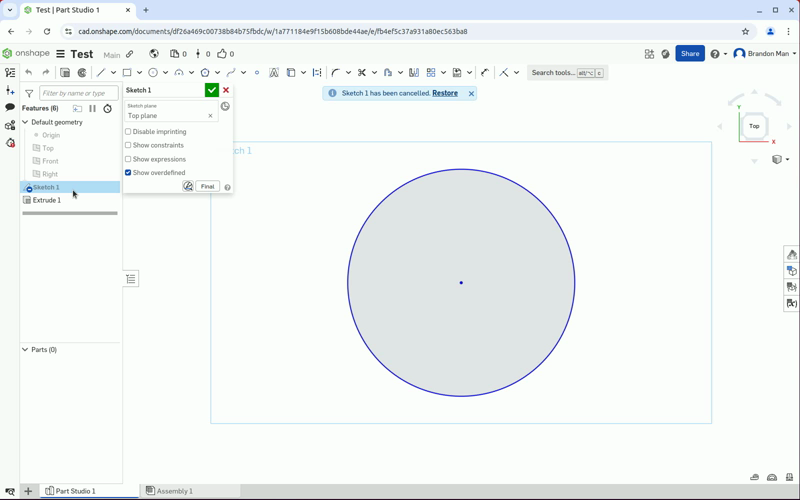
mouse_move(229, 92)
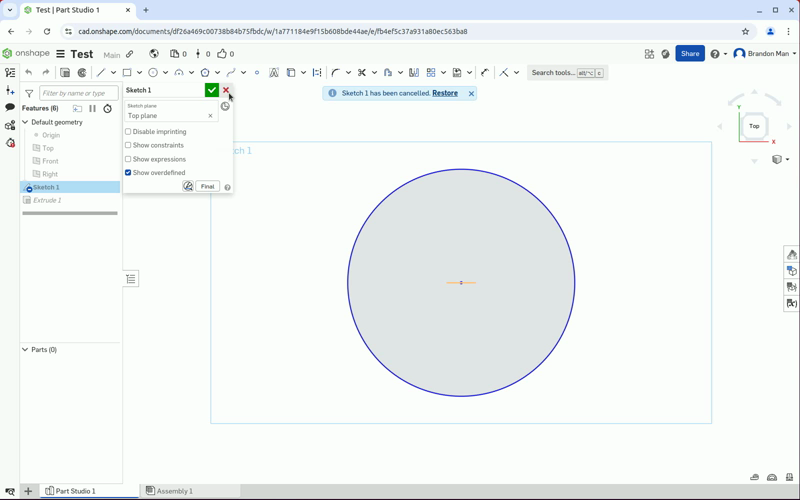
click(229, 92)
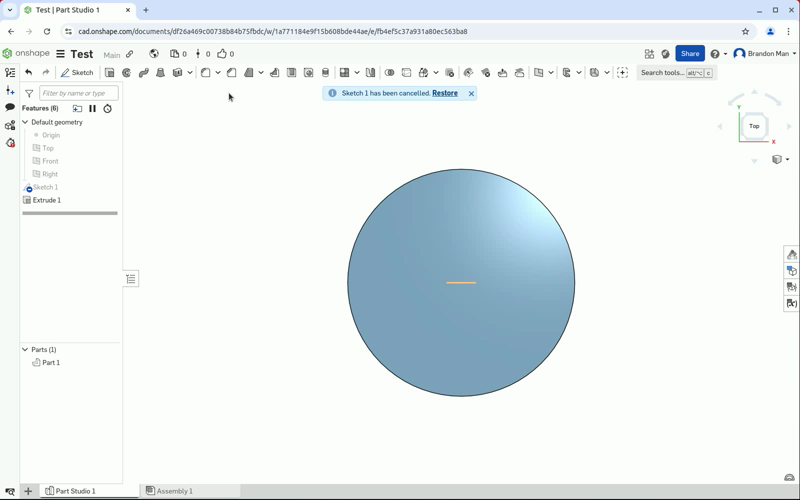
mouse_move(541, 75)
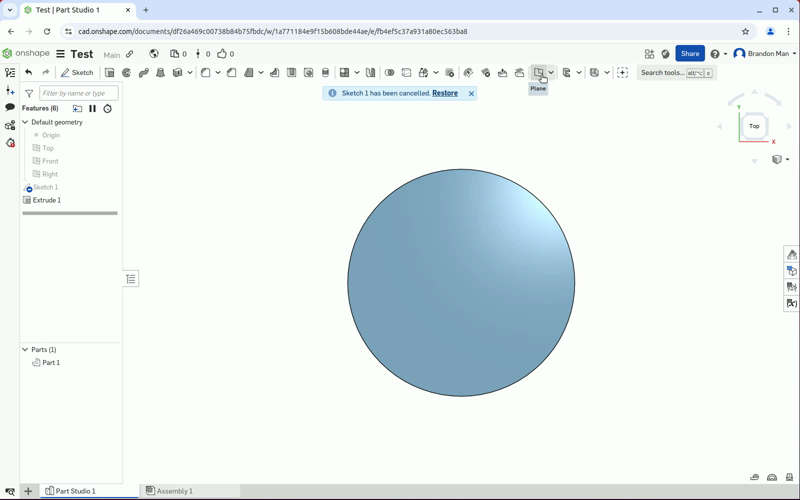
click(541, 75)
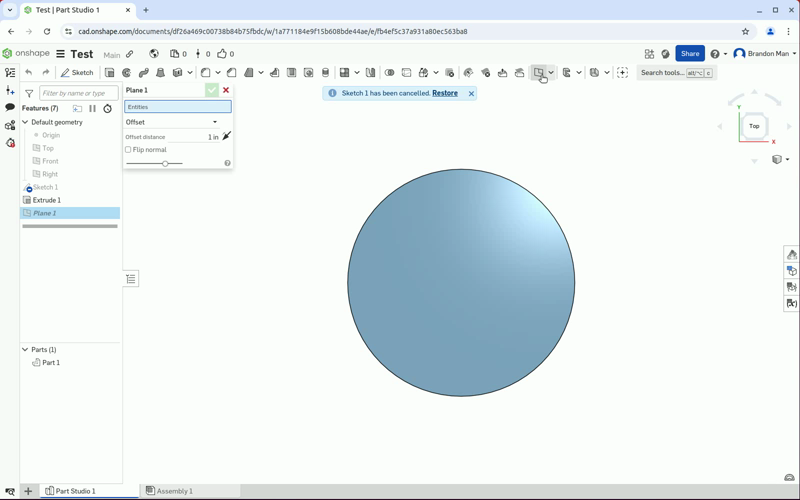
mouse_move(73, 150)
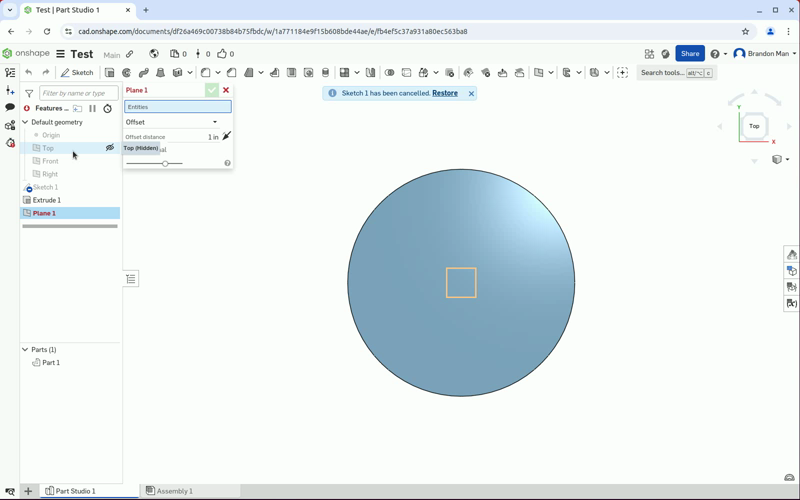
click(73, 150)
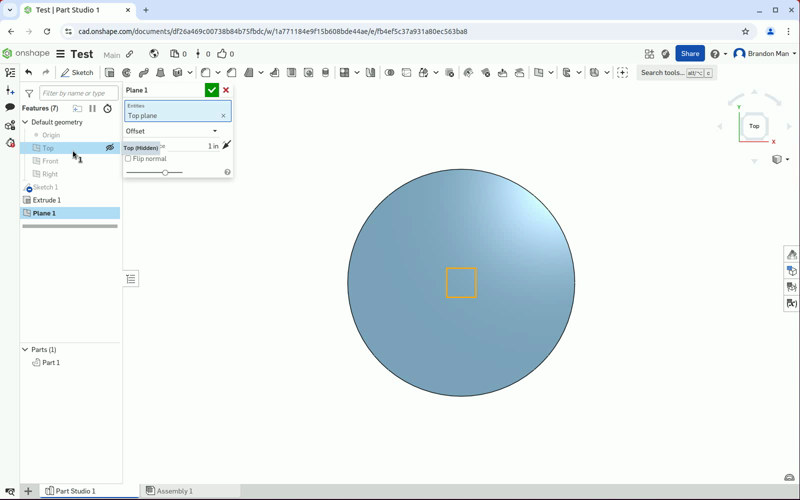
key(tab, 2)
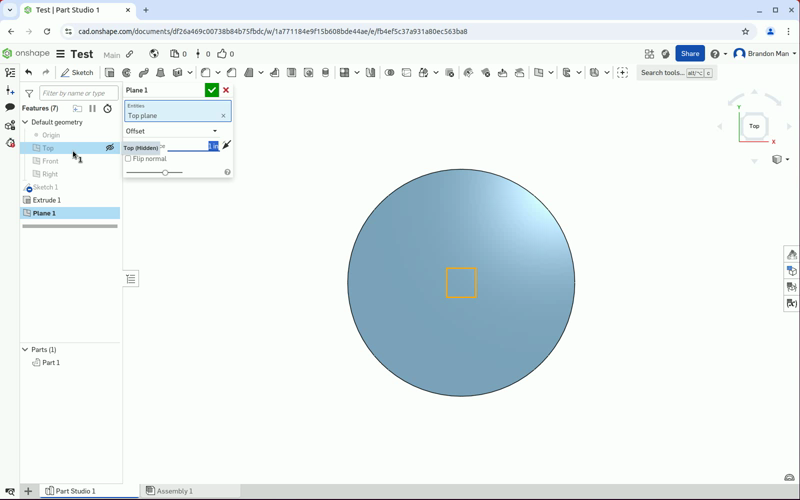
text(8.904)
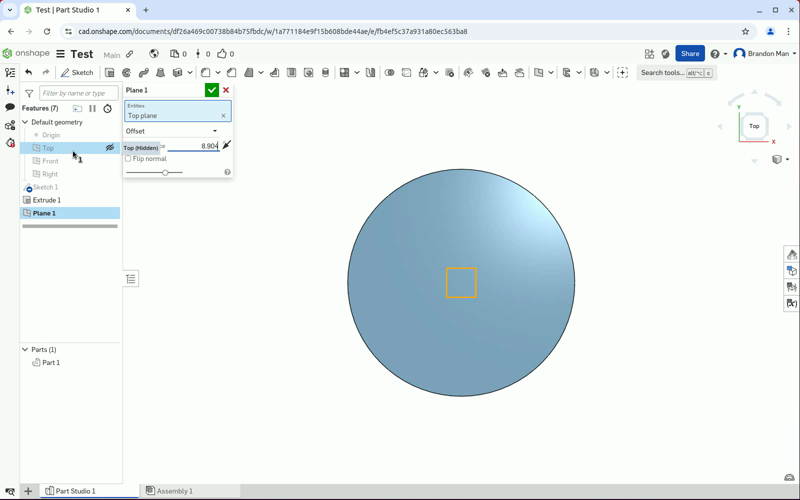
key(enter, 2)
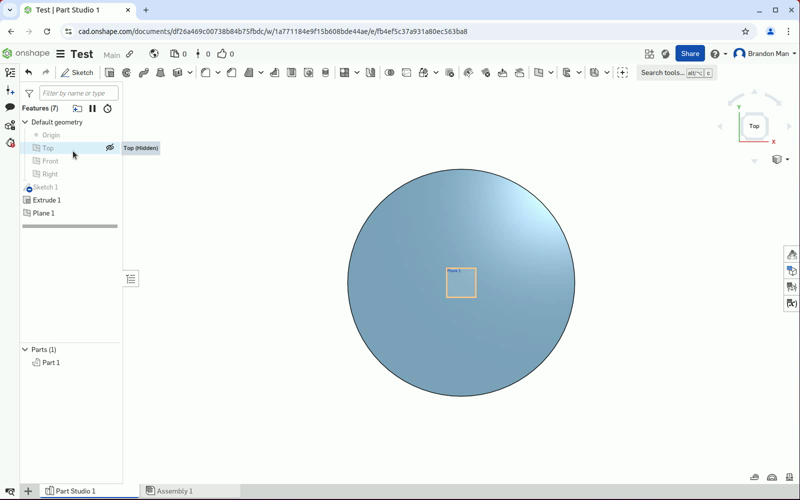
key(shift+s)
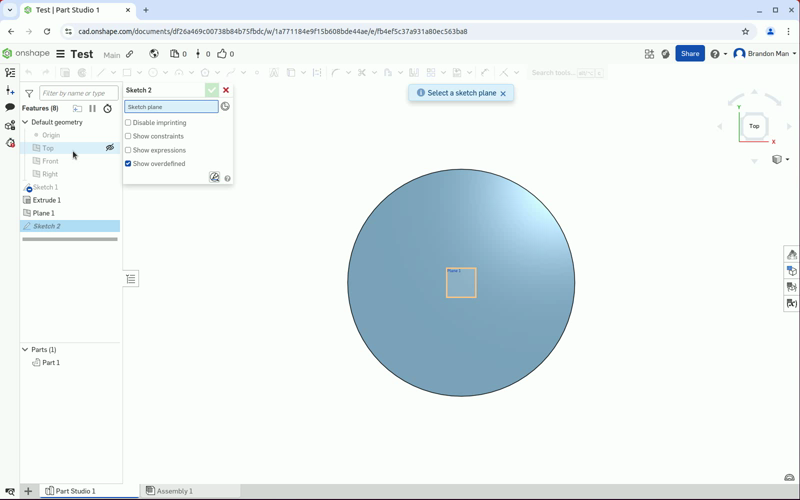
mouse_move(73, 215)
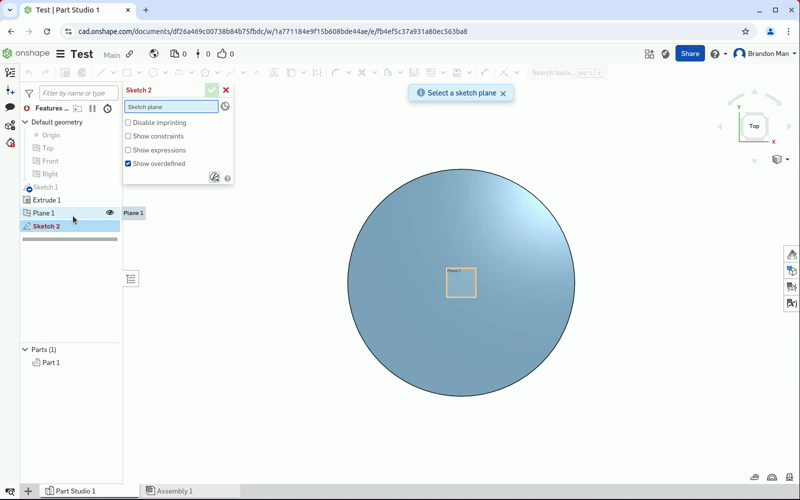
click(73, 215)
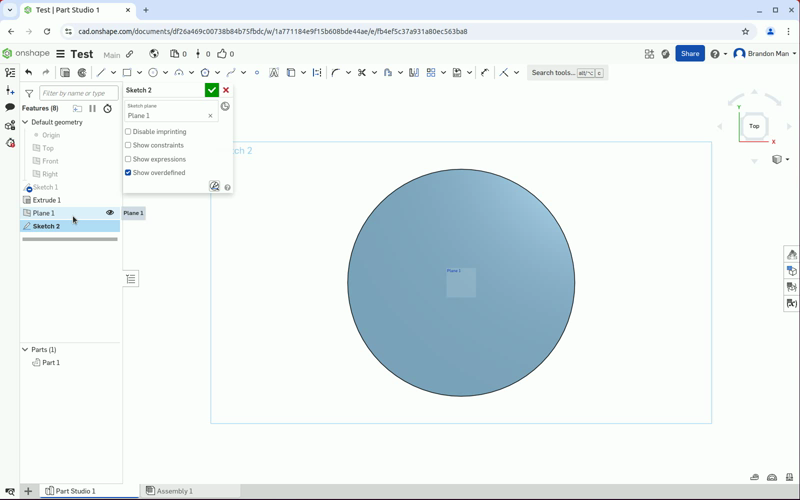
mouse_move(73, 352)
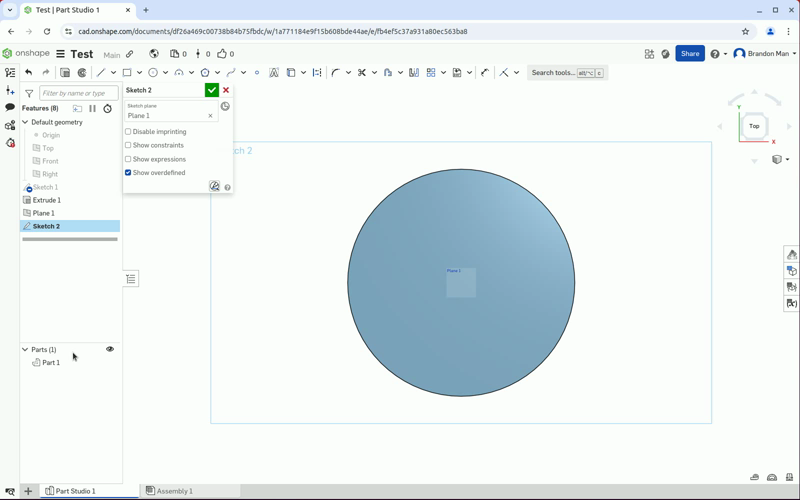
key(y)
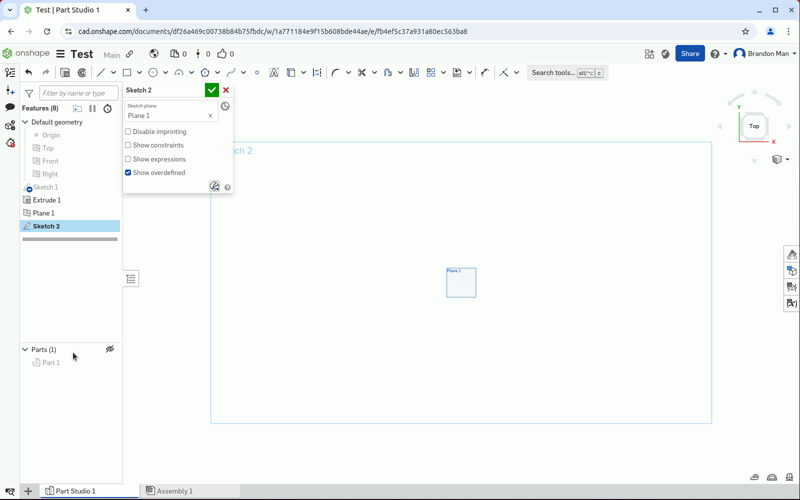
key(c)
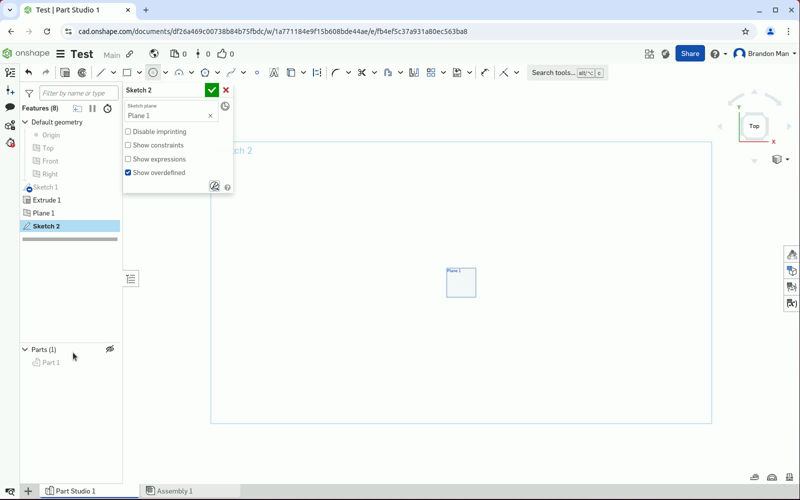
key_down(shift)
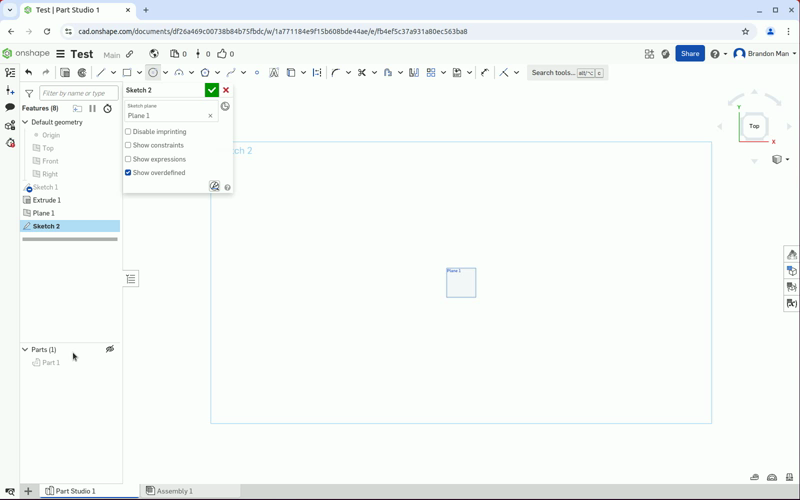
mouse_move(461, 282)
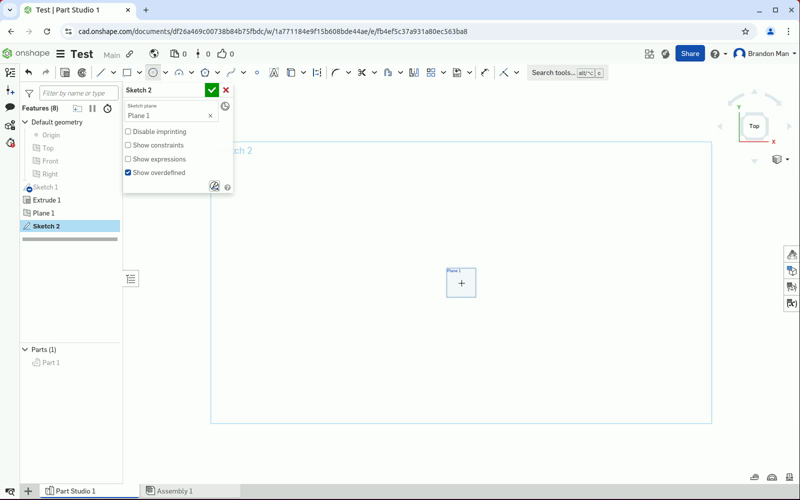
click(461, 282)
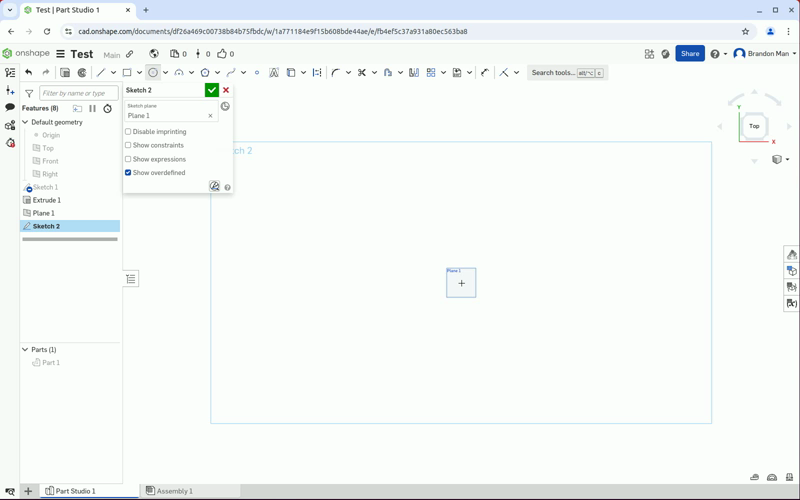
key_up(shift)
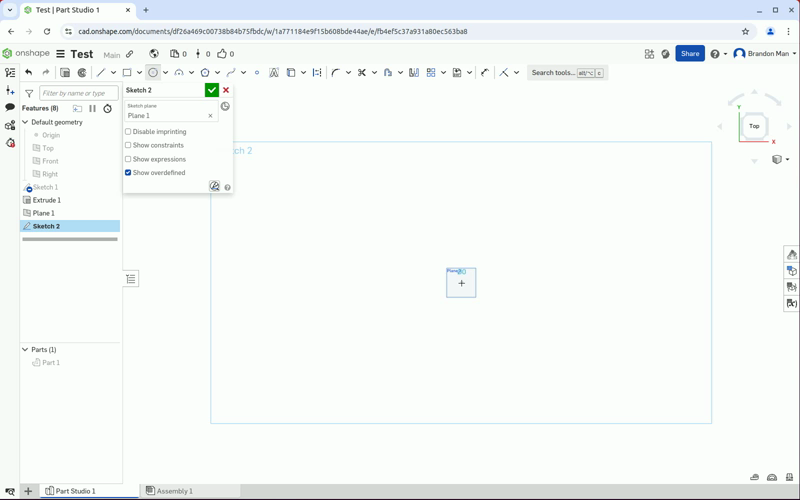
mouse_move(562, 282)
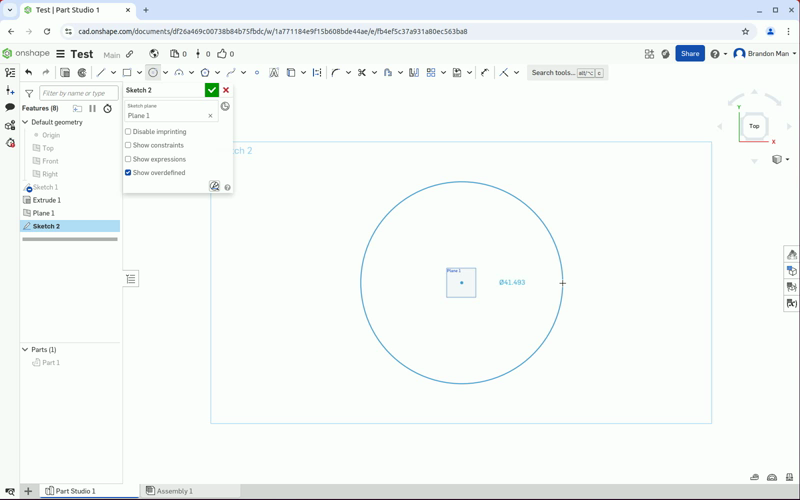
click(562, 282)
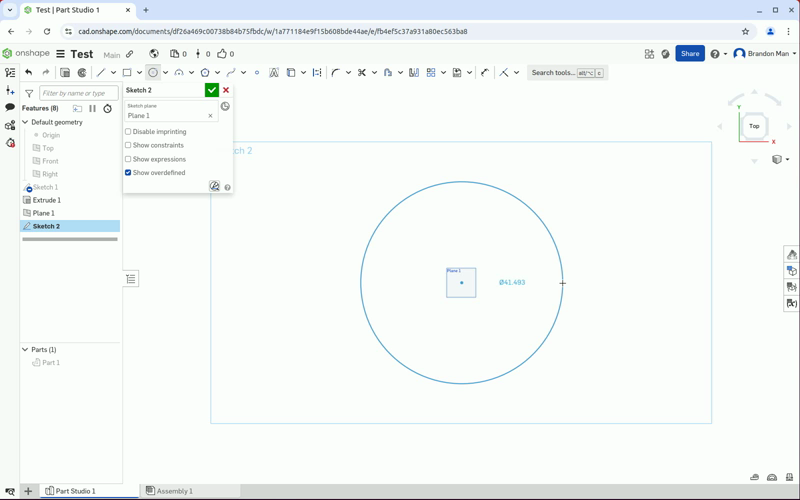
key(esc)
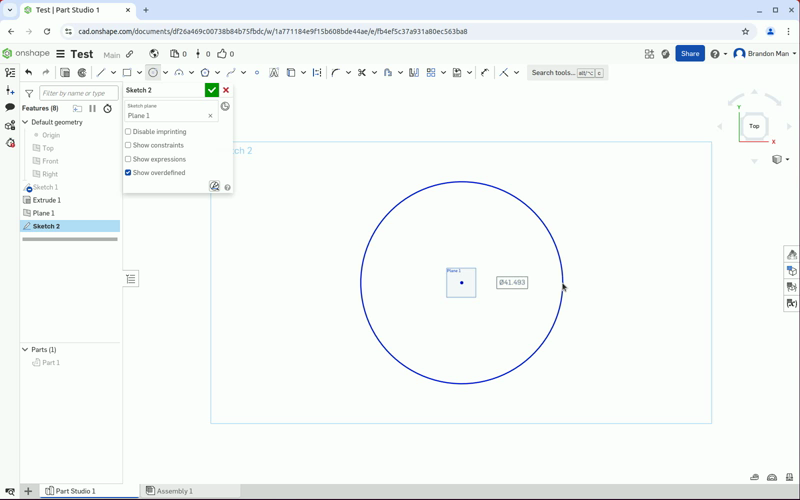
key(l)
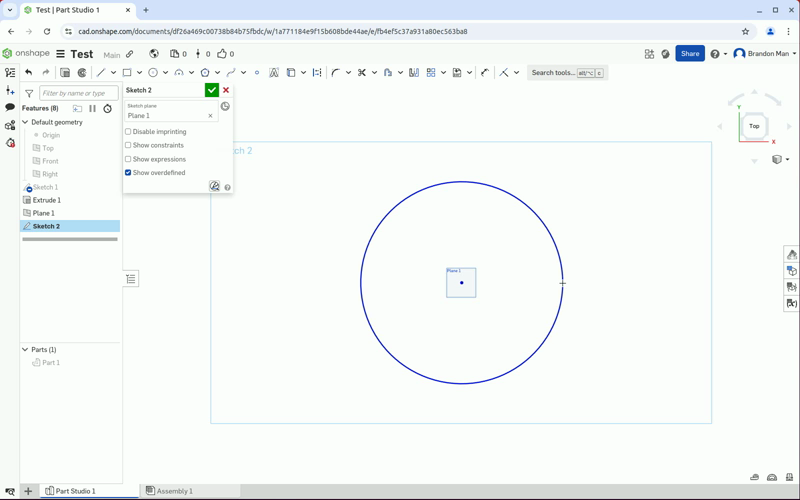
key_down(shift)
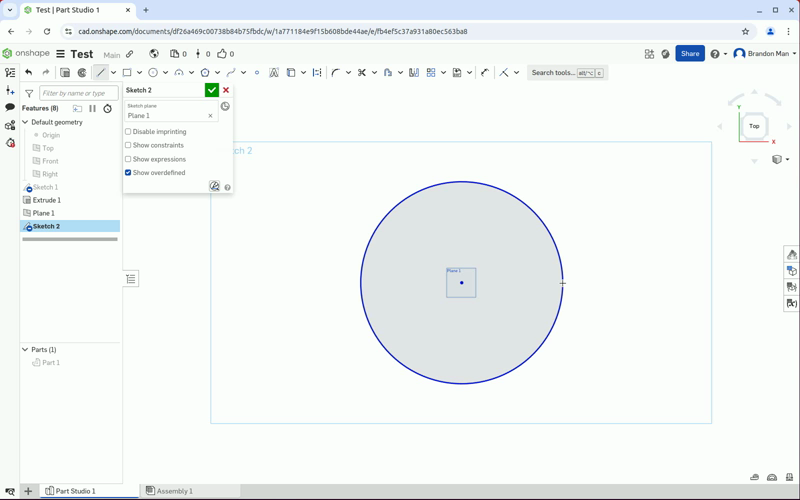
mouse_move(367, 282)
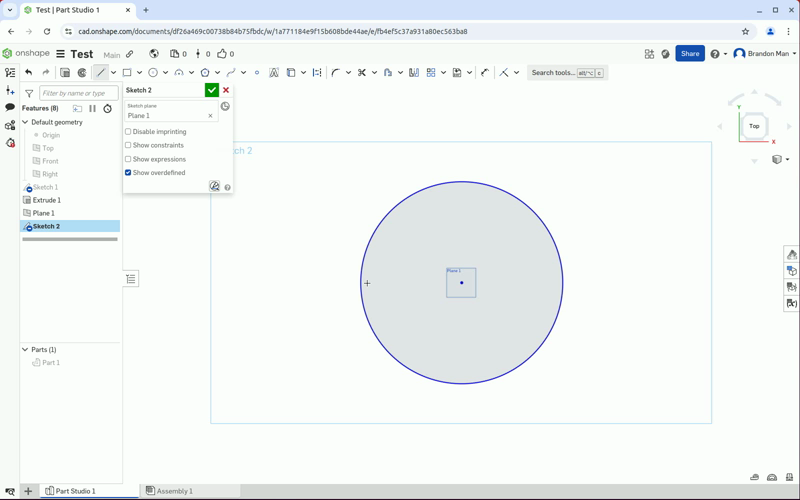
click(367, 282)
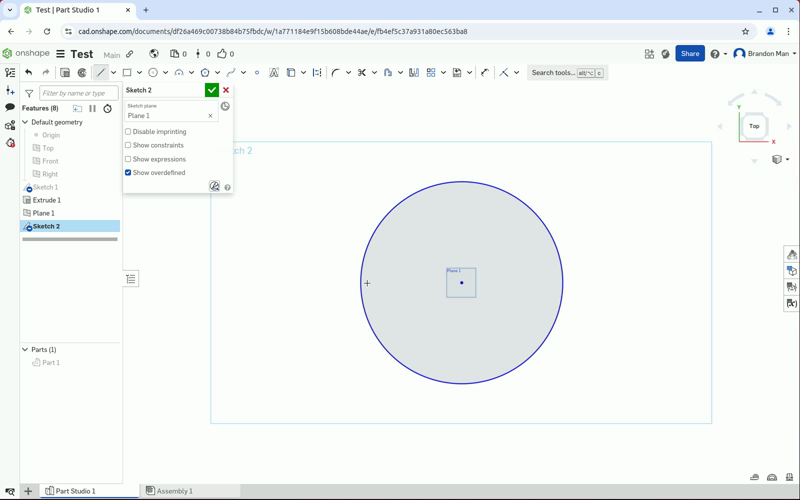
key_up(shift)
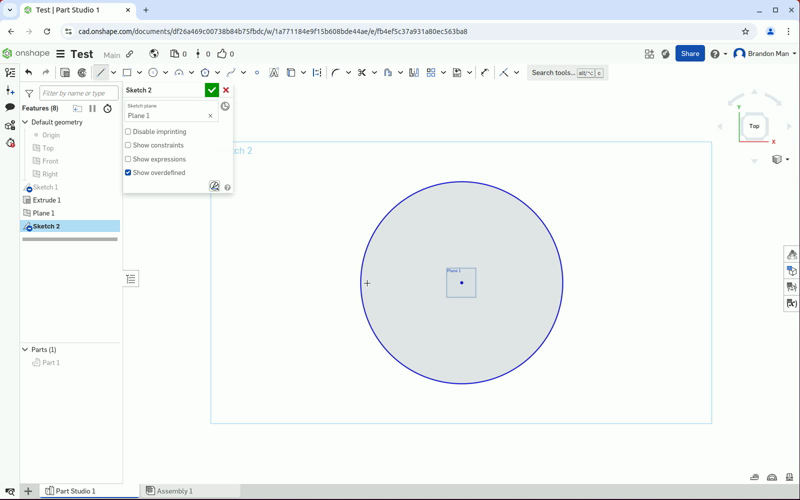
key_down(shift)
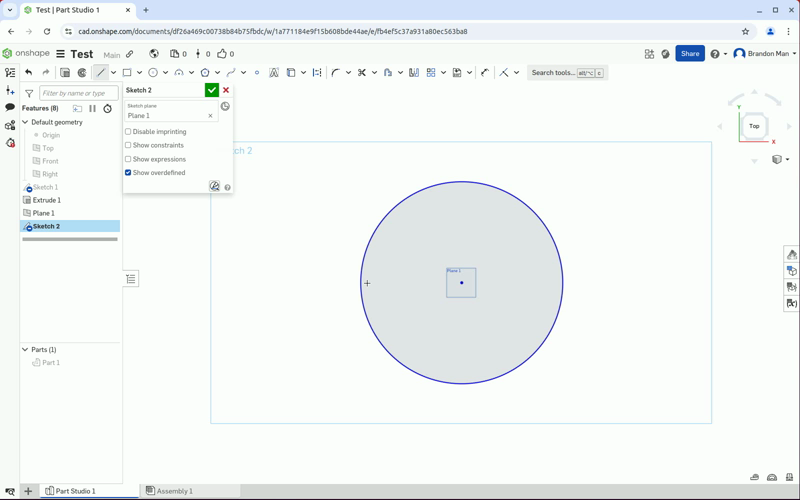
mouse_move(443, 282)
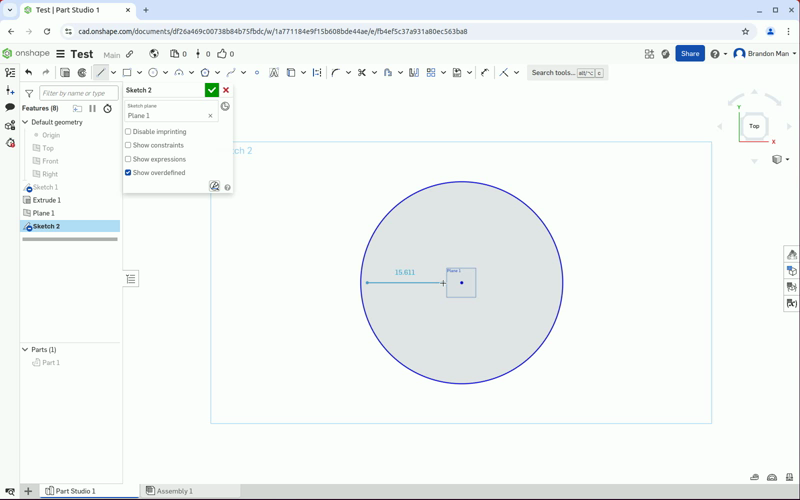
click(443, 282)
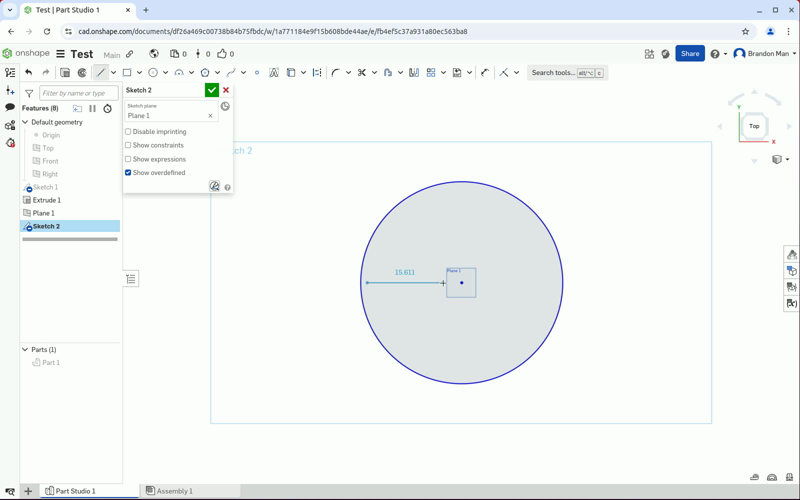
key_up(shift)
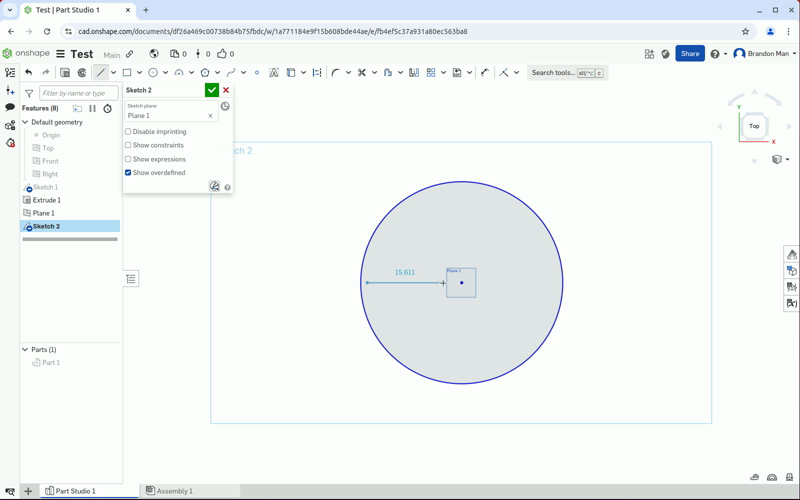
key(esc)
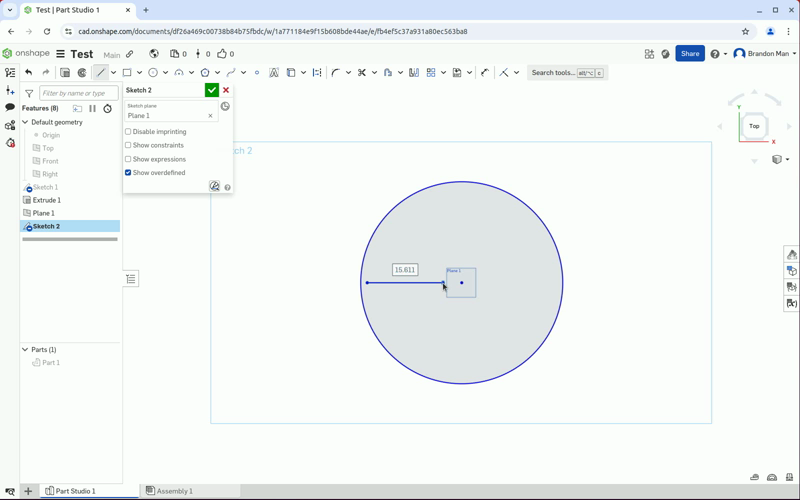
key(a)
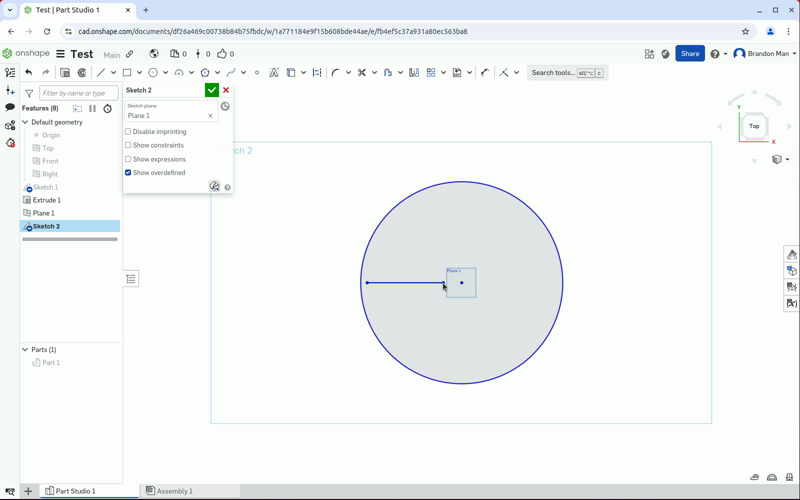
mouse_move(443, 282)
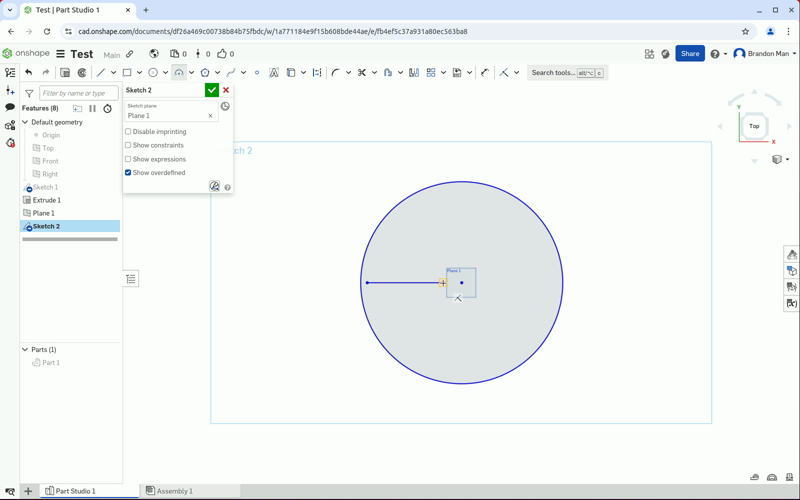
click(443, 282)
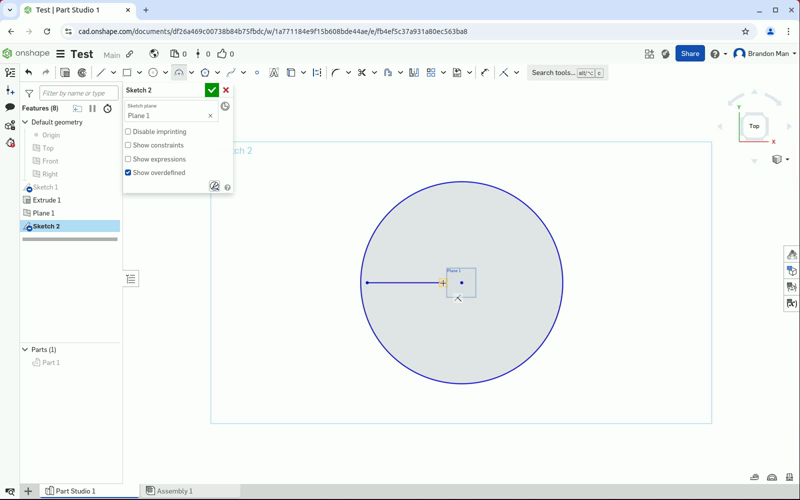
key_down(shift)
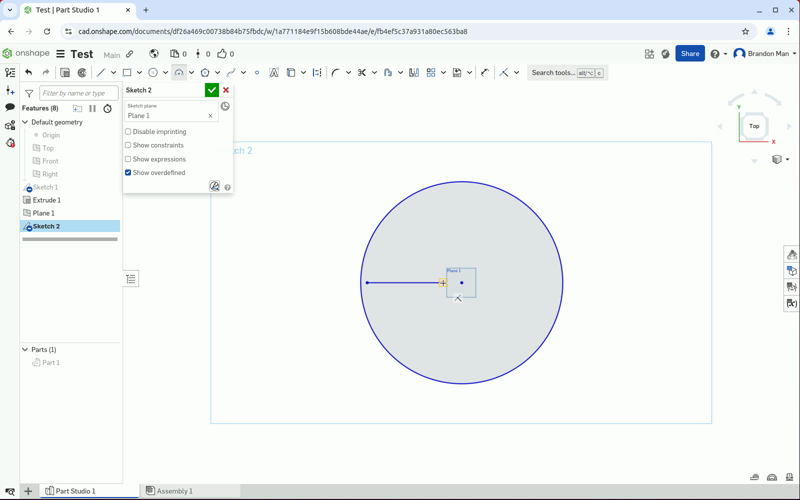
mouse_move(451, 268)
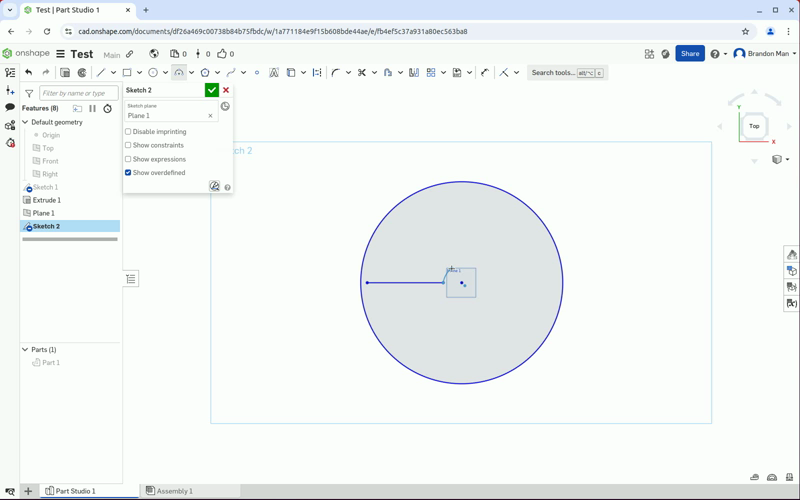
click(451, 268)
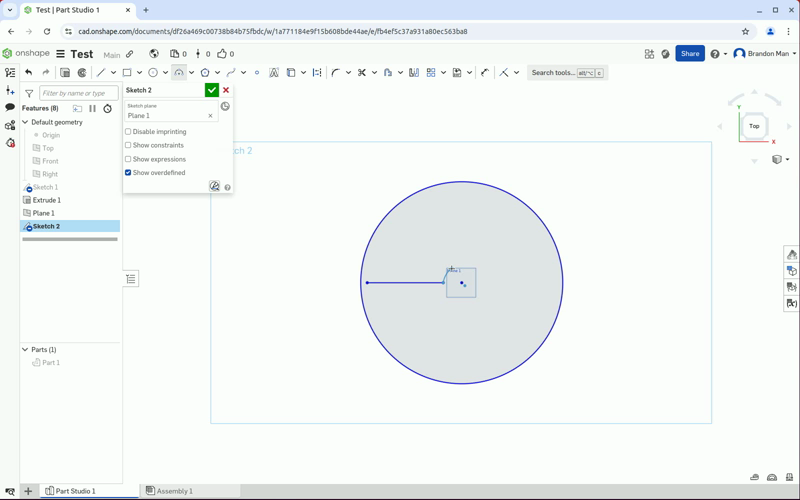
mouse_move(445, 274)
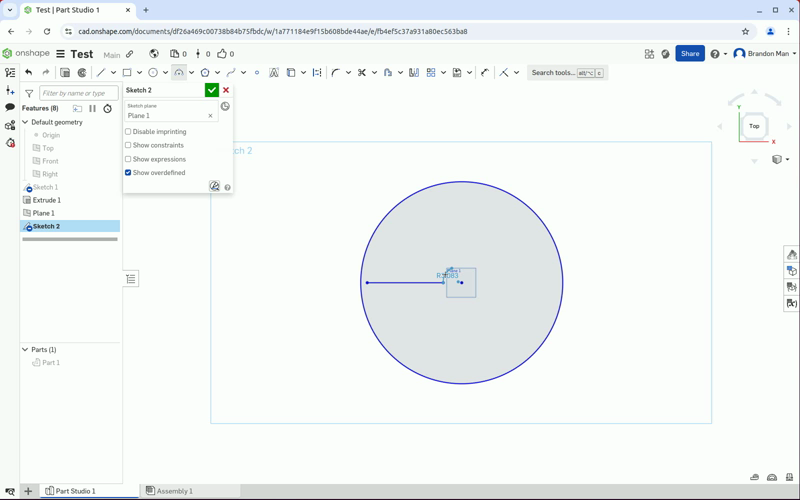
click(445, 274)
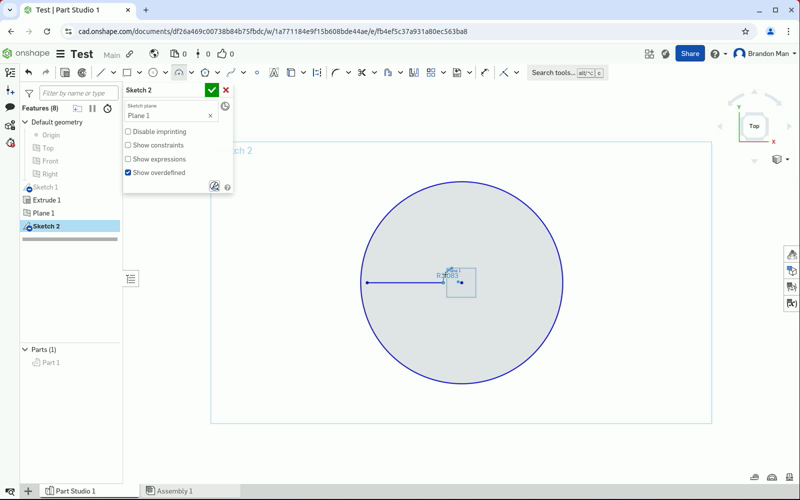
key_up(shift)
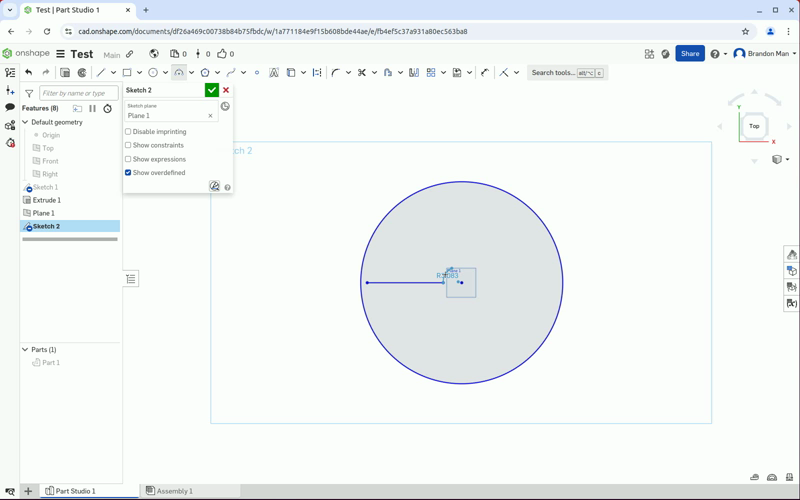
key(esc)
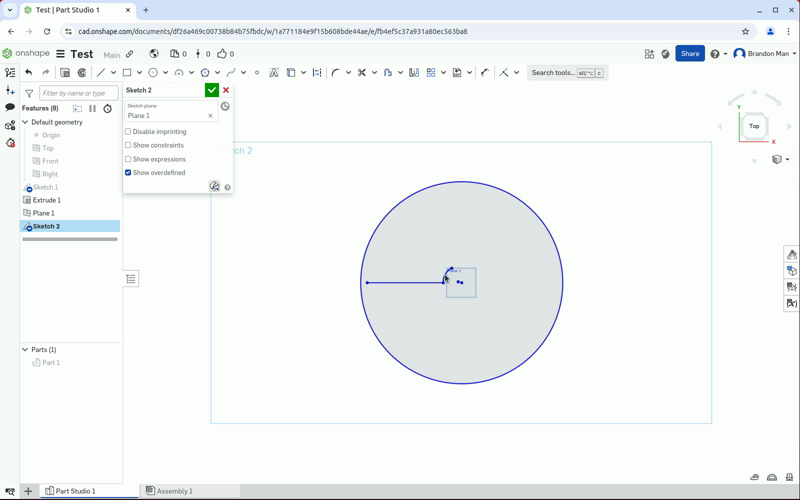
key(l)
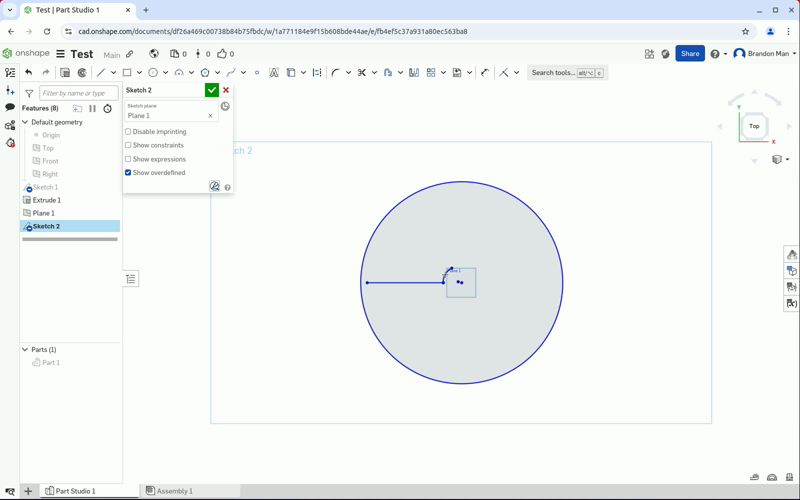
mouse_move(451, 268)
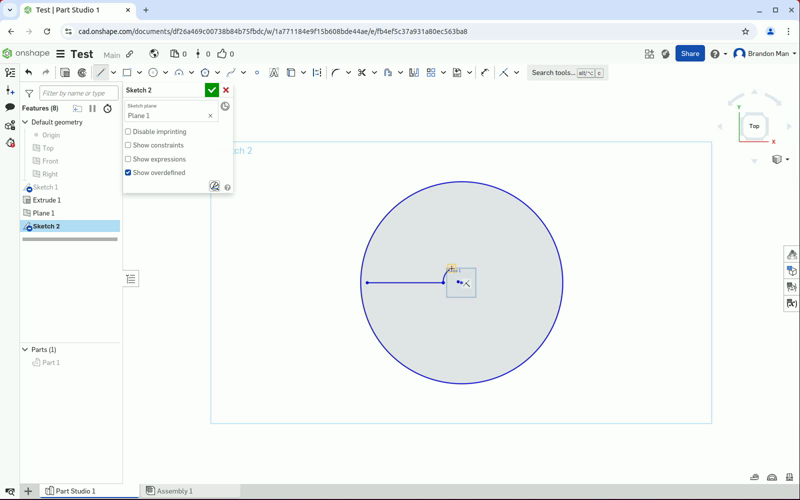
click(451, 268)
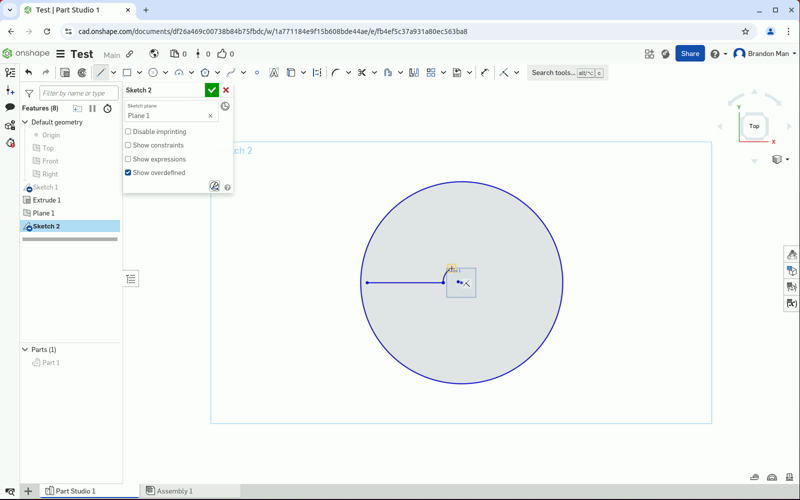
key_down(shift)
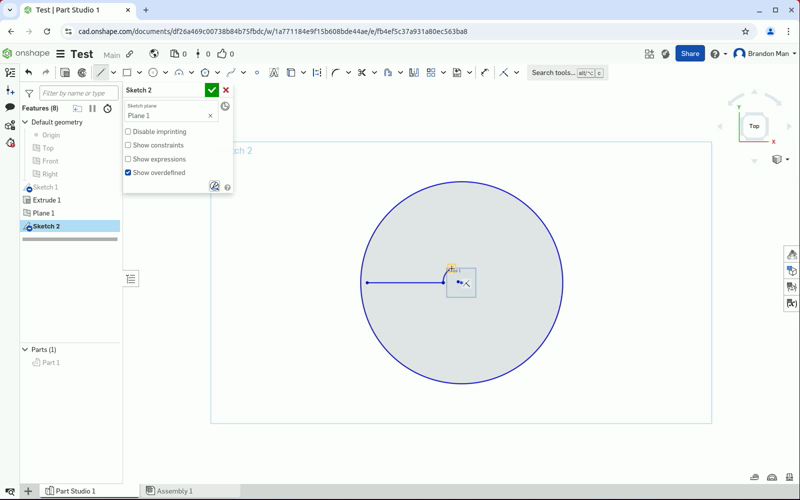
mouse_move(413, 201)
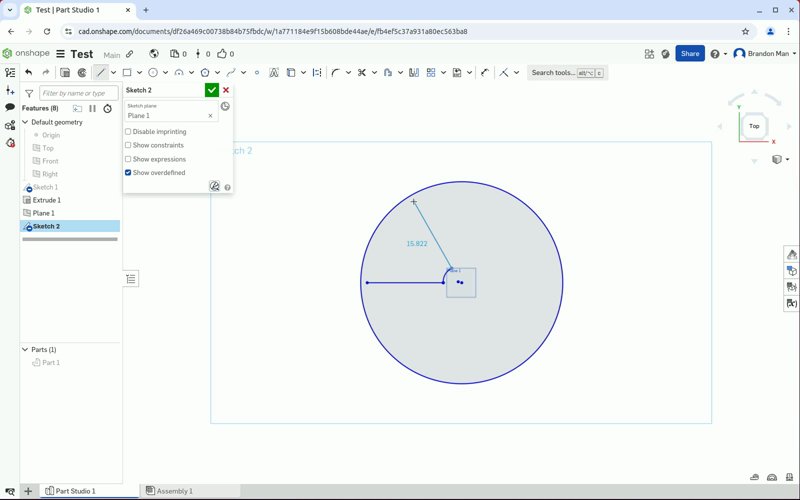
click(413, 201)
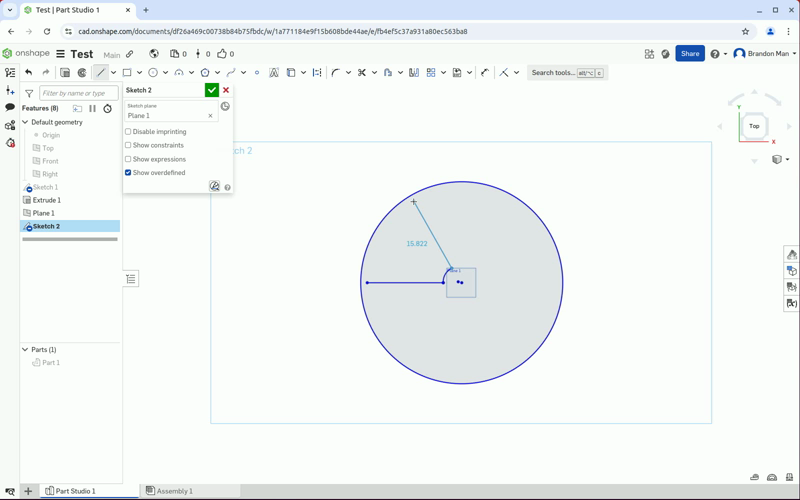
key_up(shift)
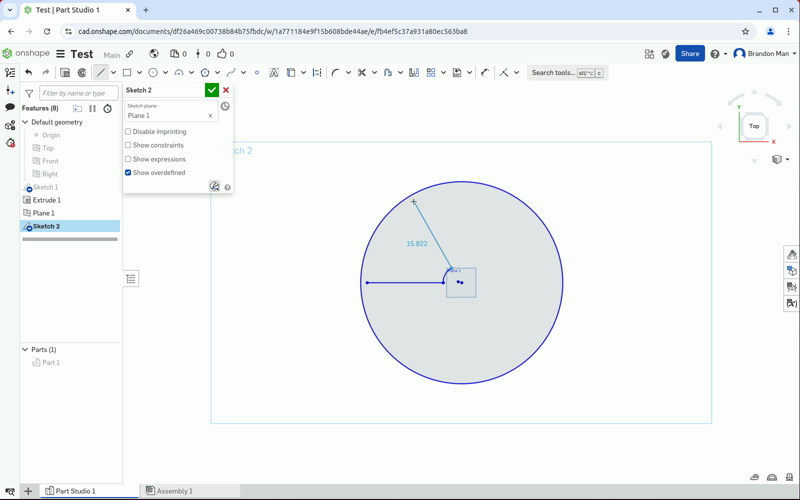
key(esc)
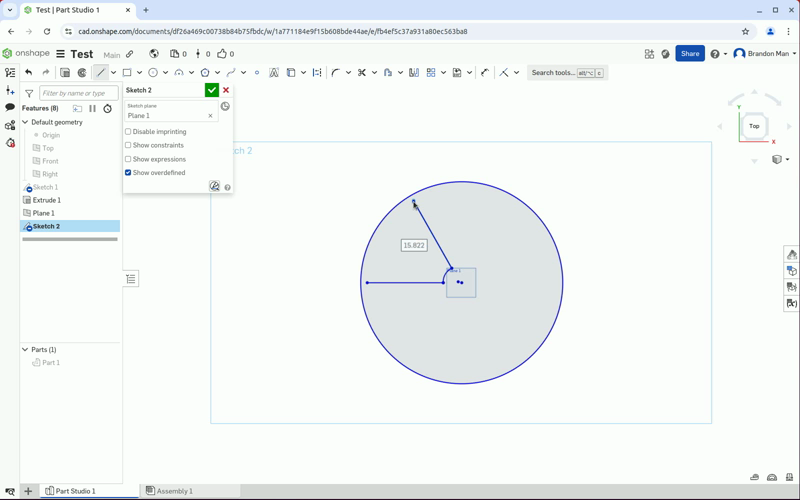
key(a)
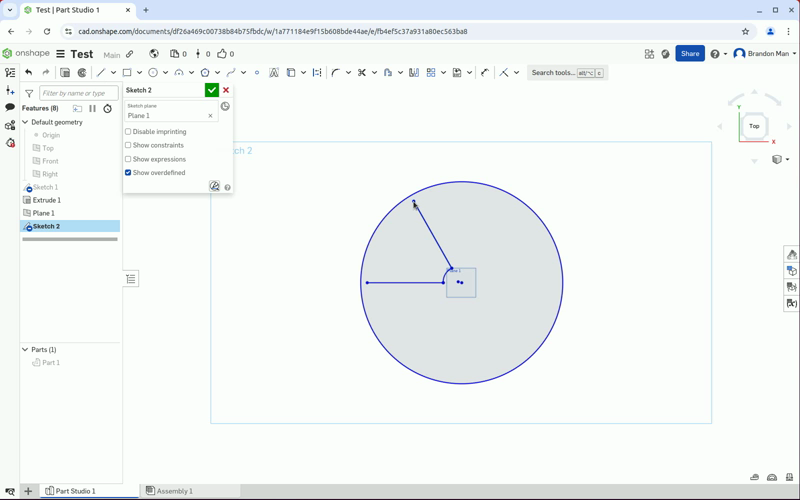
mouse_move(413, 201)
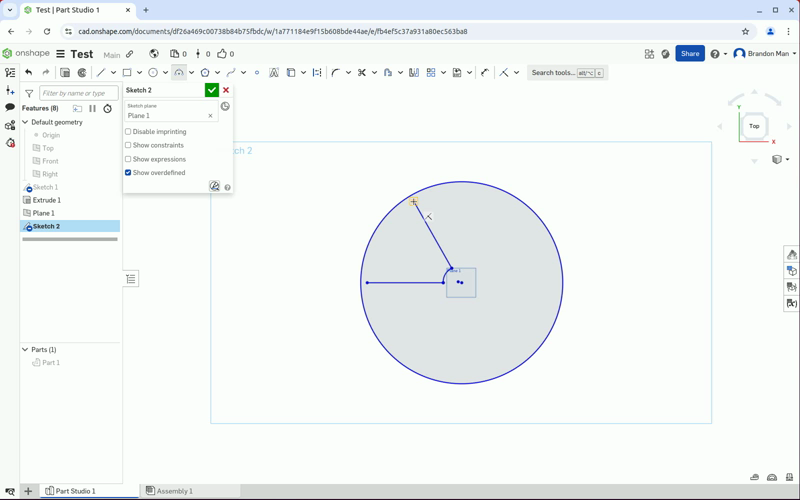
click(413, 201)
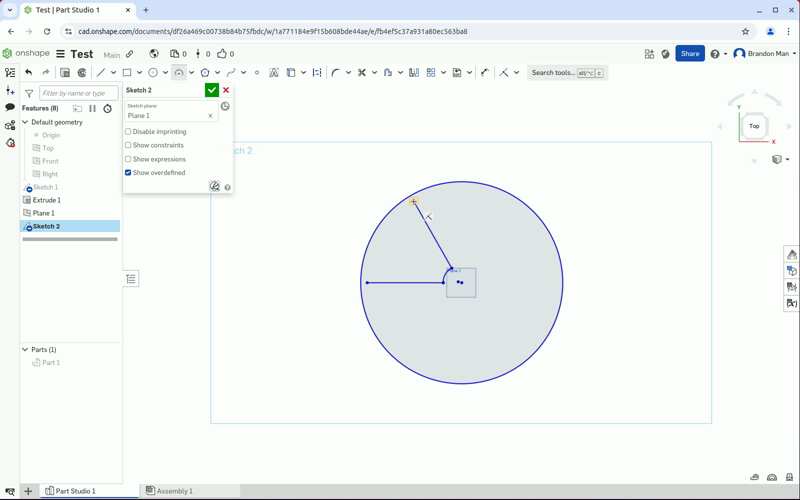
mouse_move(367, 282)
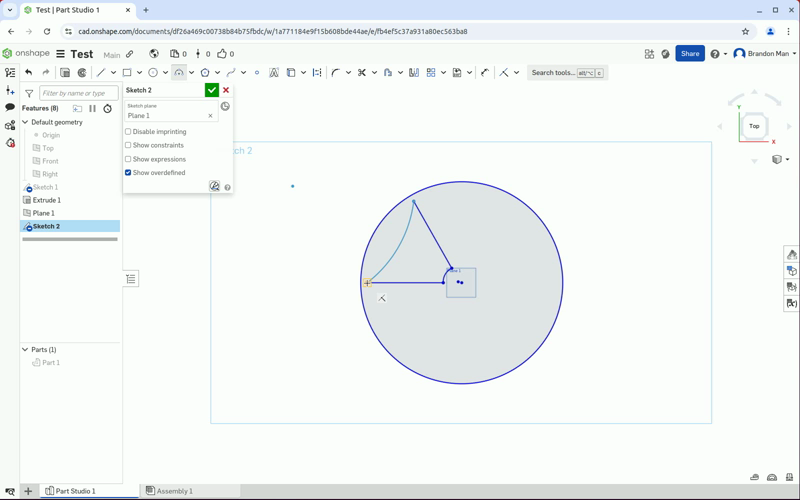
click(367, 282)
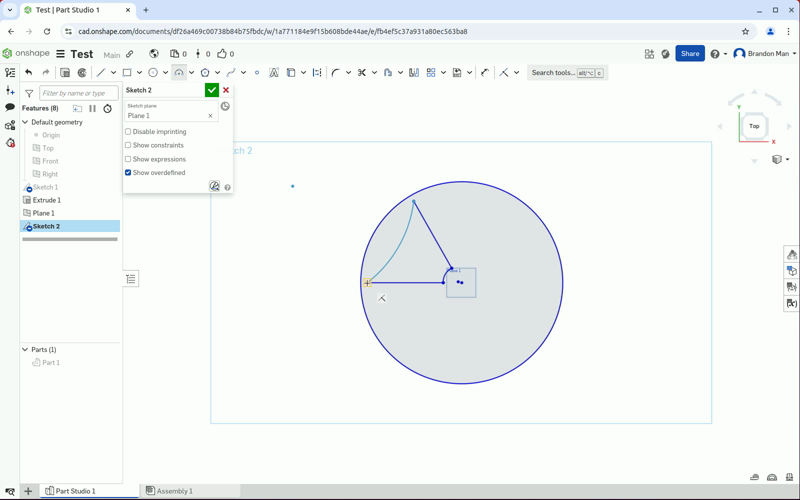
key_down(shift)
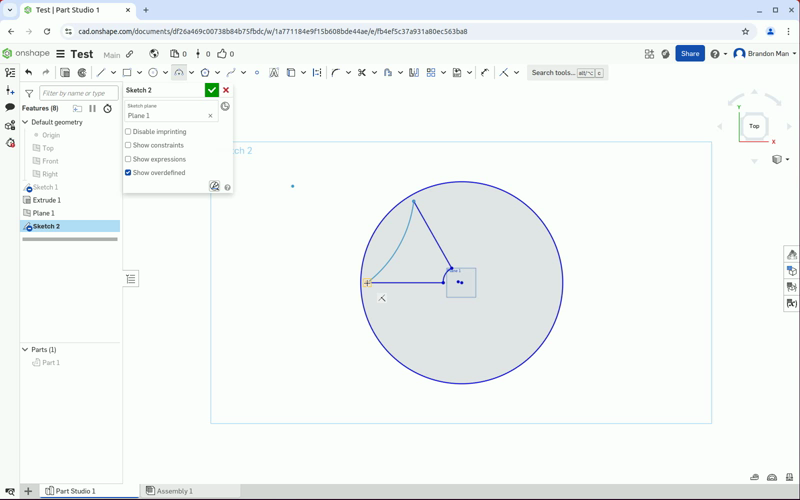
mouse_move(378, 235)
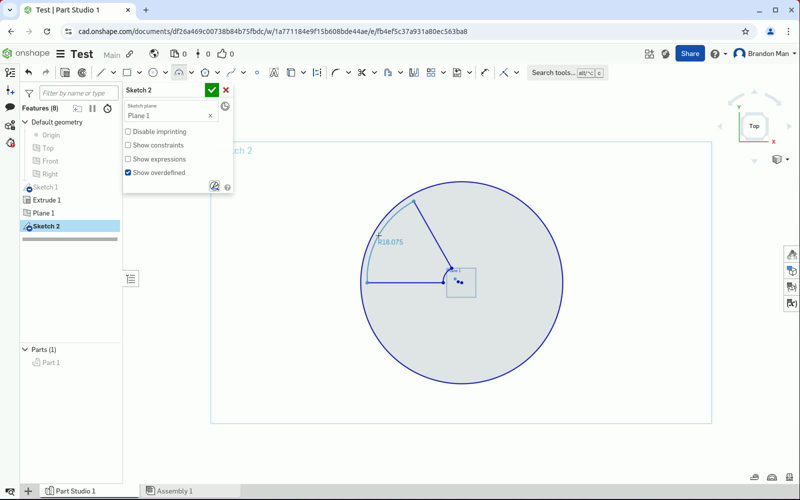
click(378, 235)
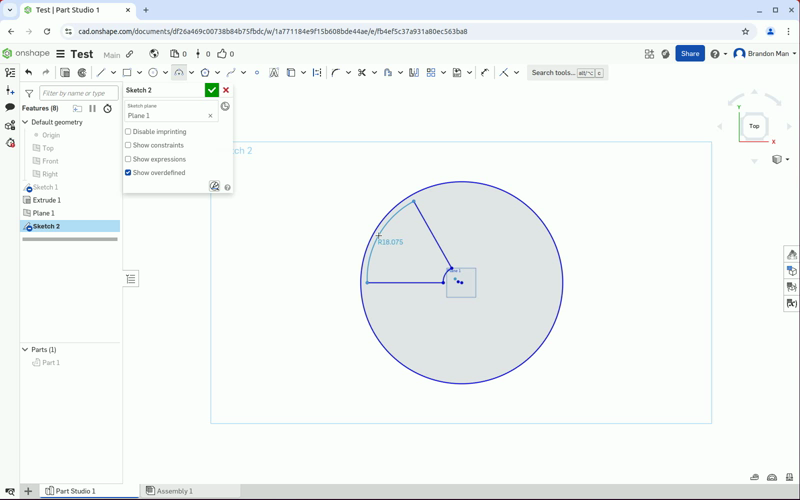
key_up(shift)
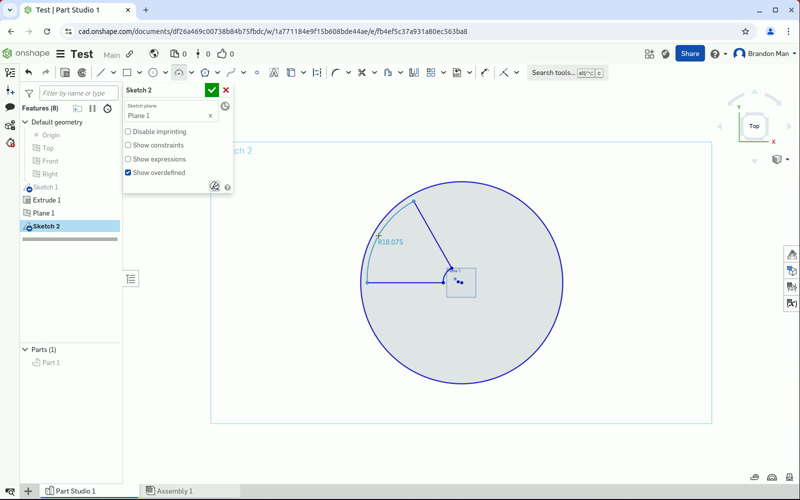
key(esc)
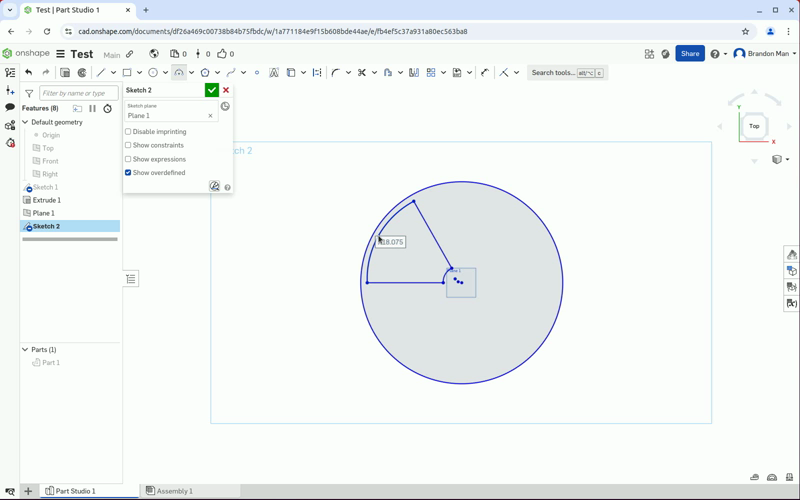
key(a)
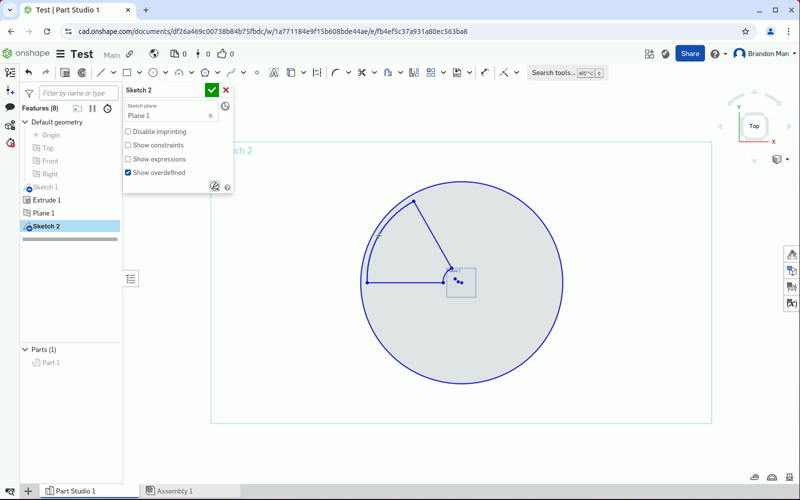
key_down(shift)
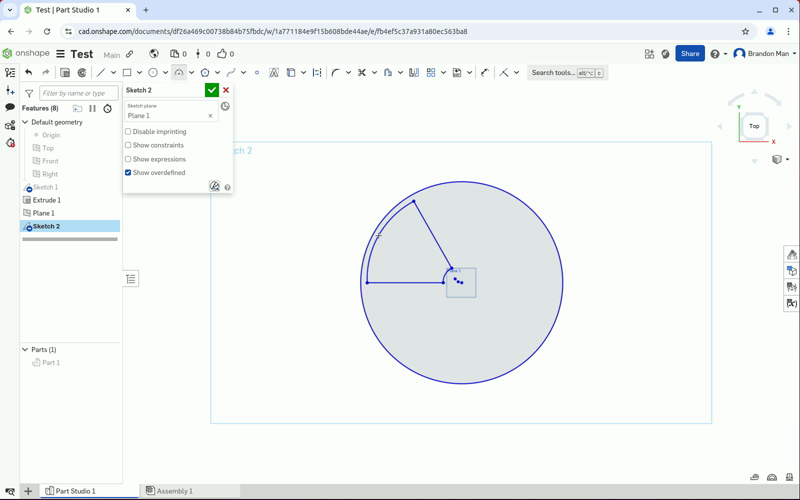
mouse_move(413, 362)
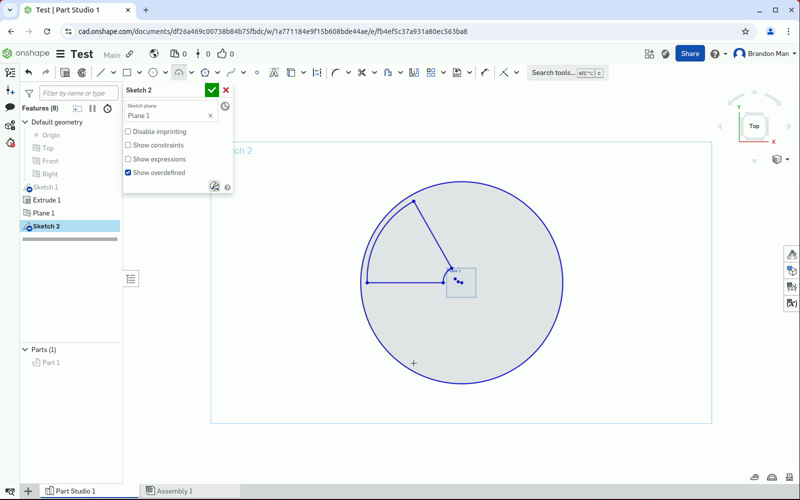
click(413, 362)
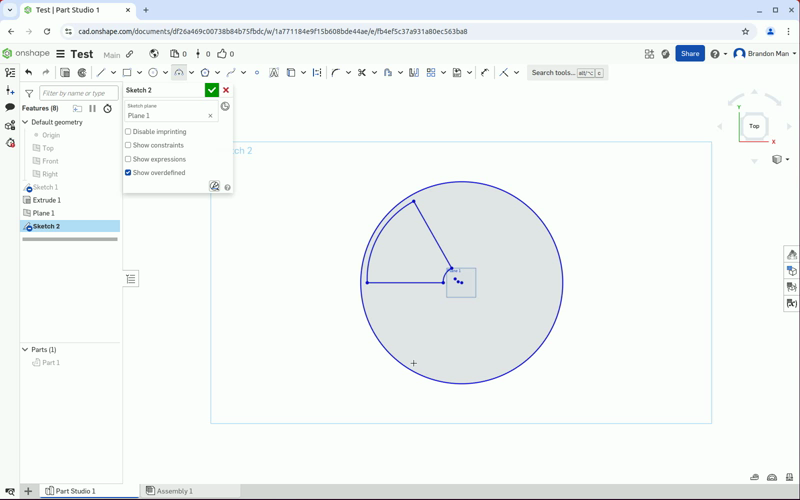
key_up(shift)
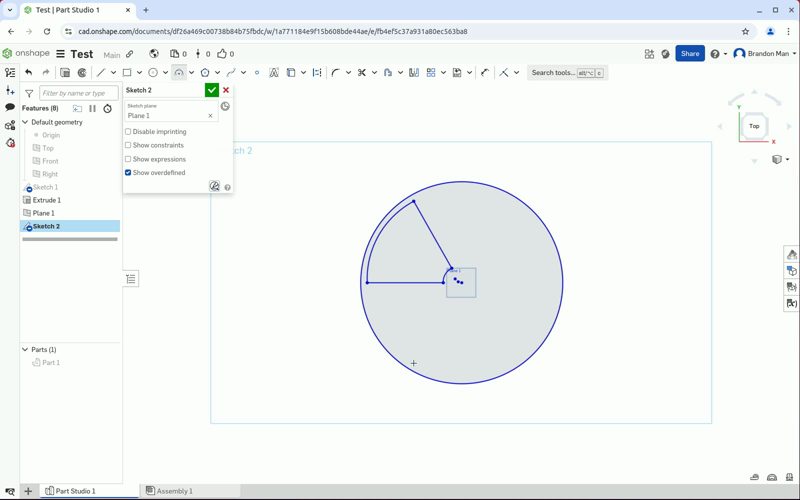
key_down(shift)
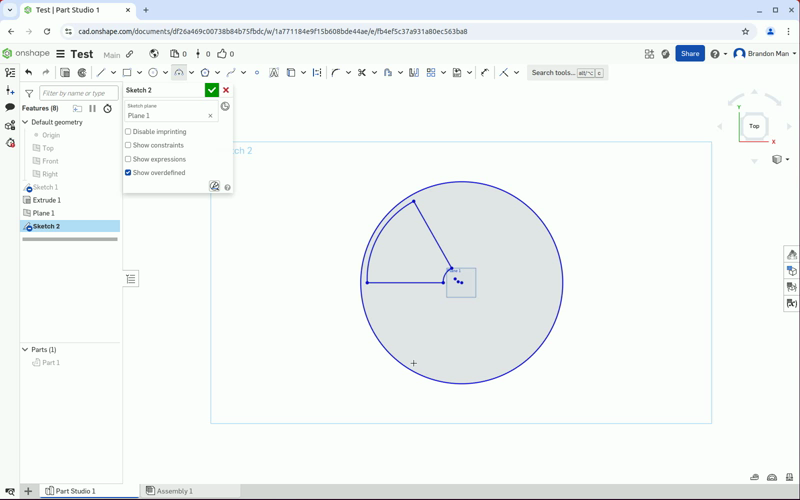
mouse_move(508, 364)
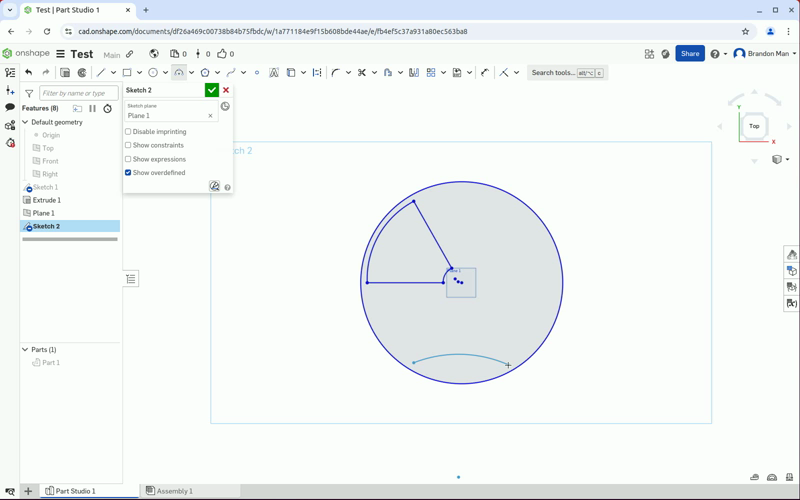
click(508, 364)
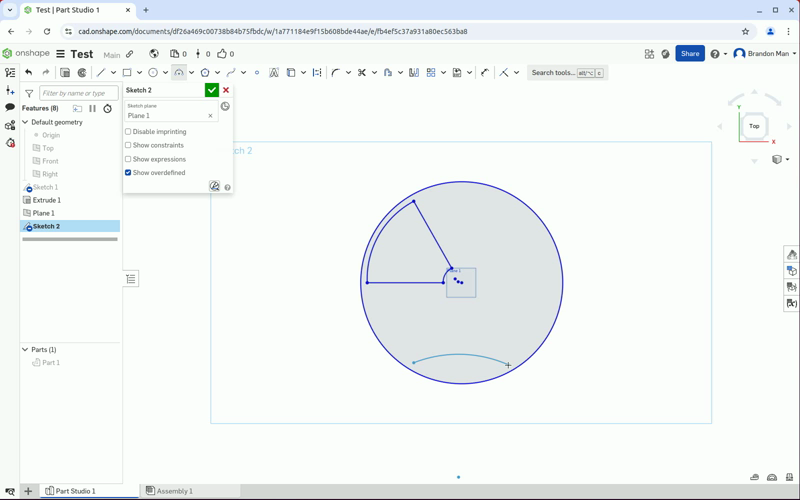
mouse_move(460, 377)
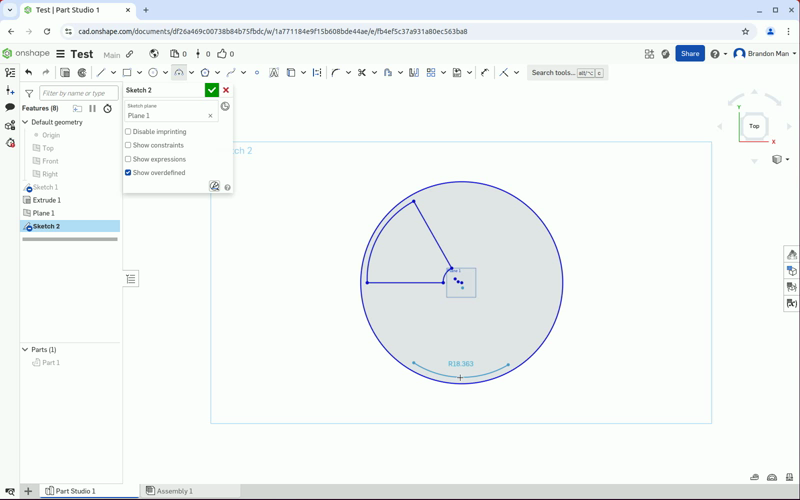
click(460, 377)
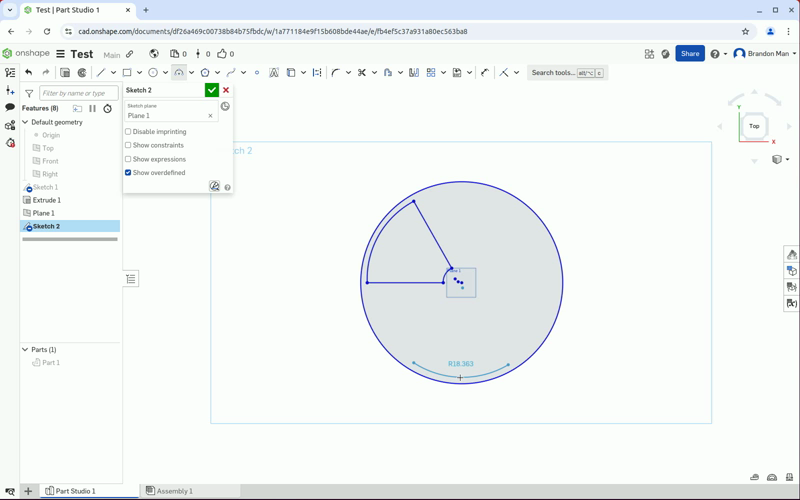
key_up(shift)
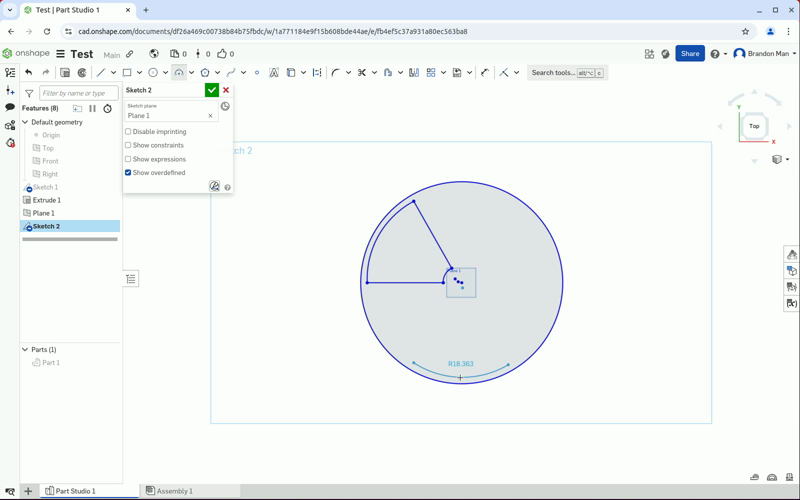
key(esc)
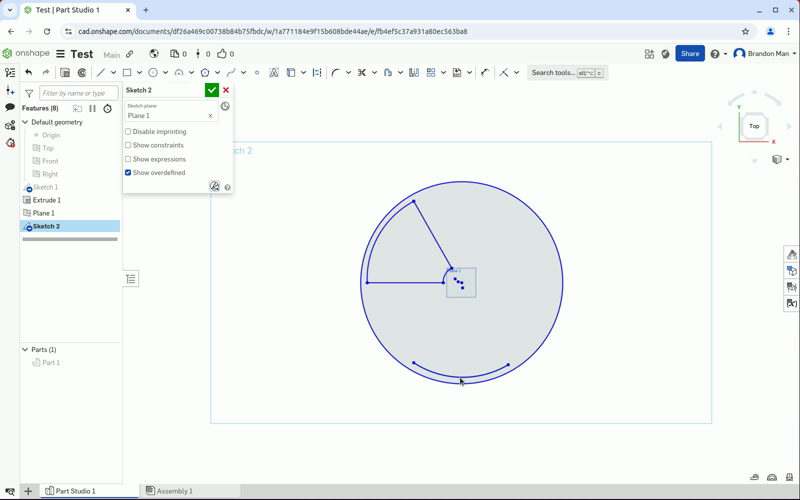
key(l)
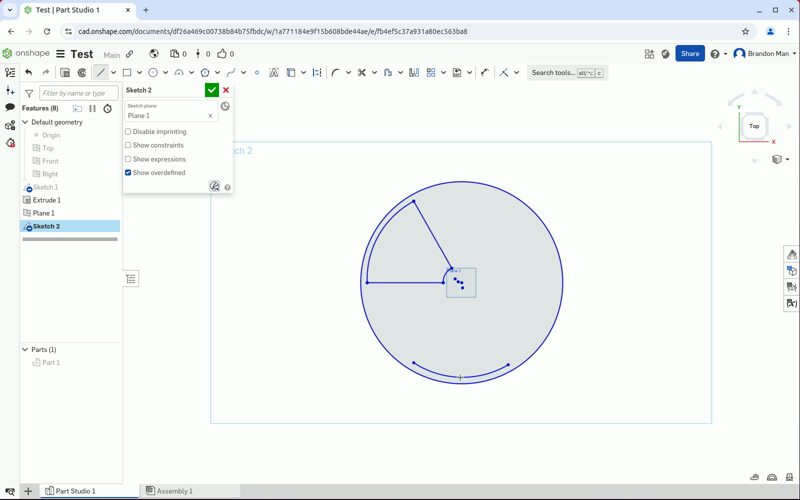
mouse_move(508, 364)
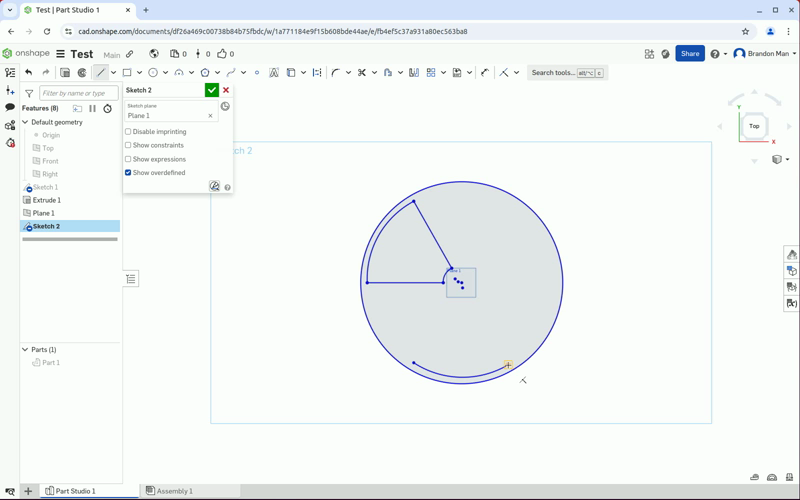
click(508, 364)
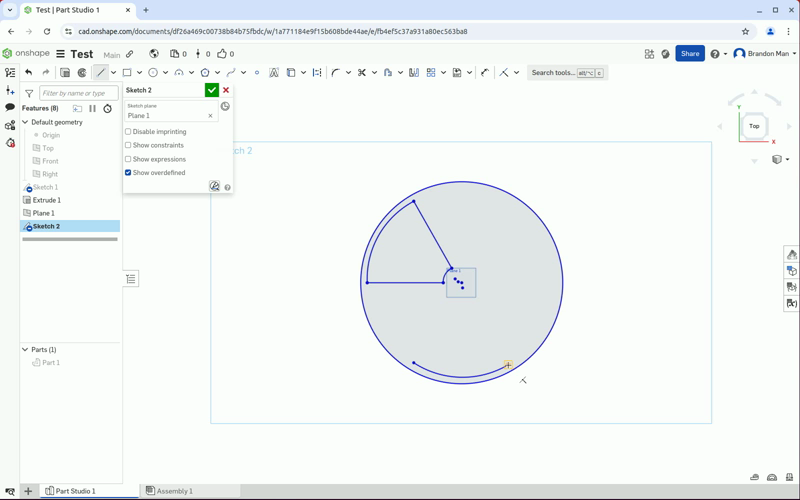
key_down(shift)
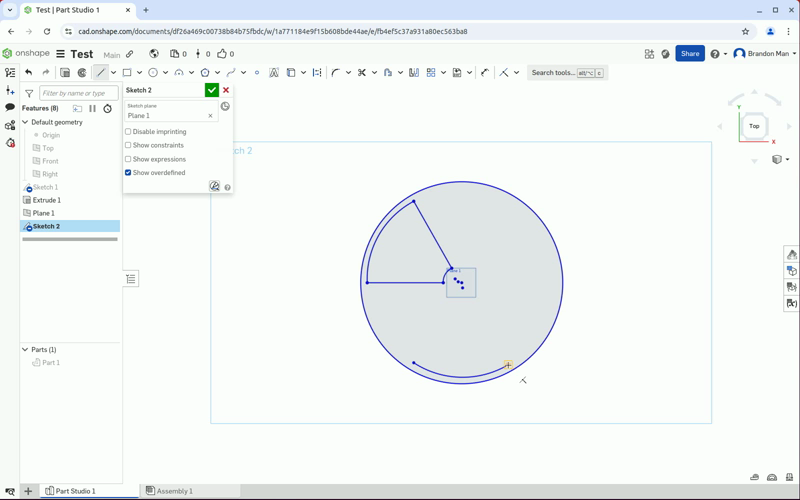
mouse_move(470, 297)
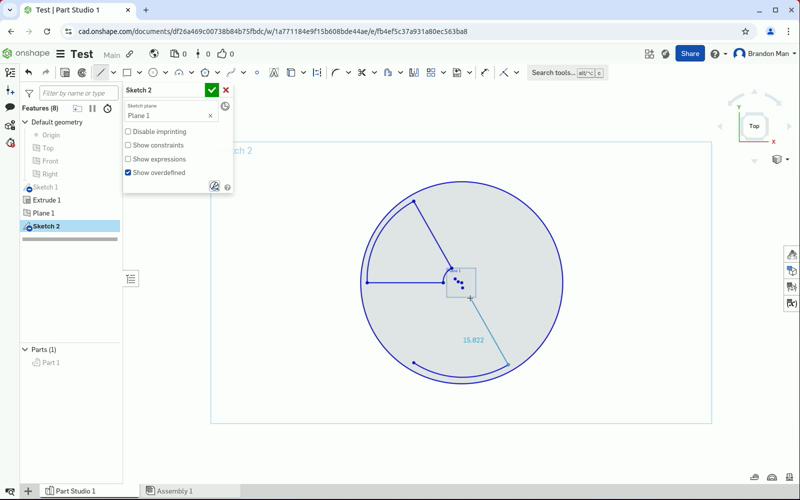
click(470, 297)
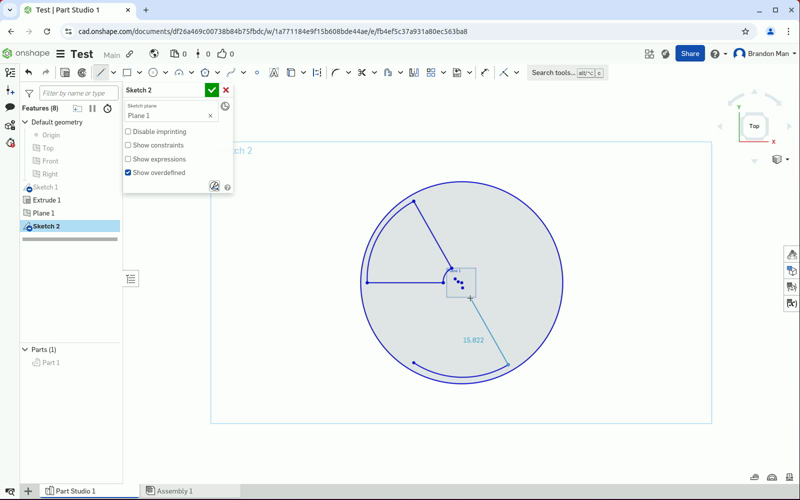
key_up(shift)
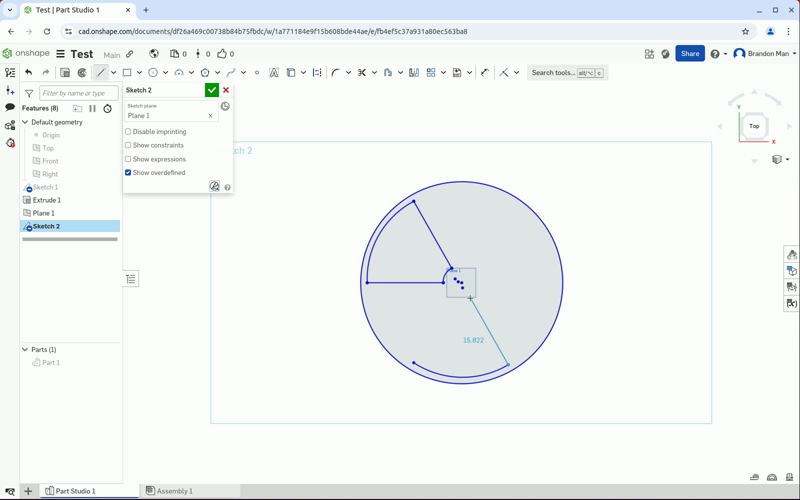
key(esc)
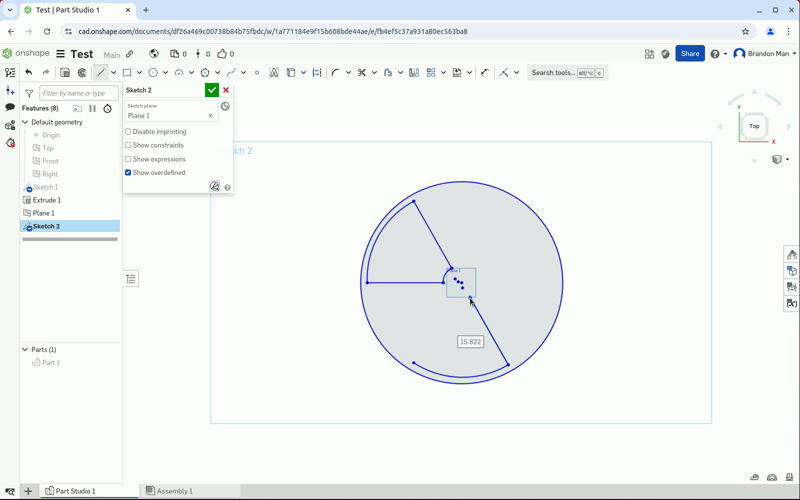
key(a)
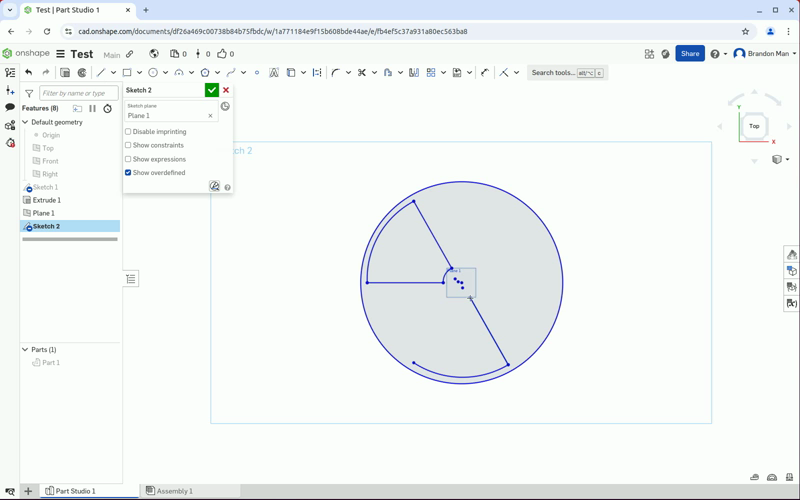
mouse_move(470, 297)
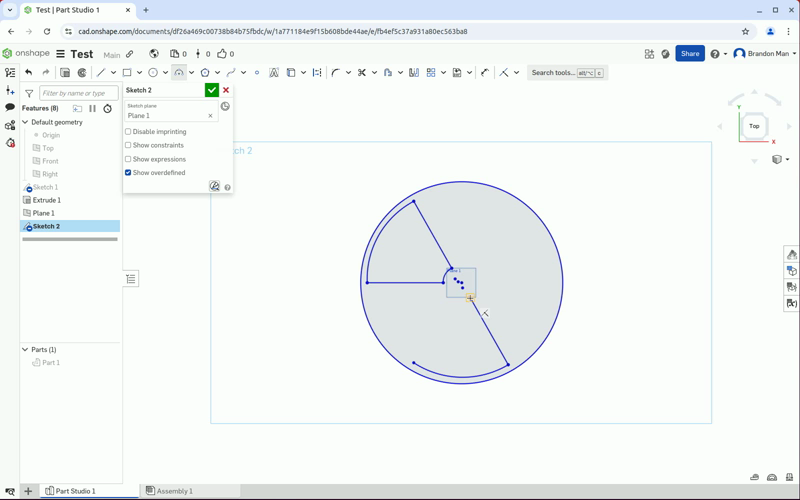
click(470, 297)
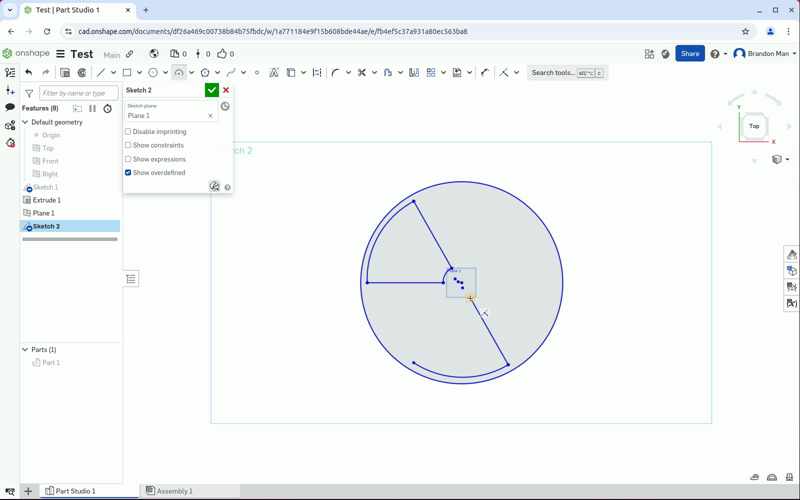
key_down(shift)
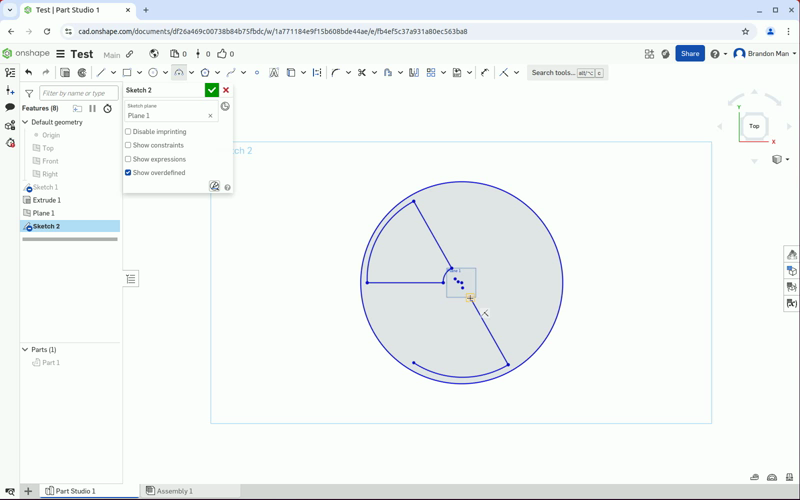
mouse_move(451, 297)
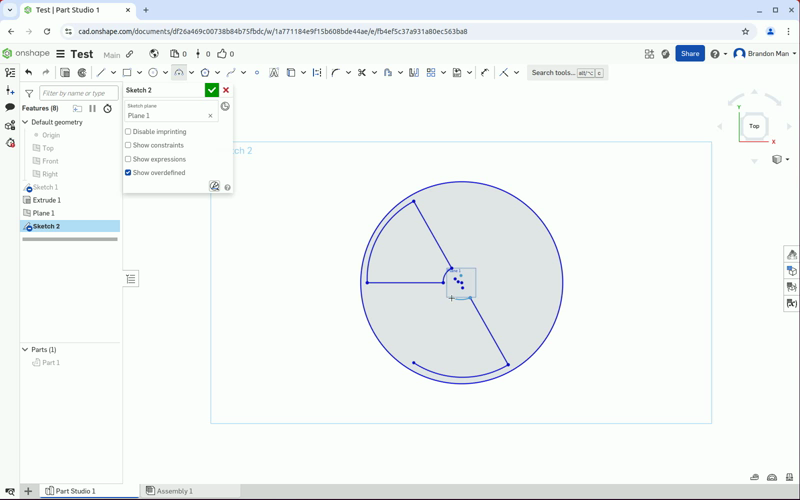
click(451, 297)
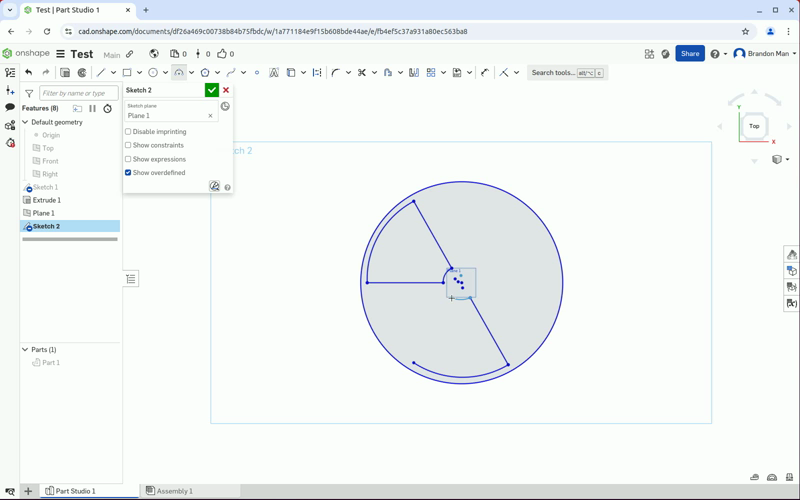
mouse_move(460, 300)
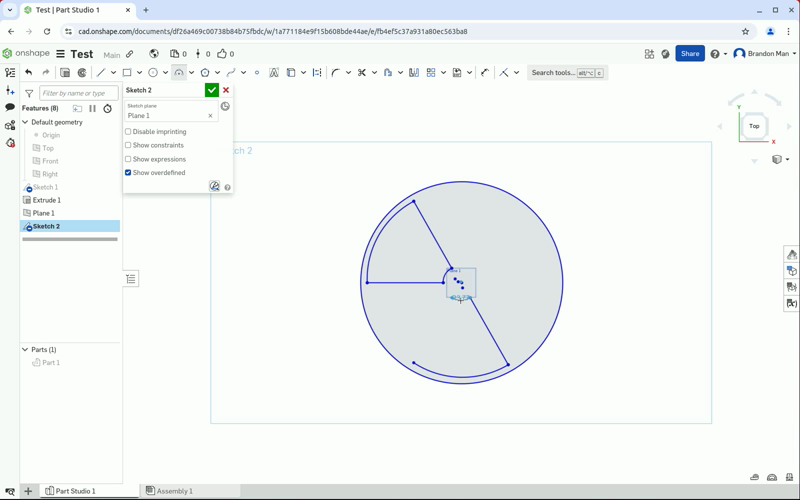
click(460, 300)
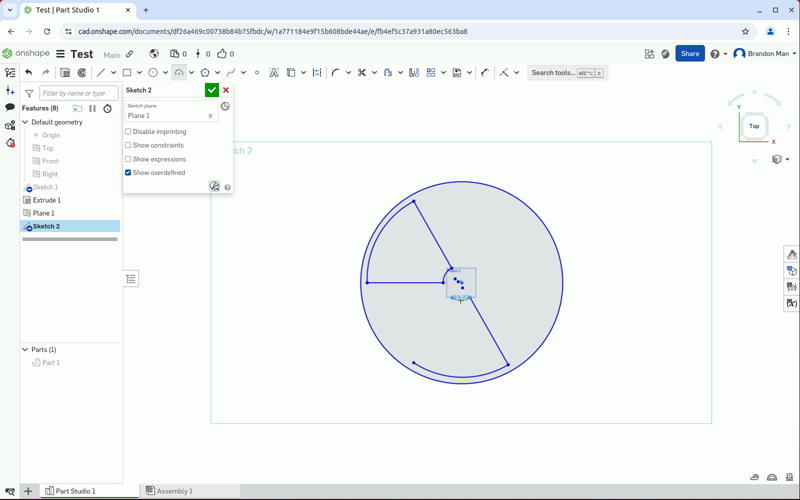
key_up(shift)
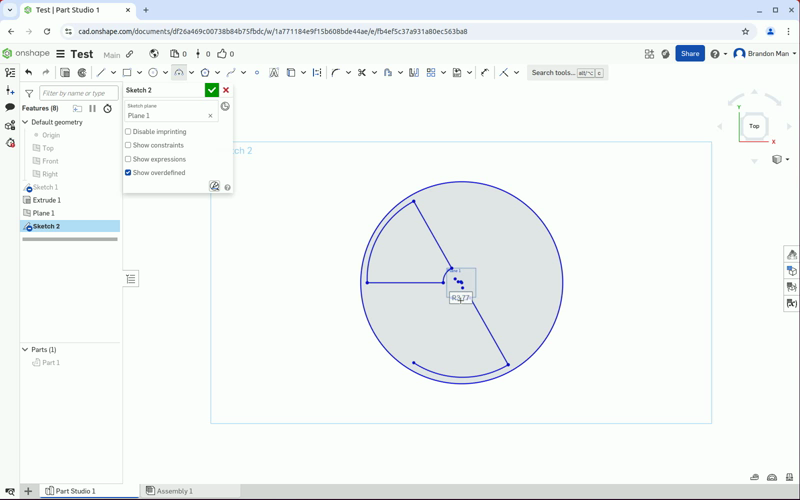
key(esc)
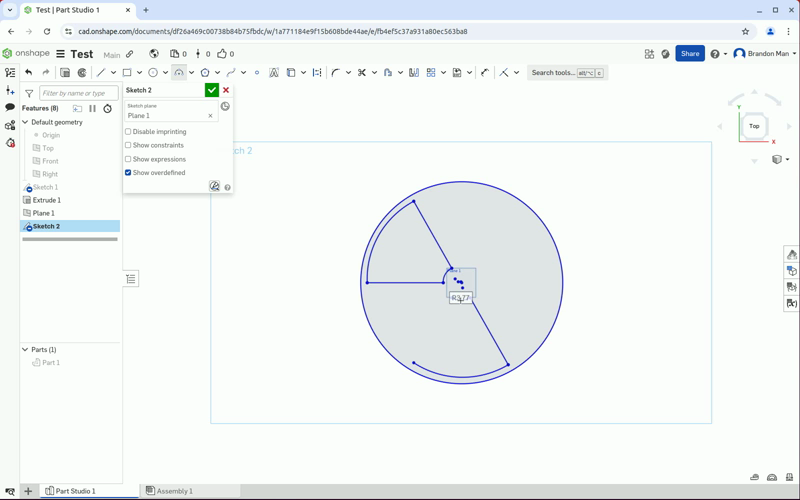
key(l)
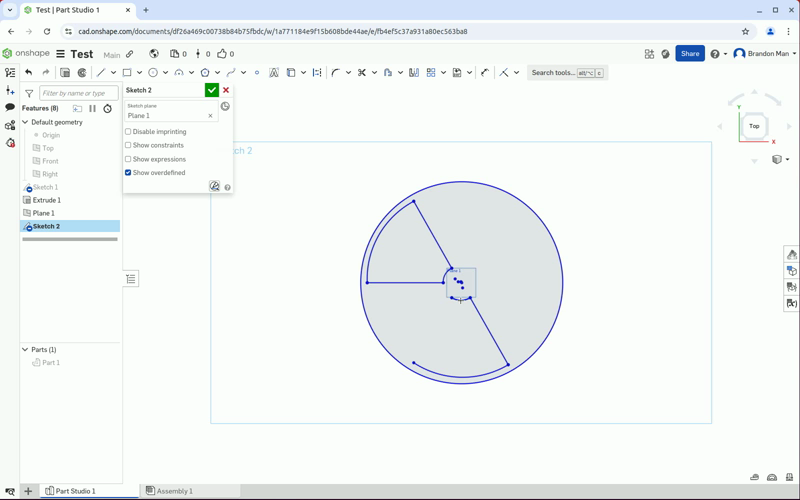
mouse_move(451, 297)
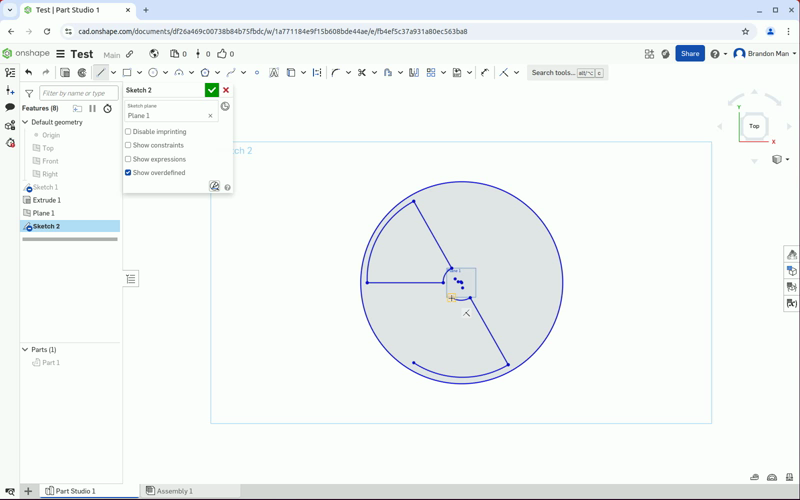
click(451, 297)
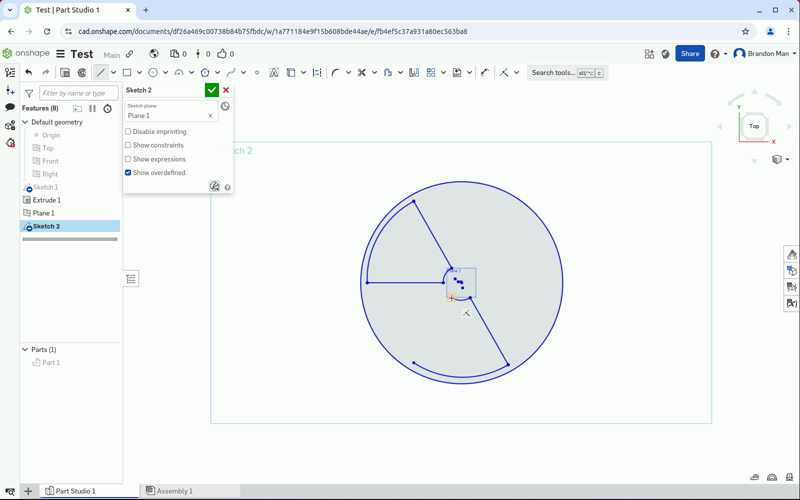
key_down(shift)
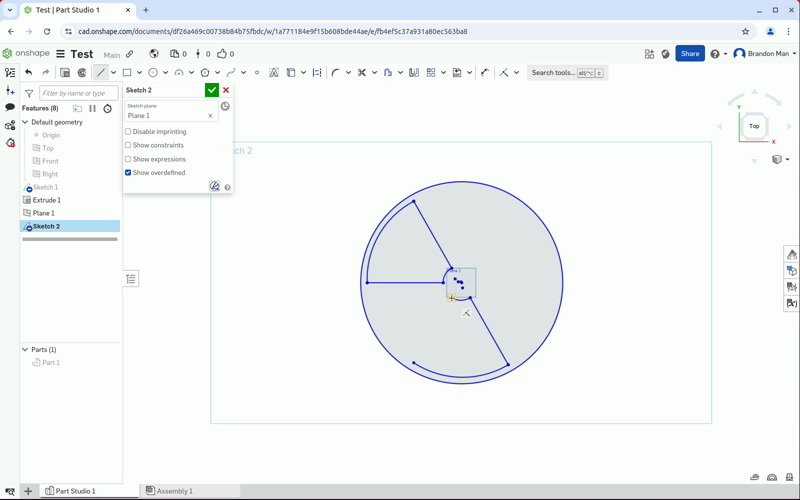
mouse_move(413, 362)
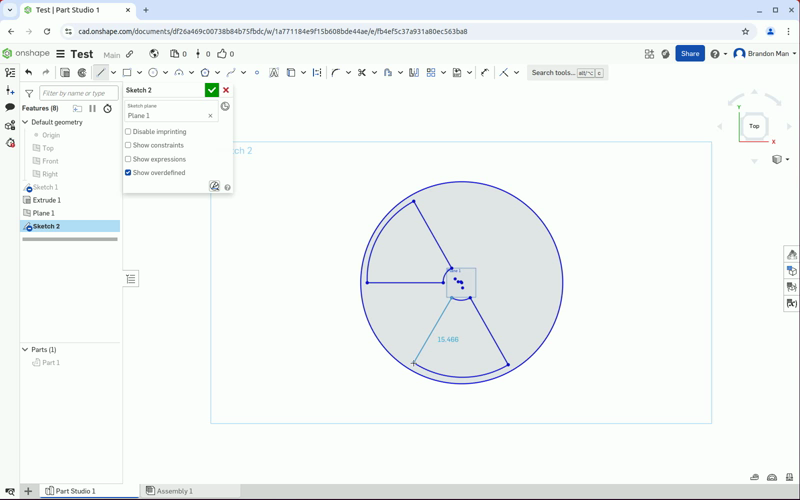
key_up(shift)
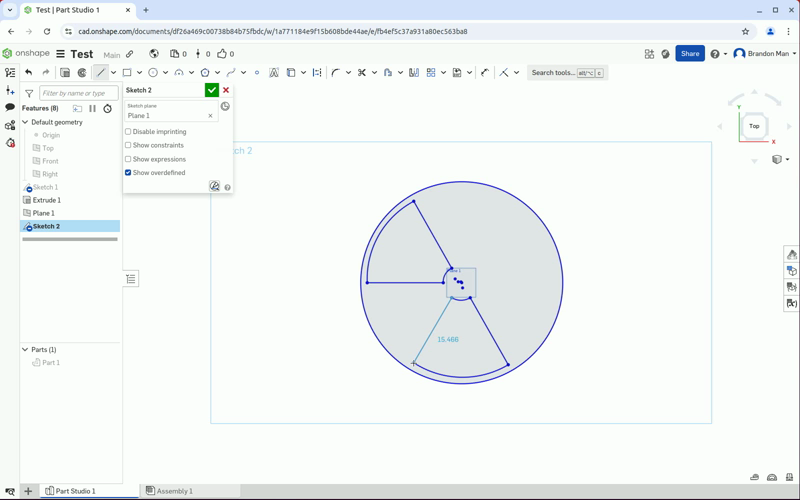
click(413, 362)
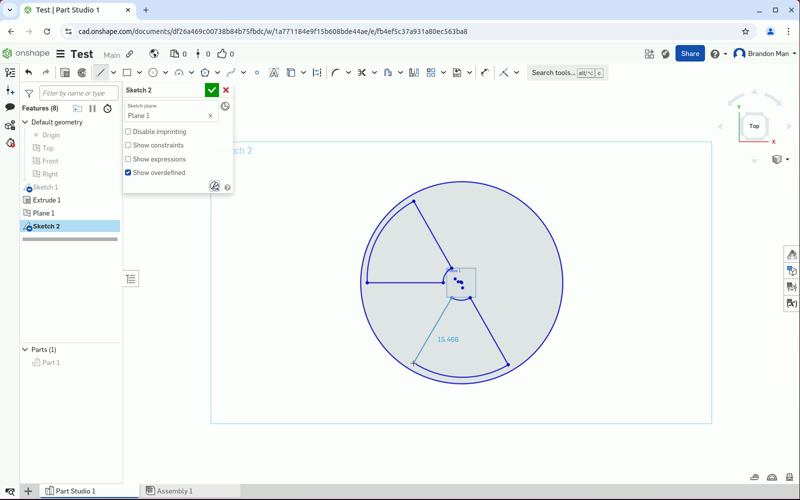
key(esc)
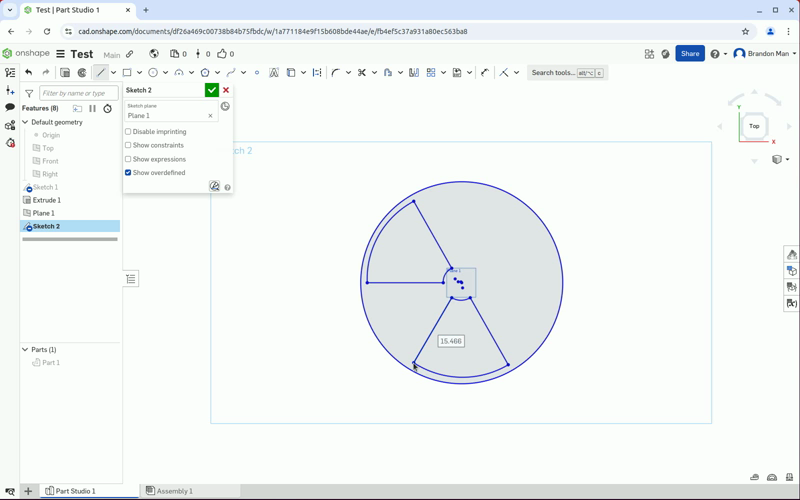
key(c)
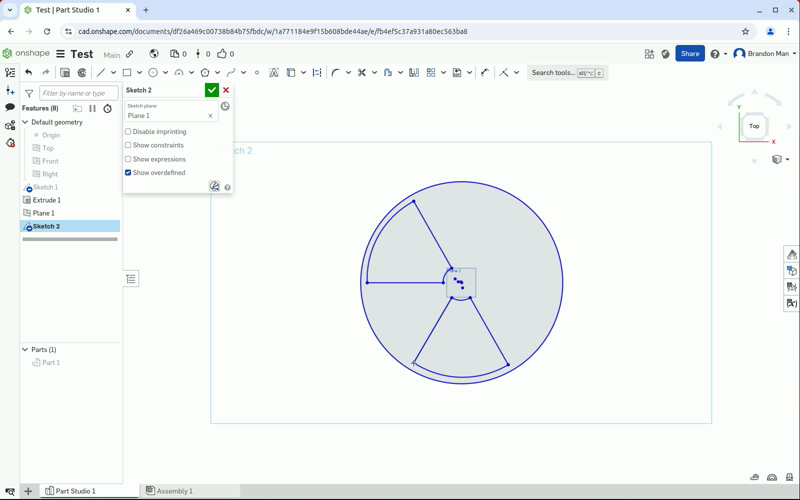
key_down(shift)
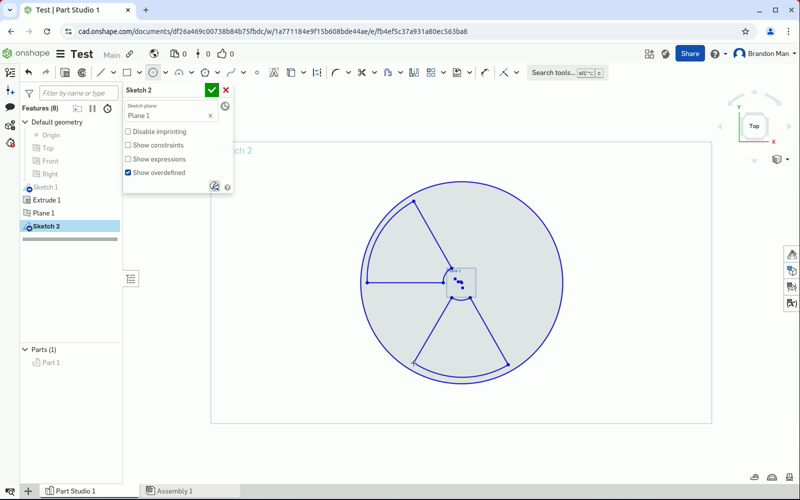
mouse_move(461, 282)
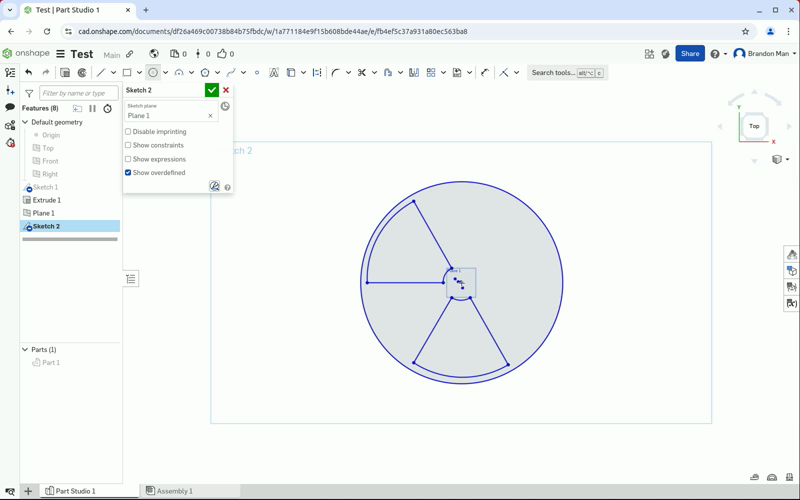
scroll(6)
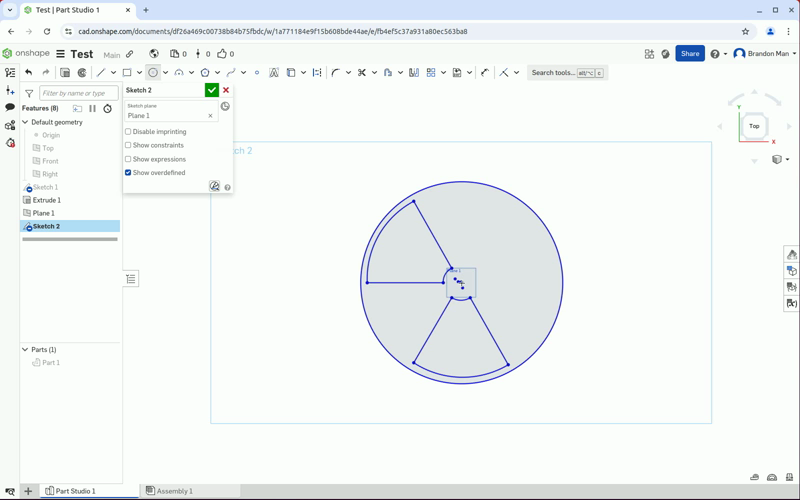
scroll(6)
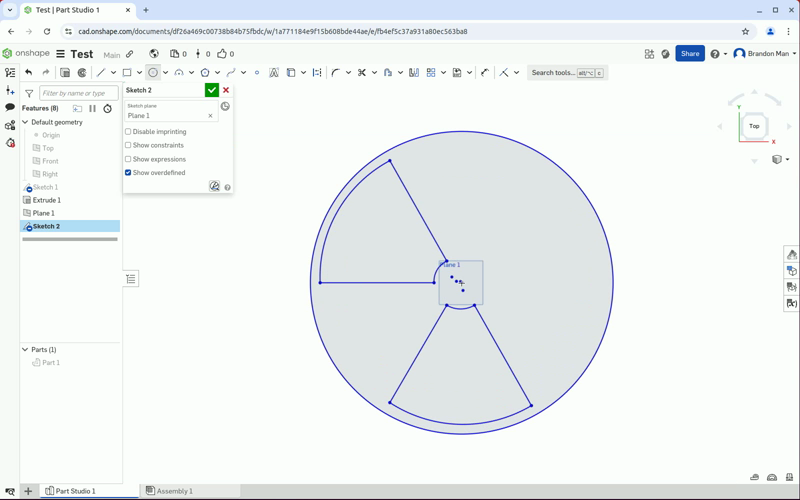
scroll(6)
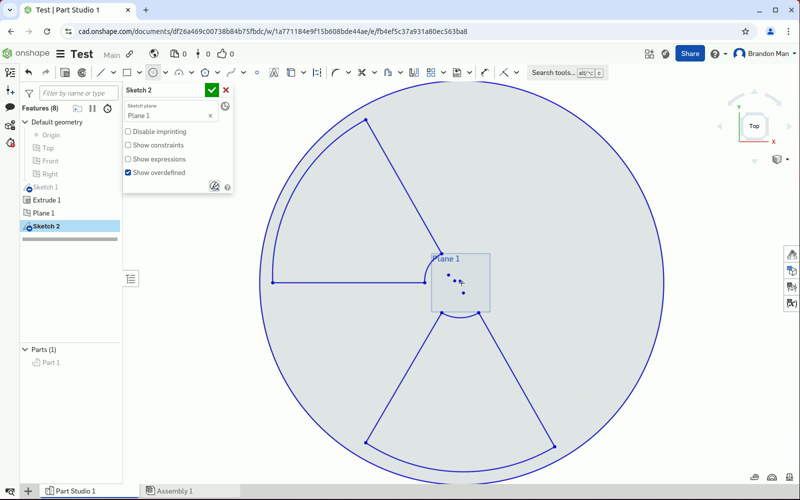
scroll(6)
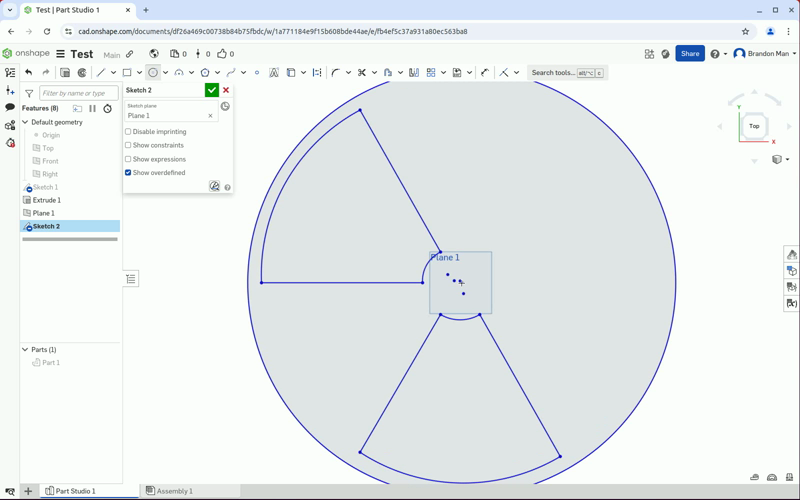
scroll(6)
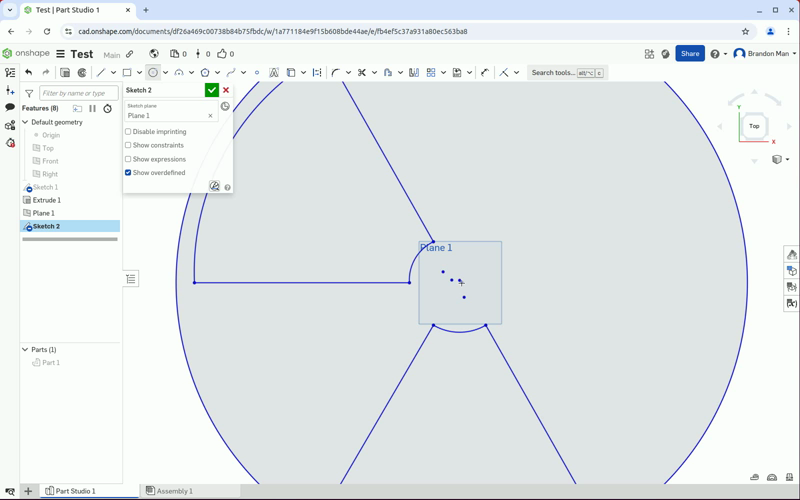
scroll(6)
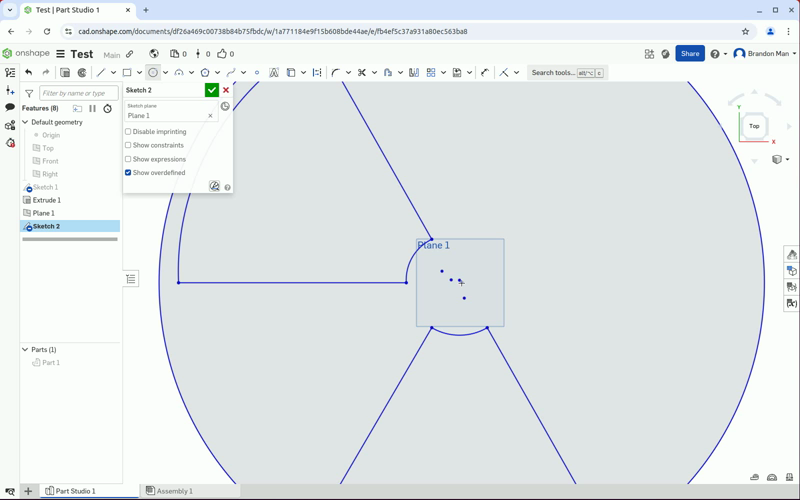
scroll(6)
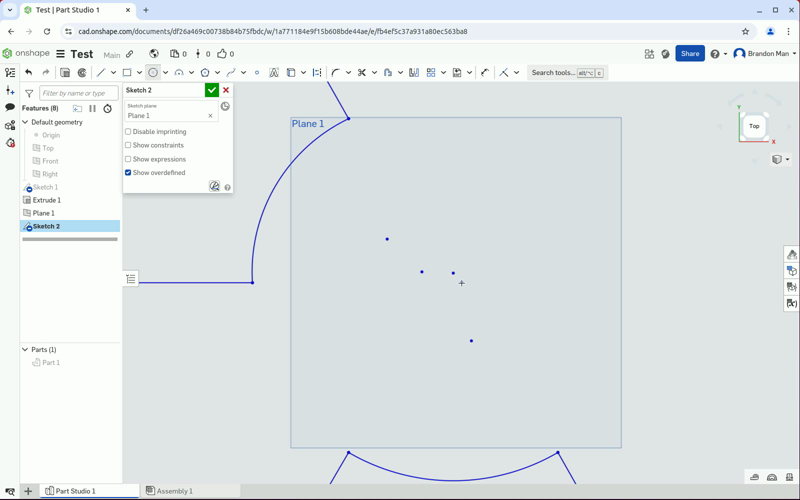
click(461, 282)
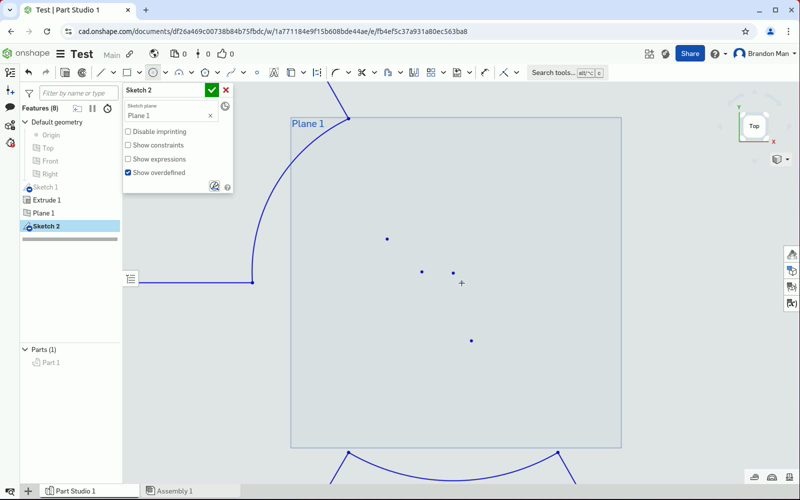
scroll(-6)
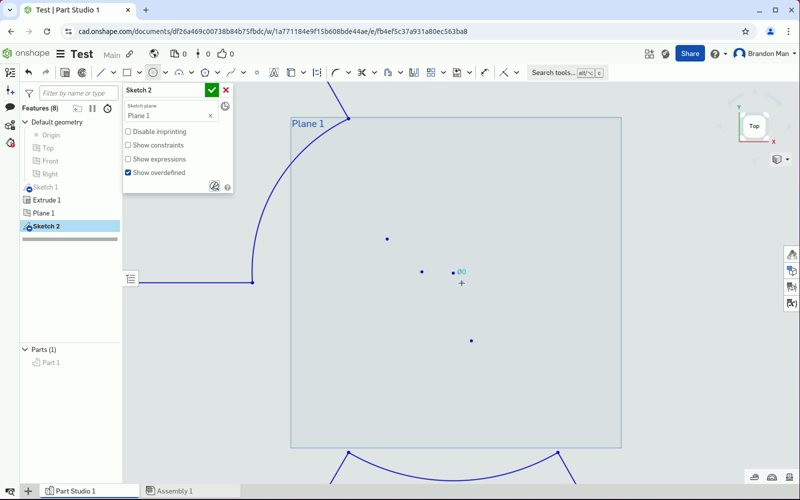
scroll(-6)
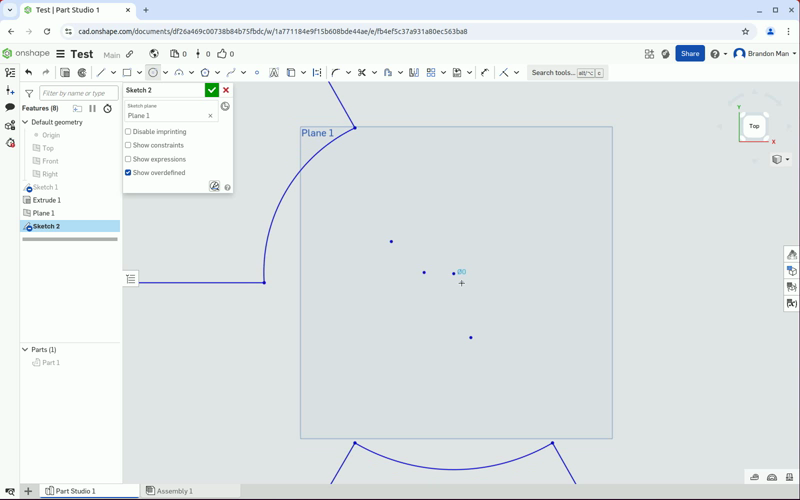
scroll(-6)
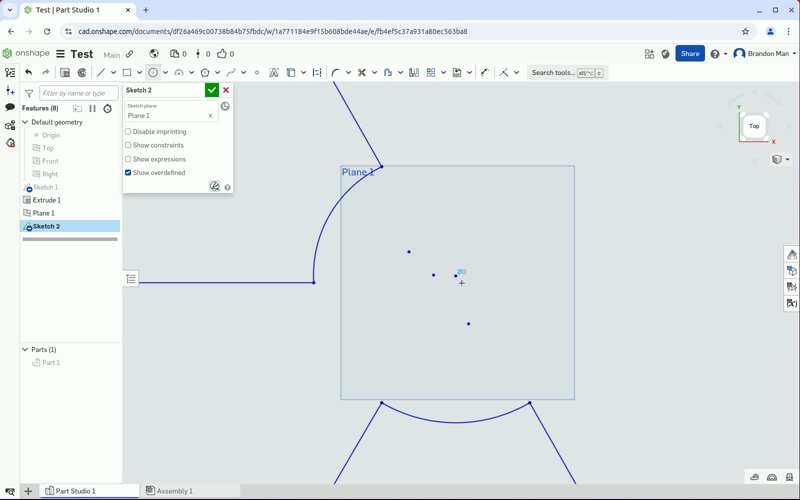
scroll(-6)
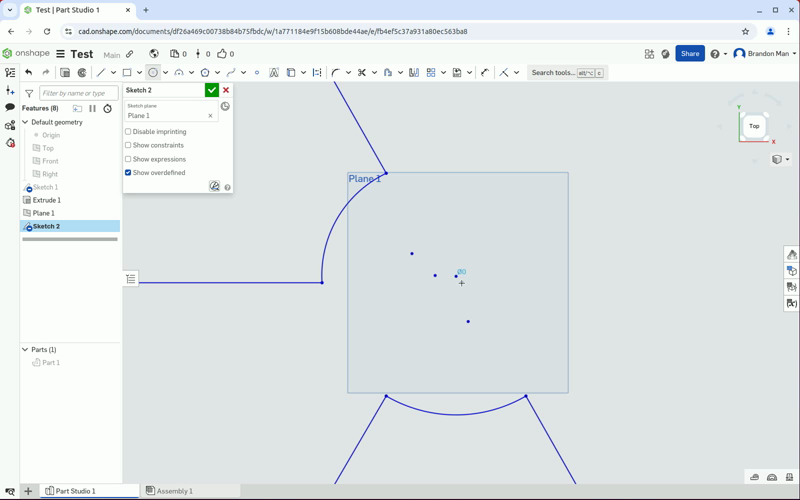
scroll(-6)
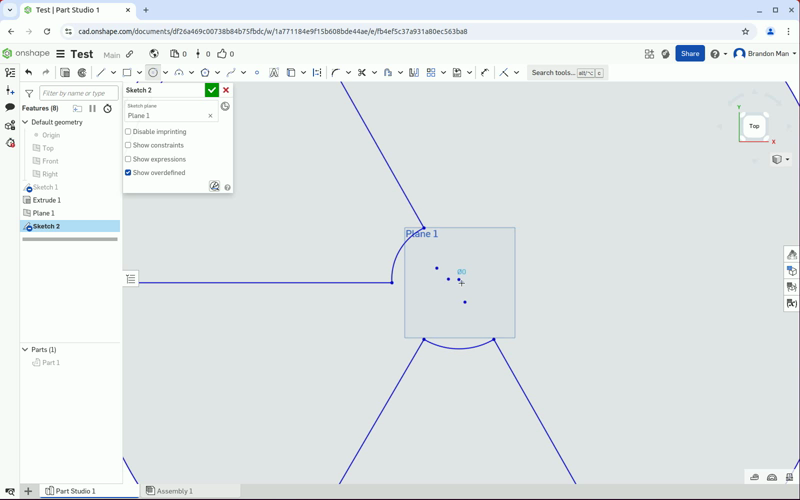
scroll(-6)
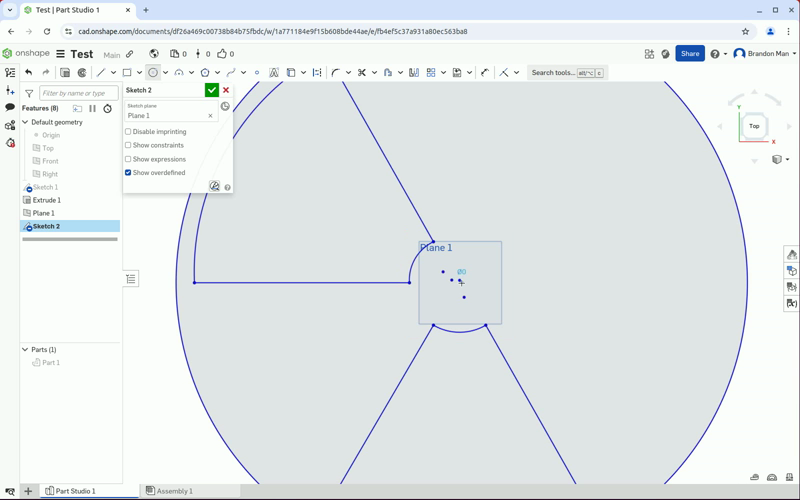
scroll(-6)
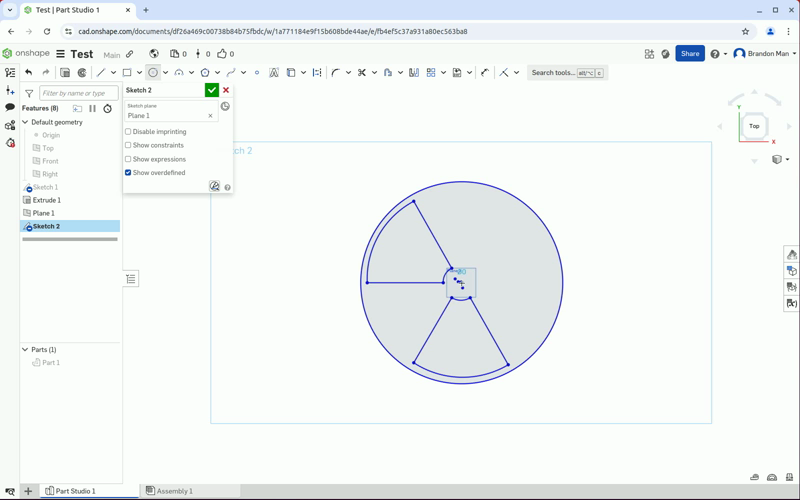
key_up(shift)
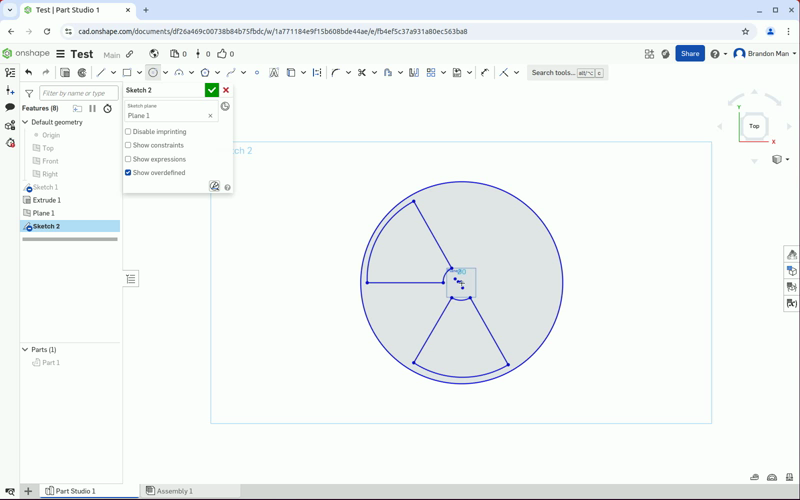
mouse_move(476, 282)
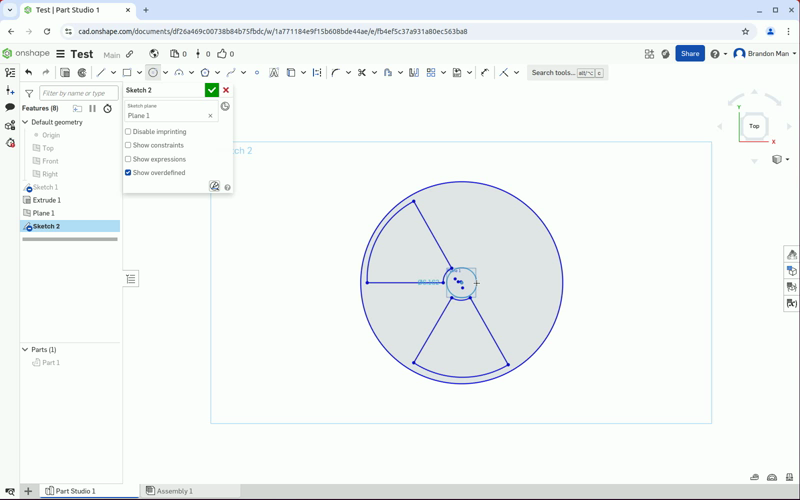
click(476, 282)
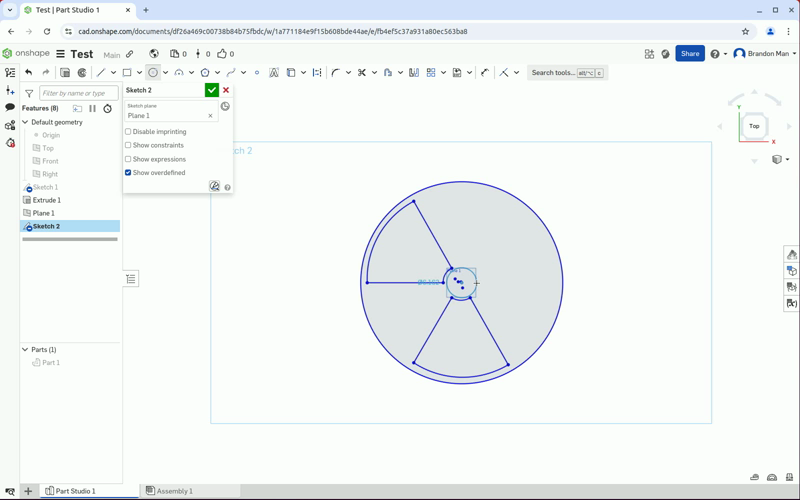
key(esc)
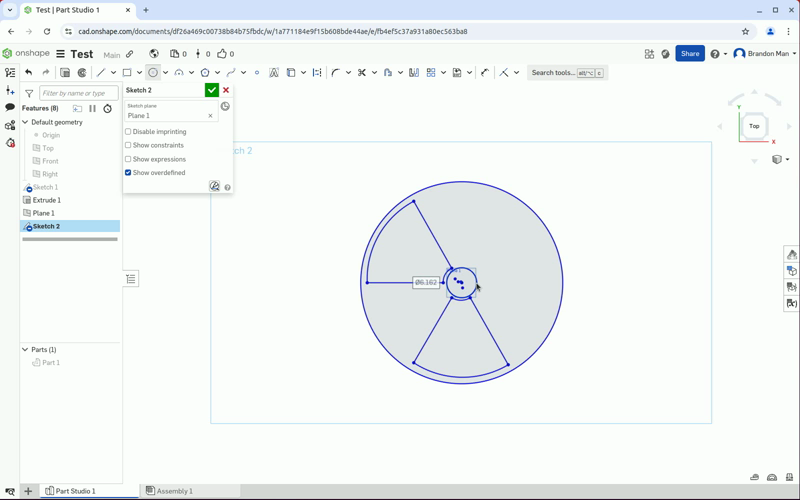
key(a)
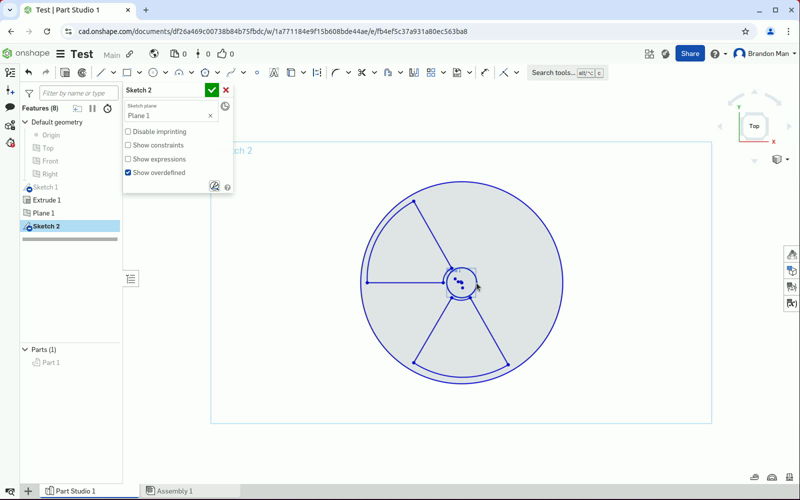
key_down(shift)
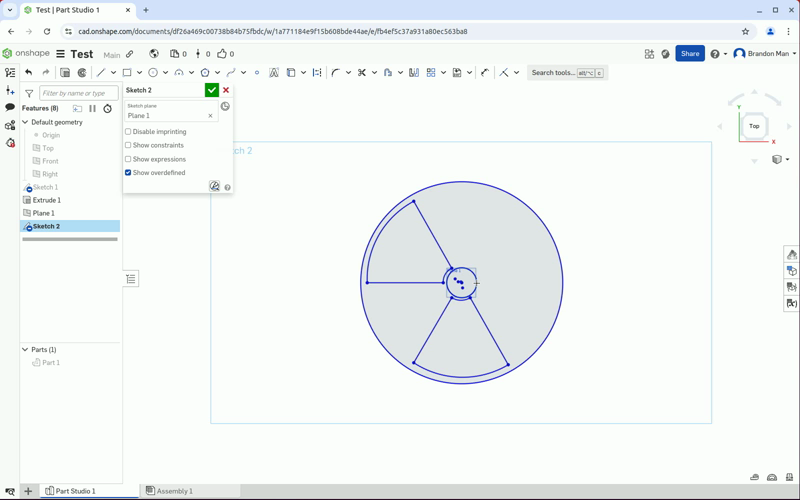
mouse_move(470, 268)
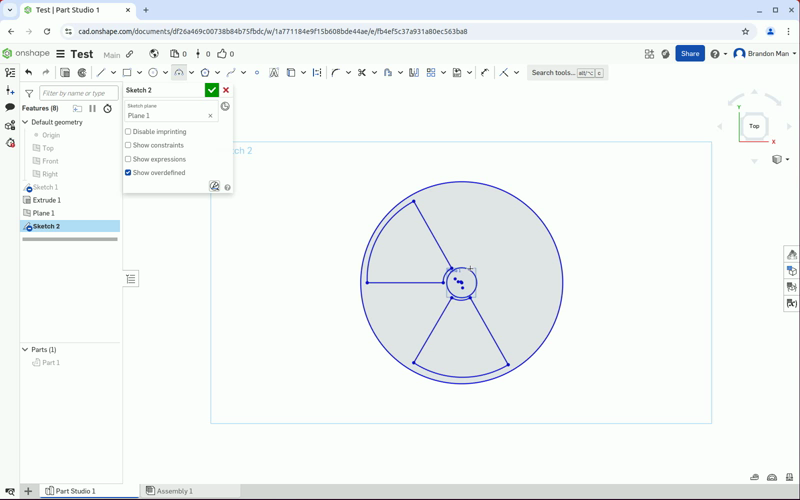
click(470, 268)
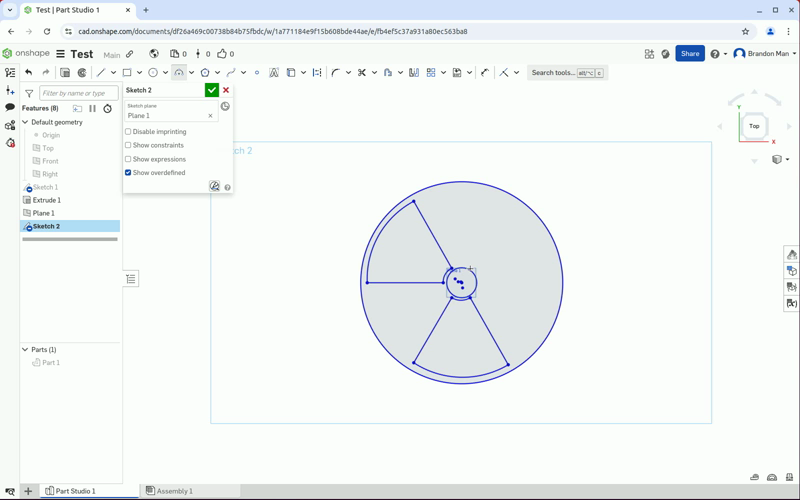
key_up(shift)
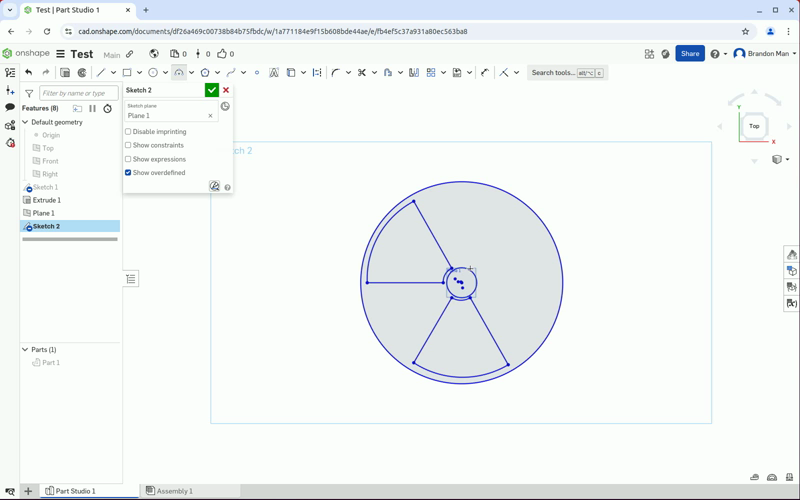
key_down(shift)
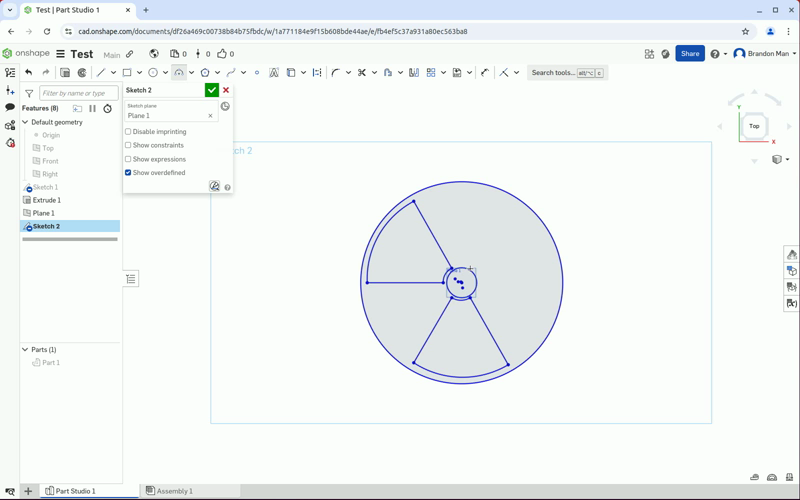
mouse_move(478, 282)
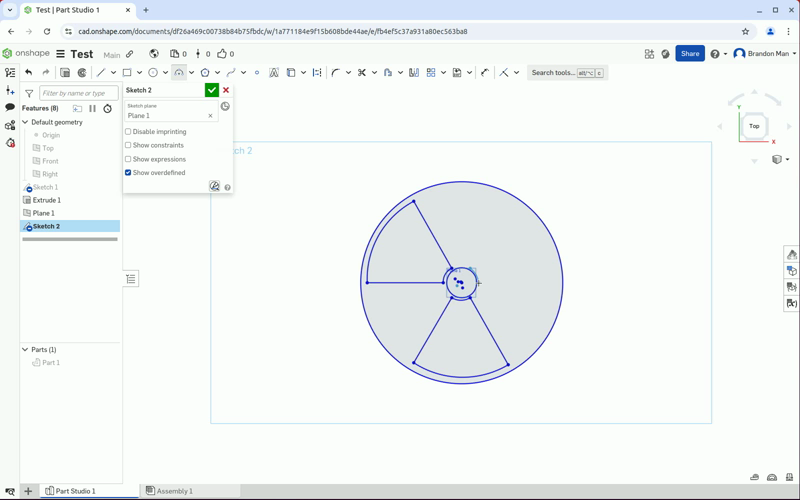
scroll(6)
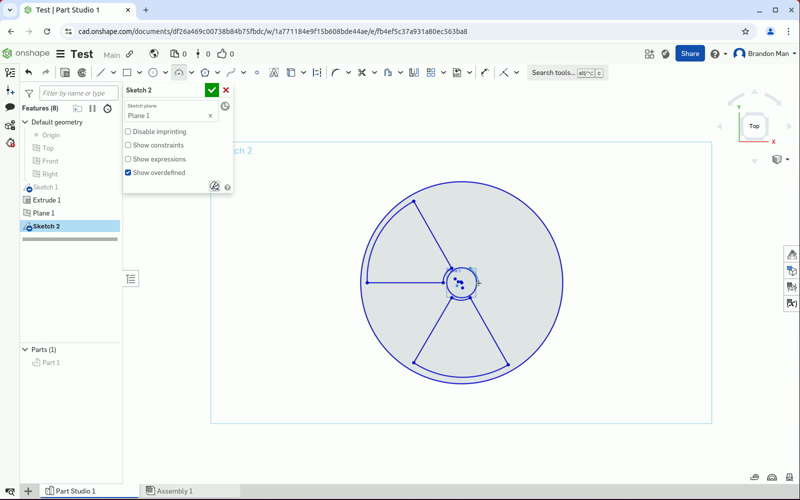
scroll(6)
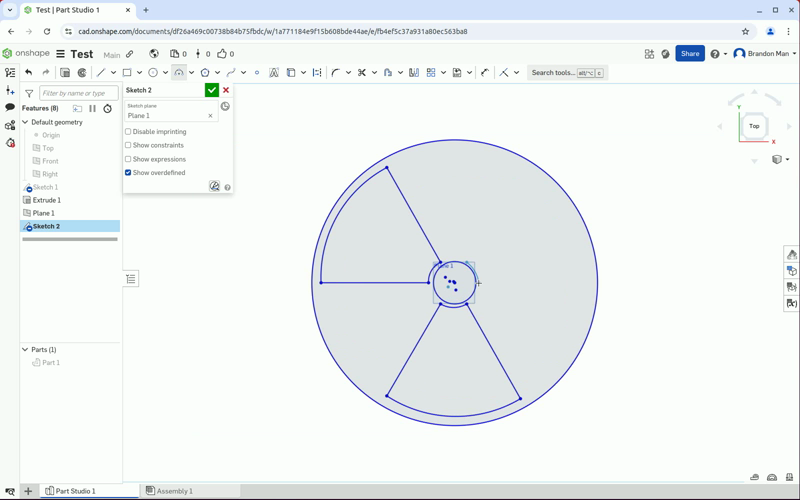
scroll(6)
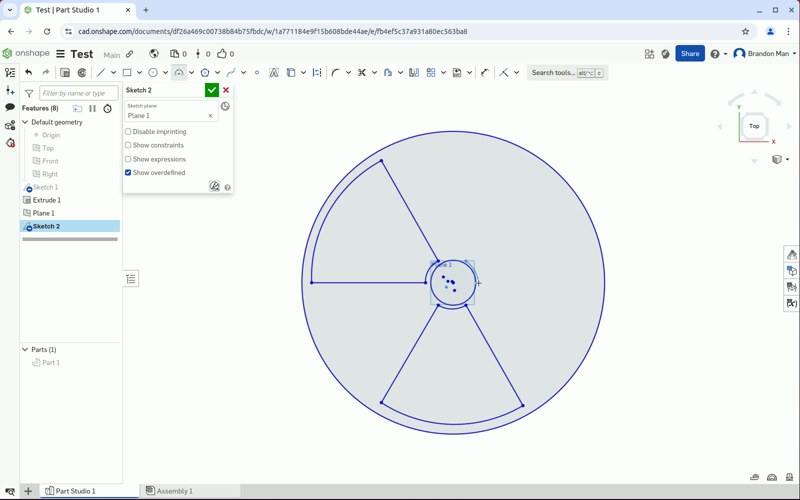
scroll(6)
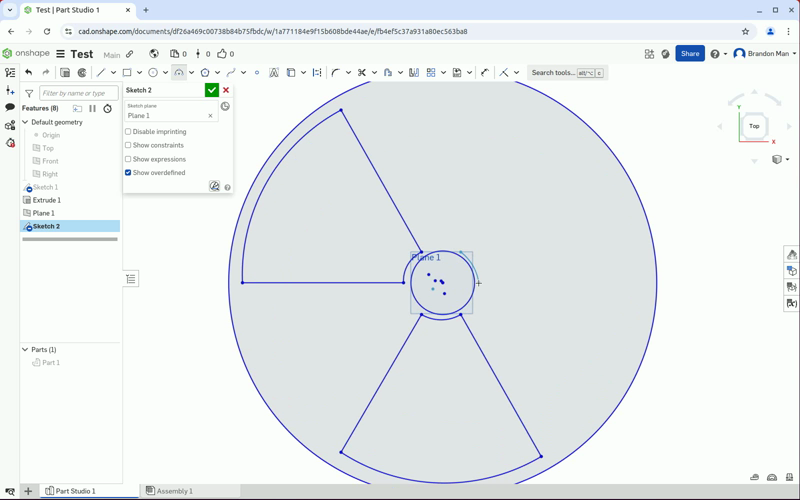
scroll(6)
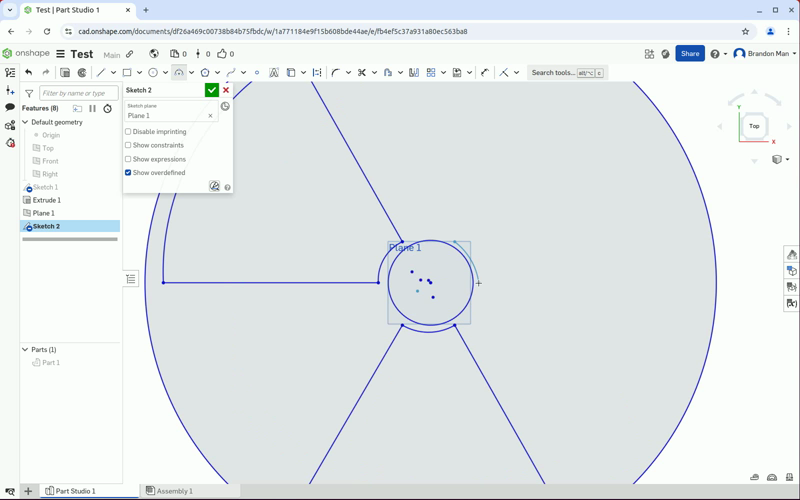
scroll(6)
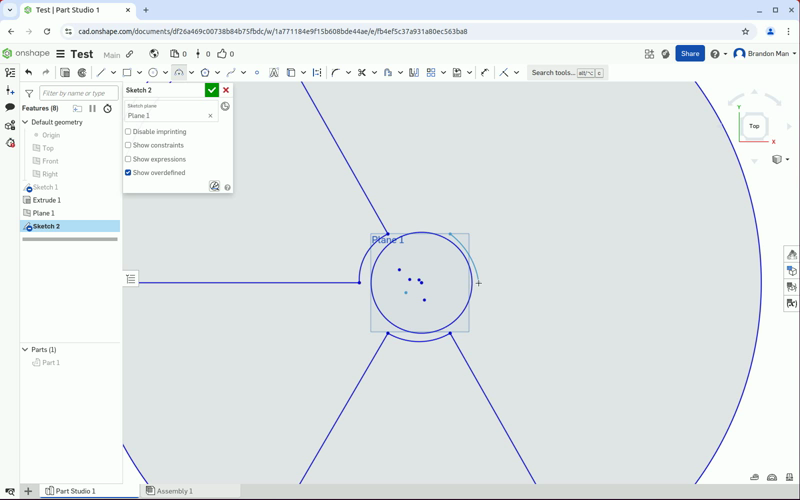
scroll(6)
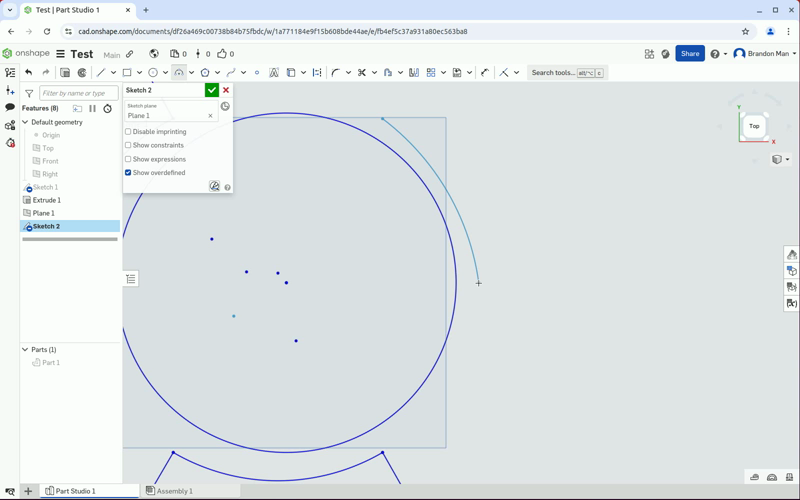
click(478, 282)
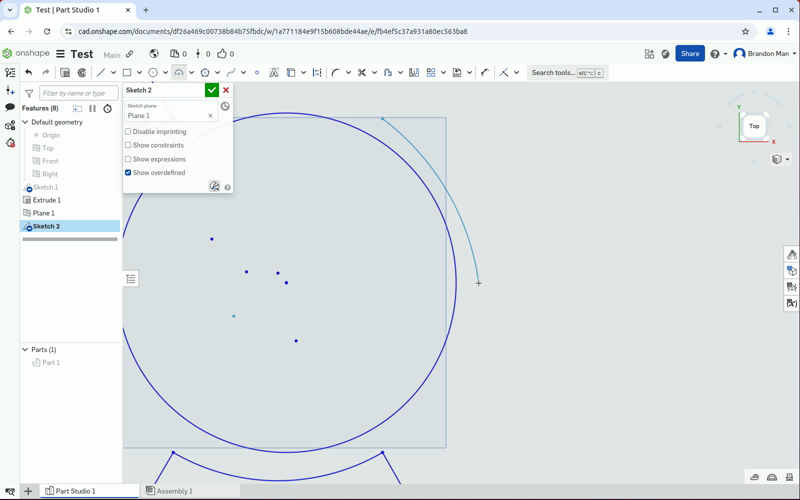
scroll(-6)
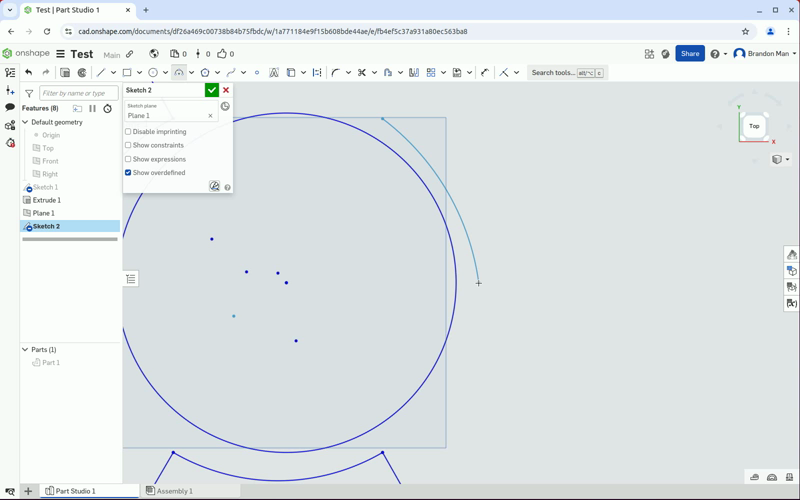
scroll(-6)
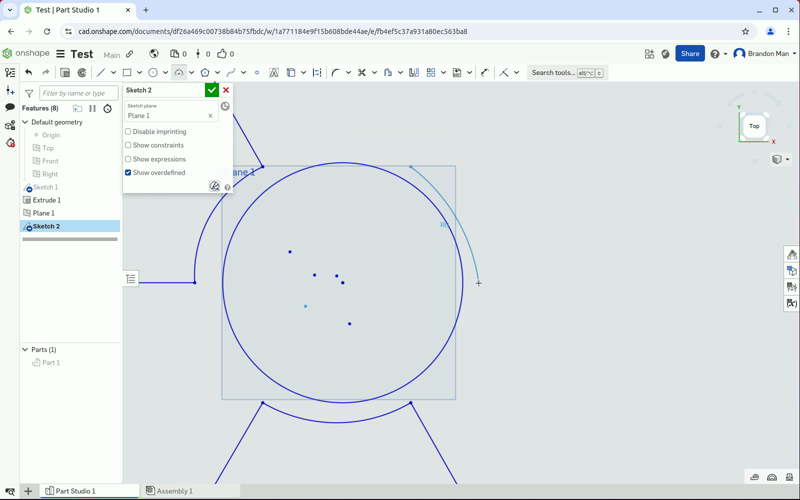
scroll(-6)
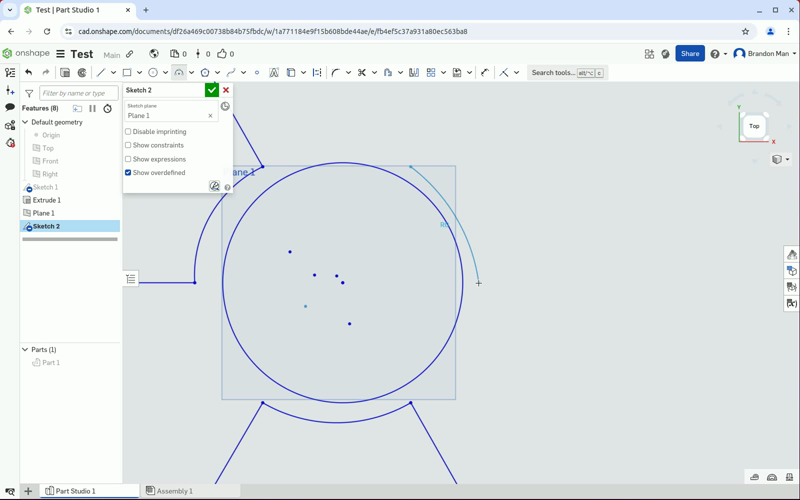
scroll(-6)
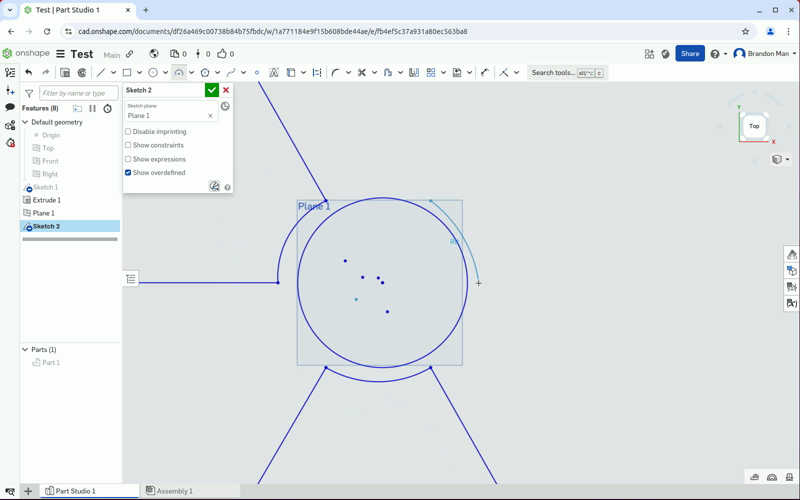
scroll(-6)
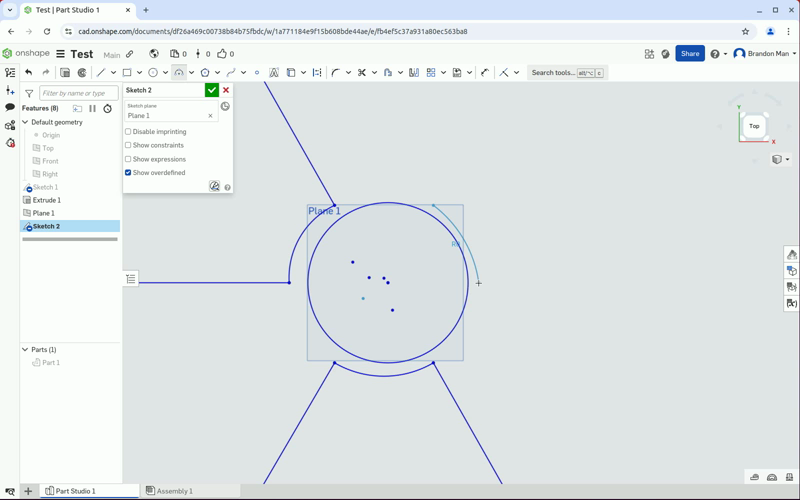
scroll(-6)
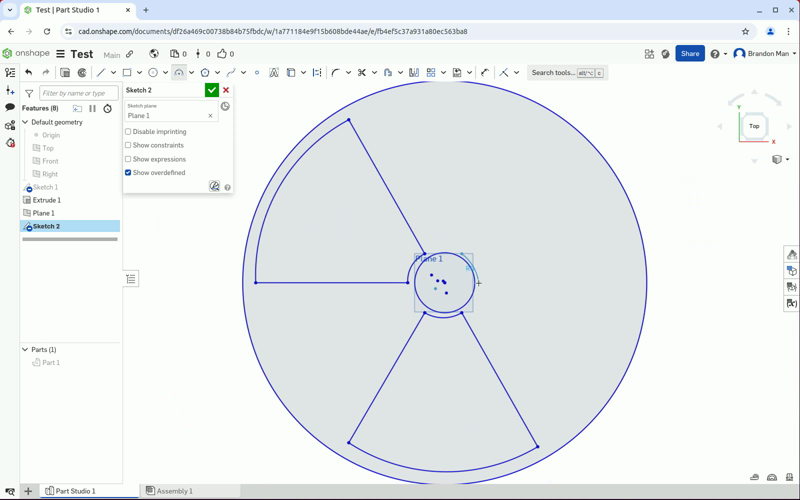
scroll(-6)
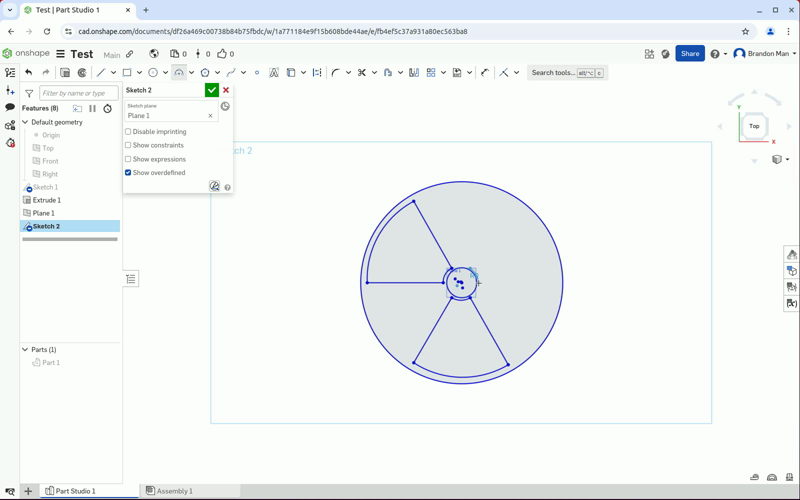
mouse_move(476, 274)
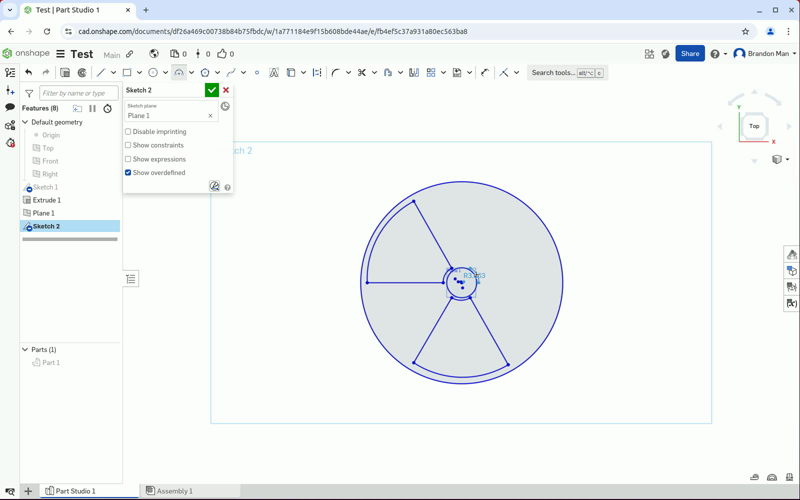
click(476, 274)
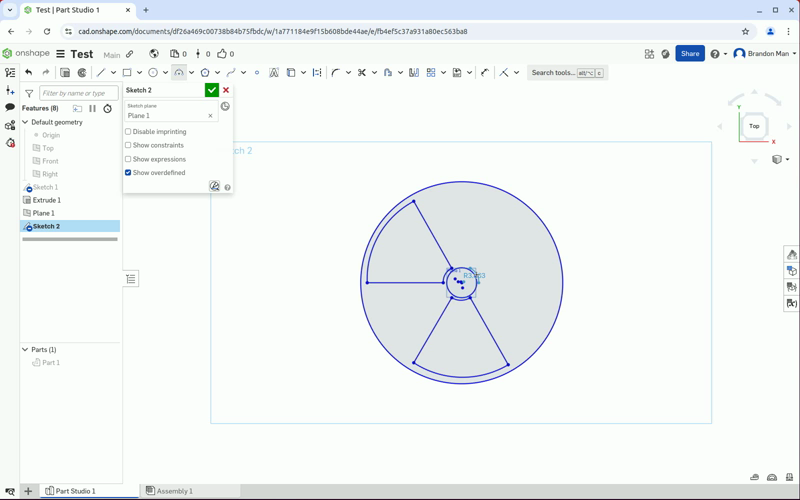
key_up(shift)
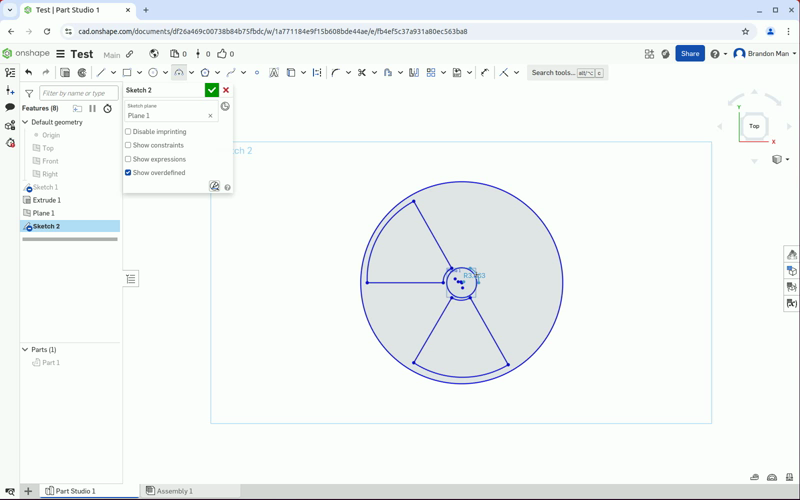
key(esc)
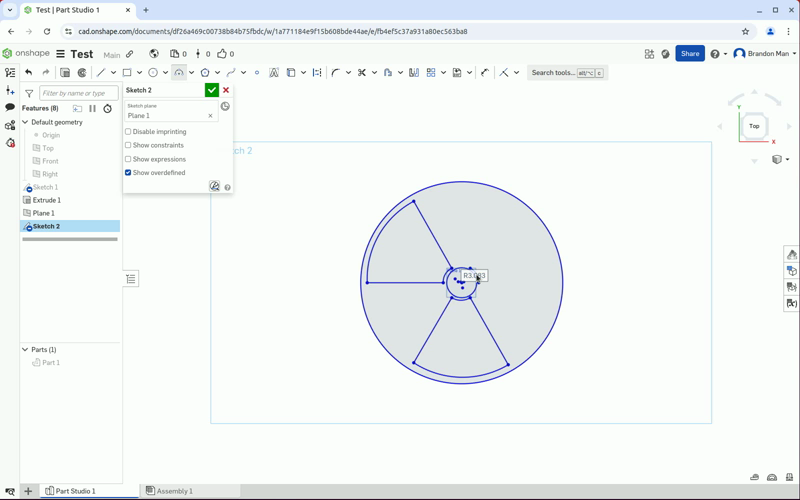
key(l)
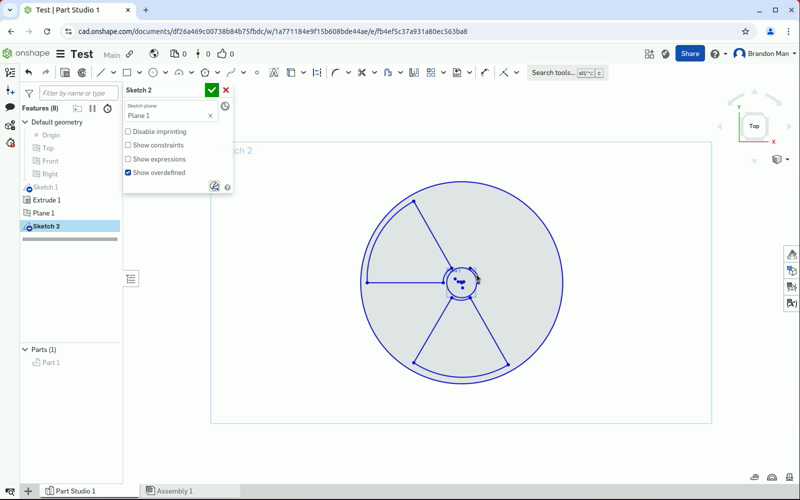
mouse_move(478, 282)
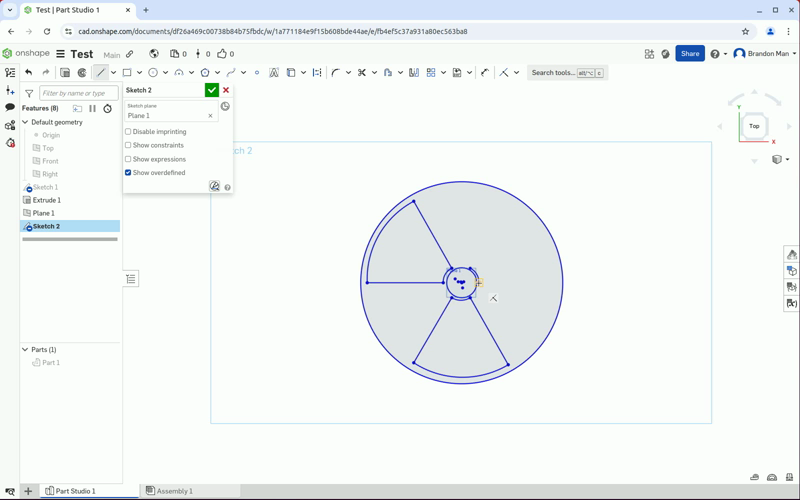
scroll(6)
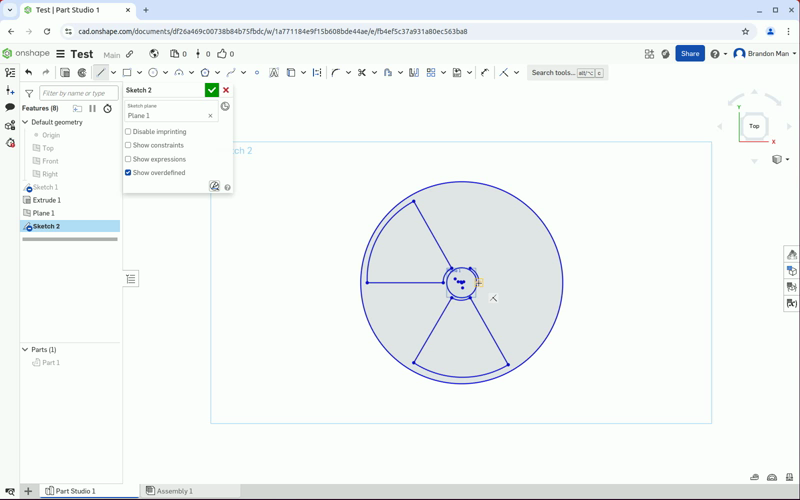
scroll(6)
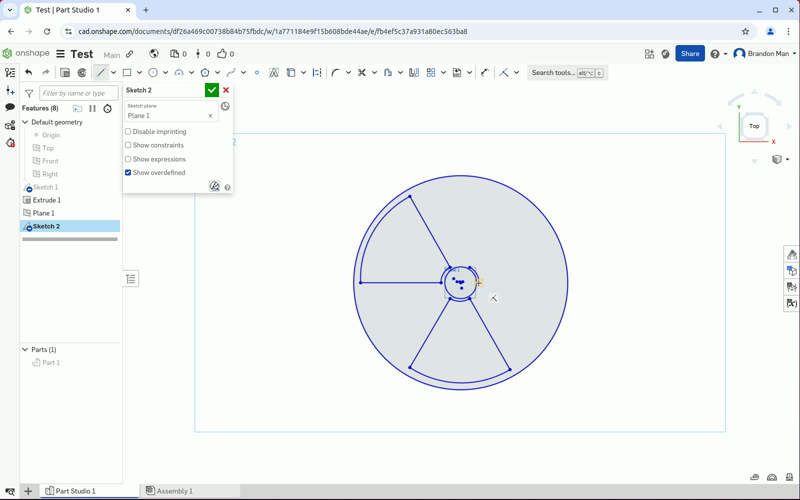
scroll(6)
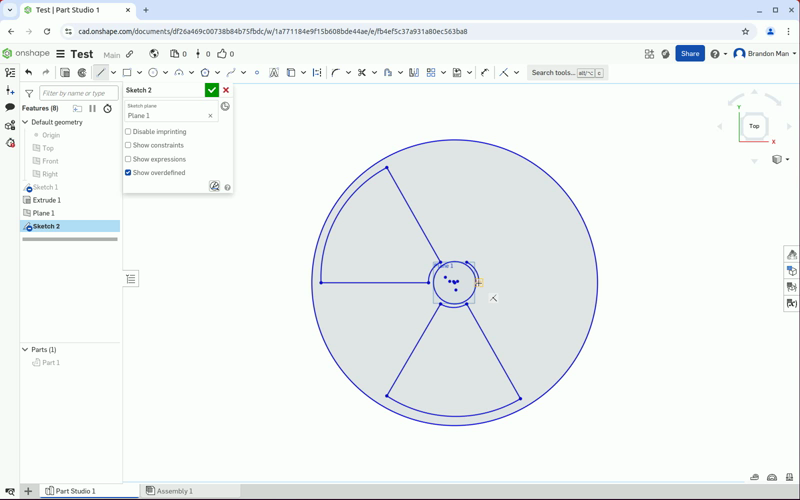
scroll(6)
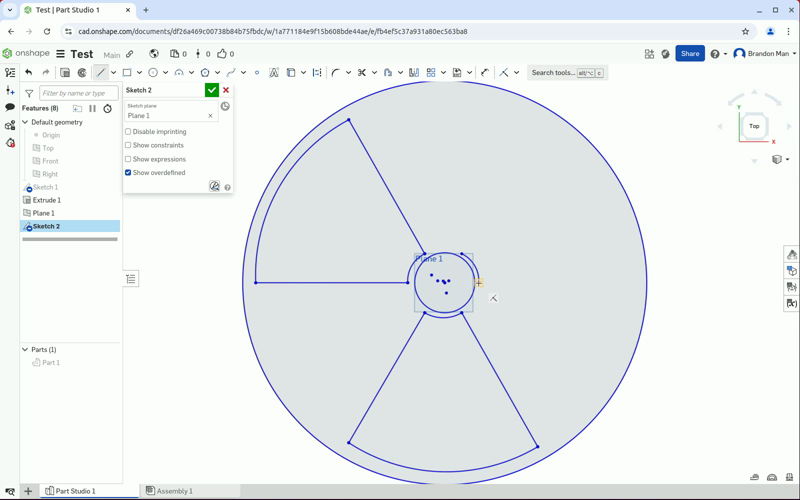
scroll(6)
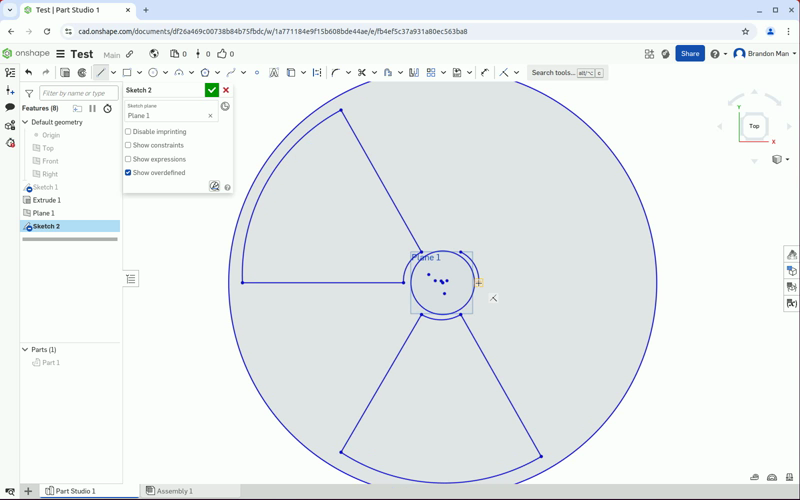
scroll(6)
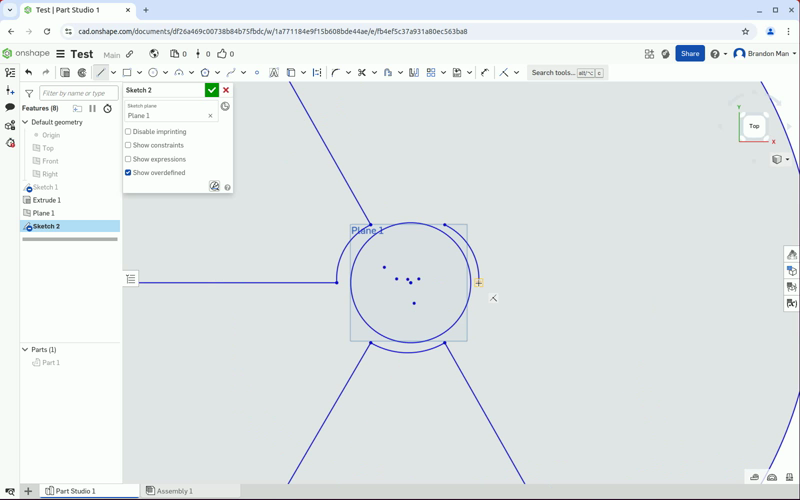
scroll(6)
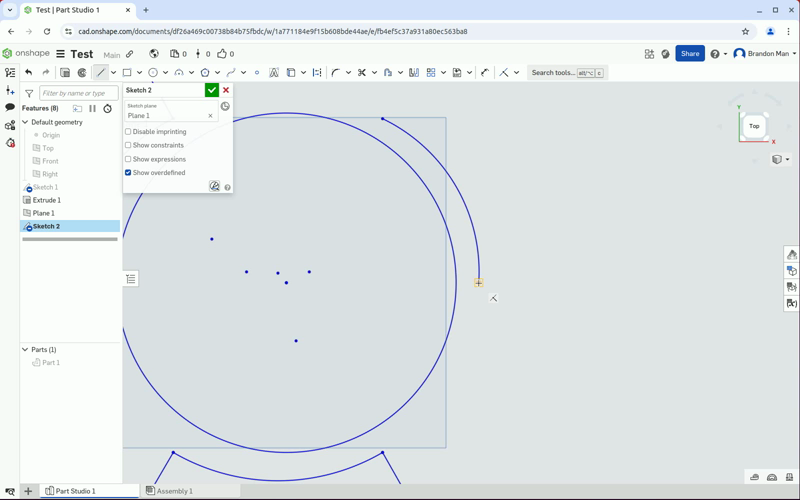
click(478, 282)
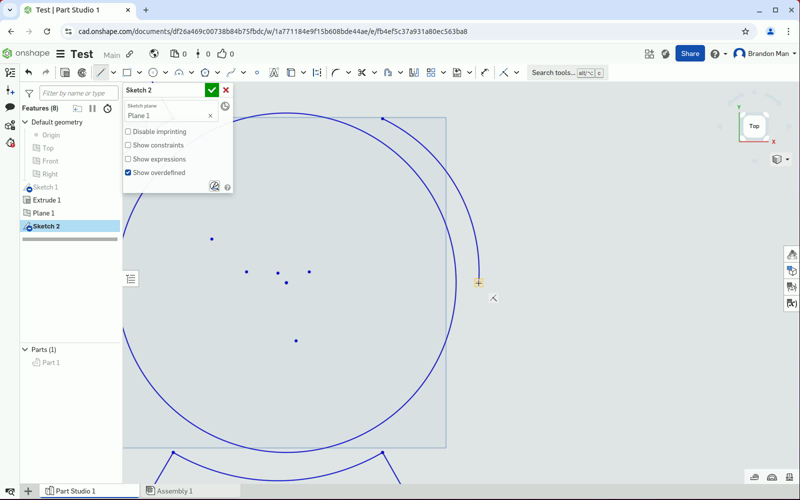
scroll(-6)
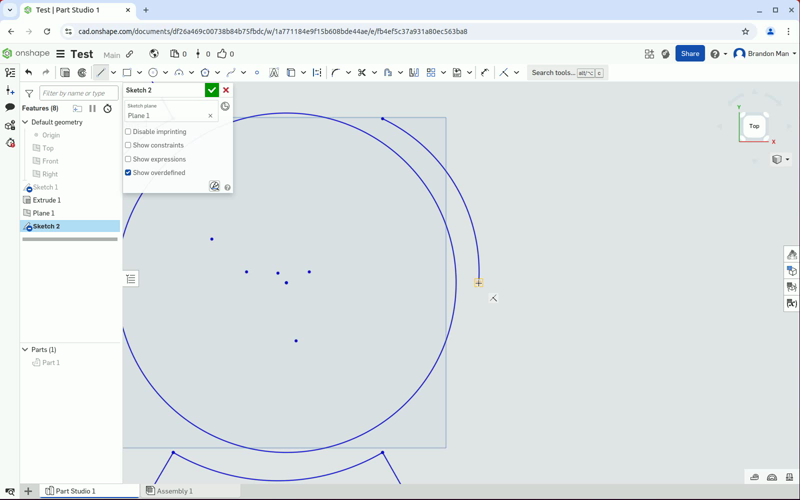
scroll(-6)
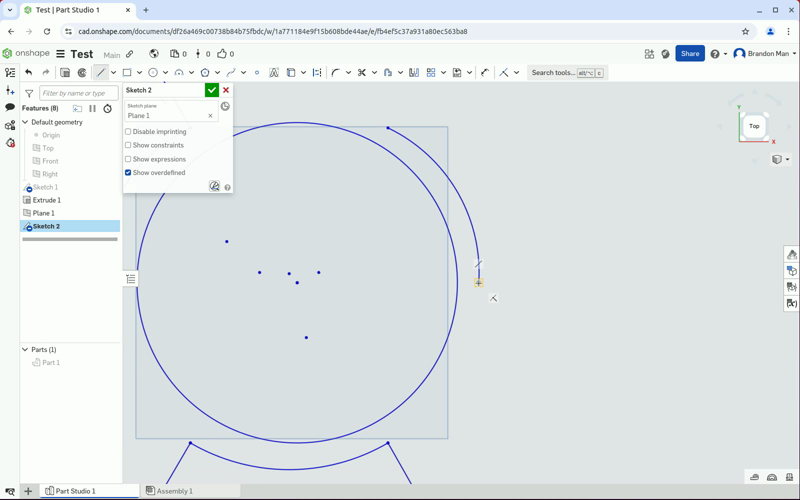
scroll(-6)
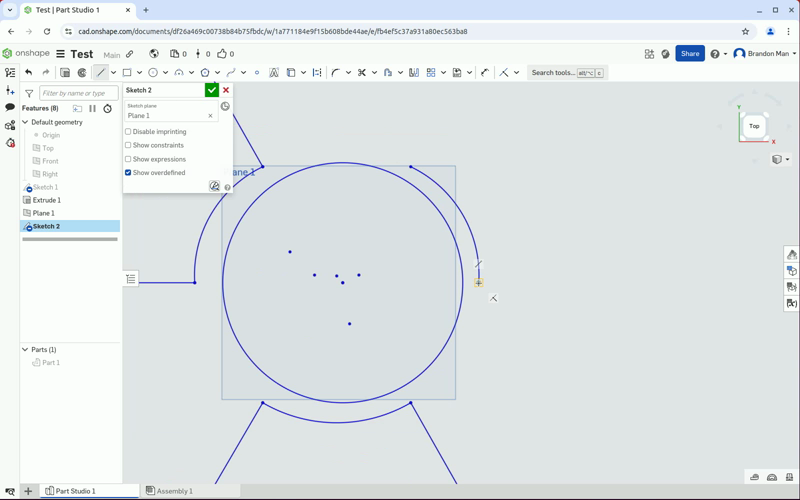
scroll(-6)
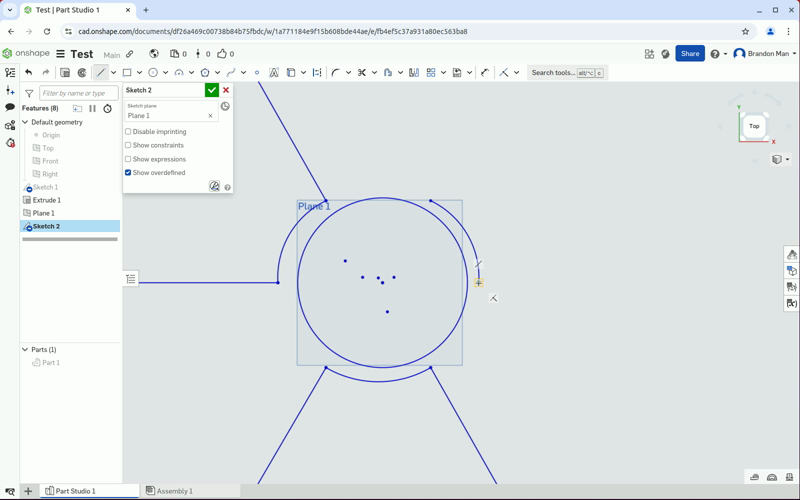
scroll(-6)
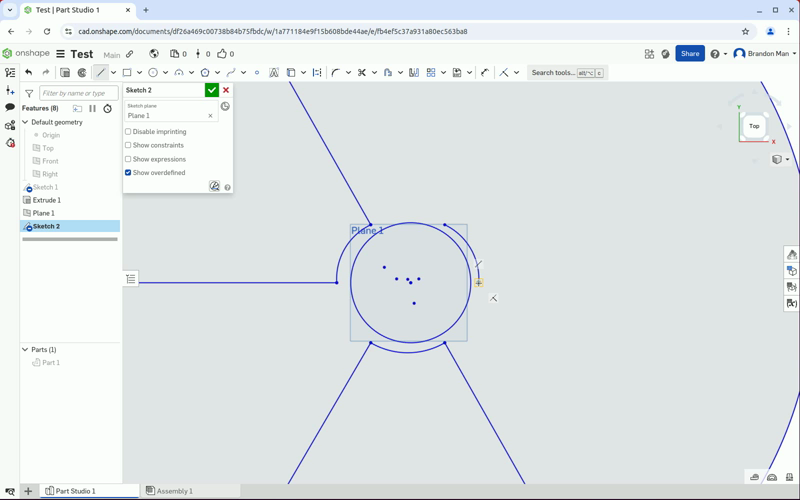
scroll(-6)
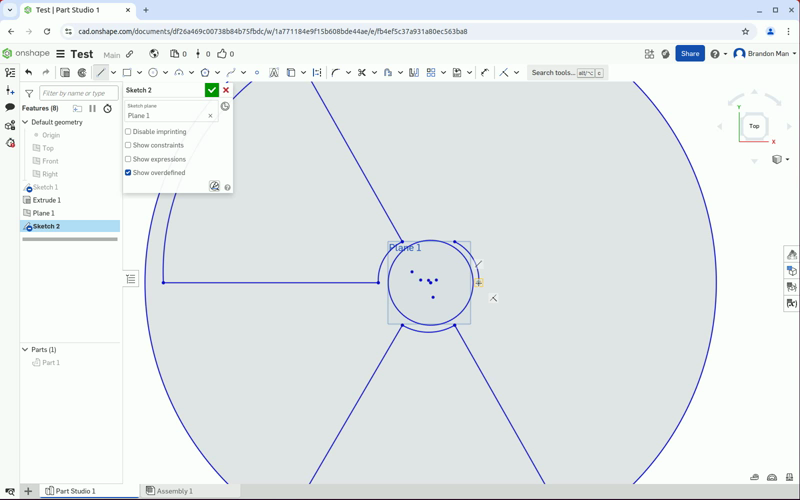
scroll(-6)
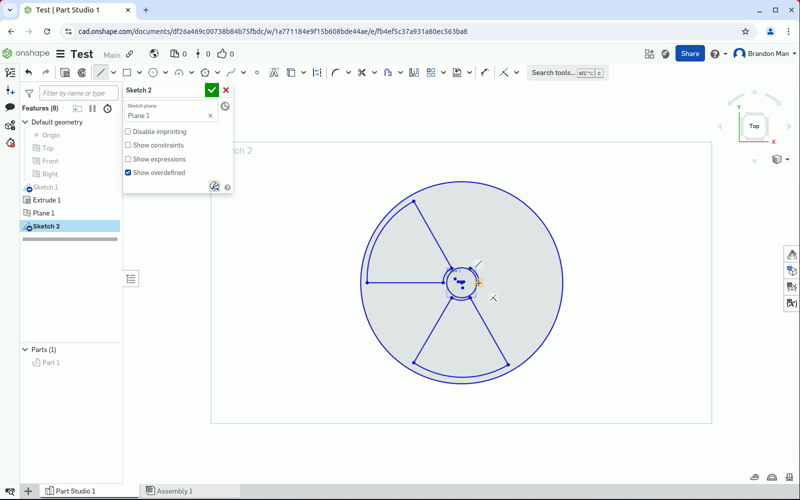
key_down(shift)
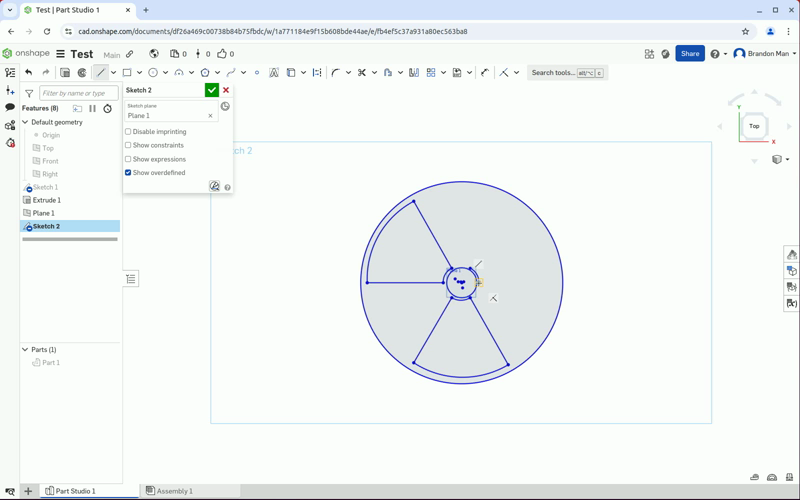
mouse_move(554, 282)
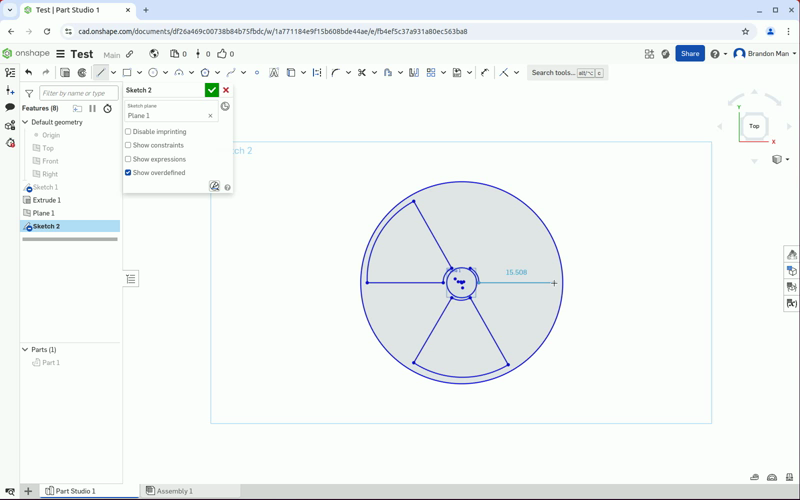
click(554, 282)
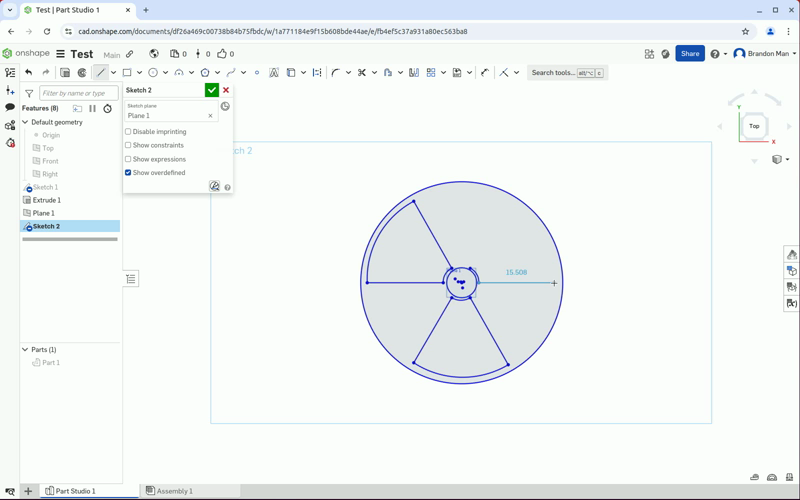
key_up(shift)
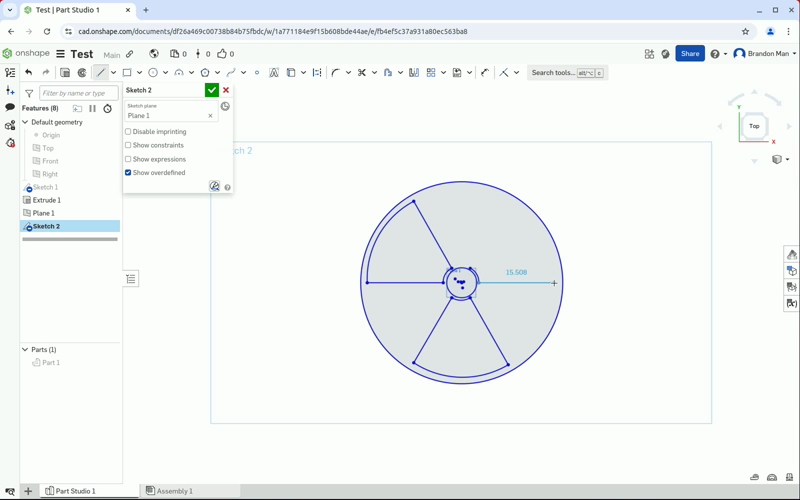
key(esc)
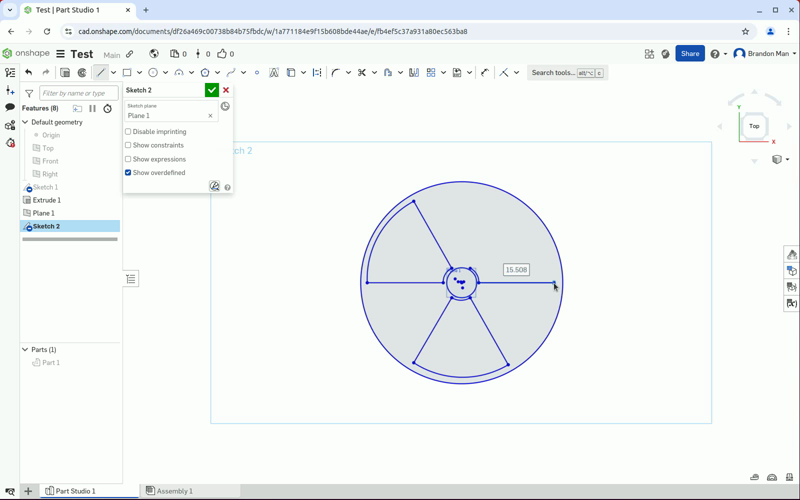
key(a)
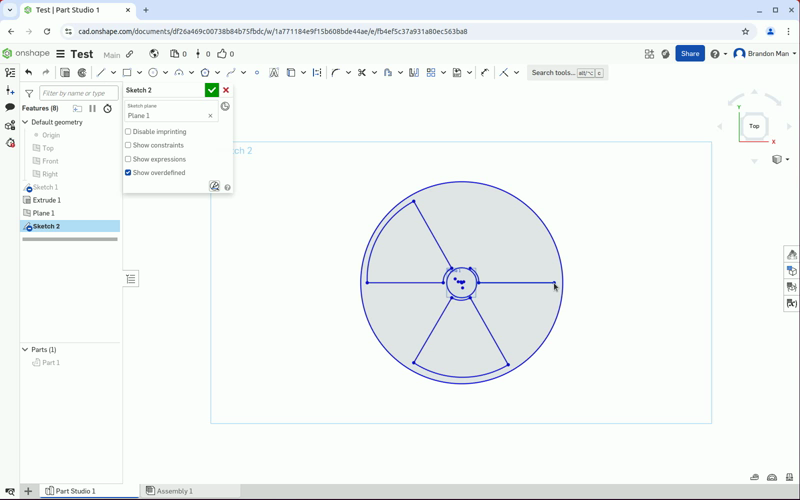
mouse_move(554, 282)
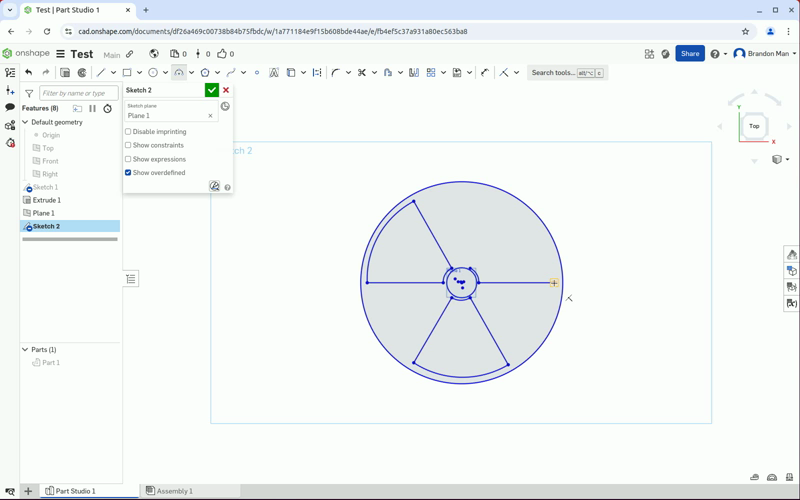
click(554, 282)
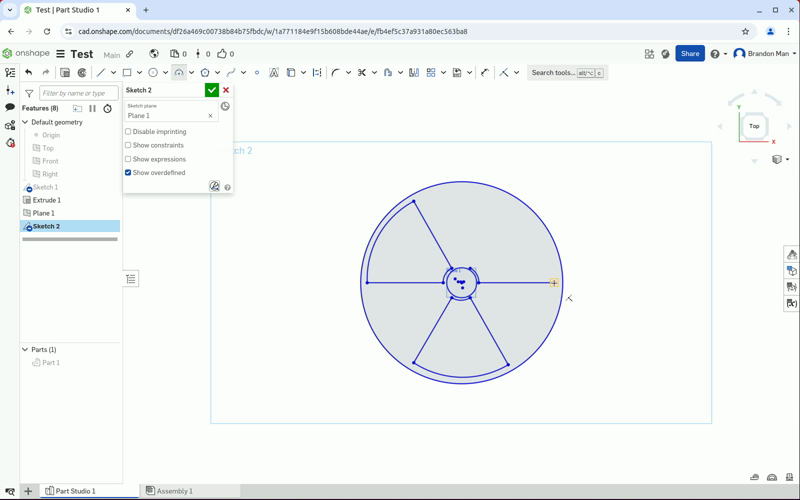
key_down(shift)
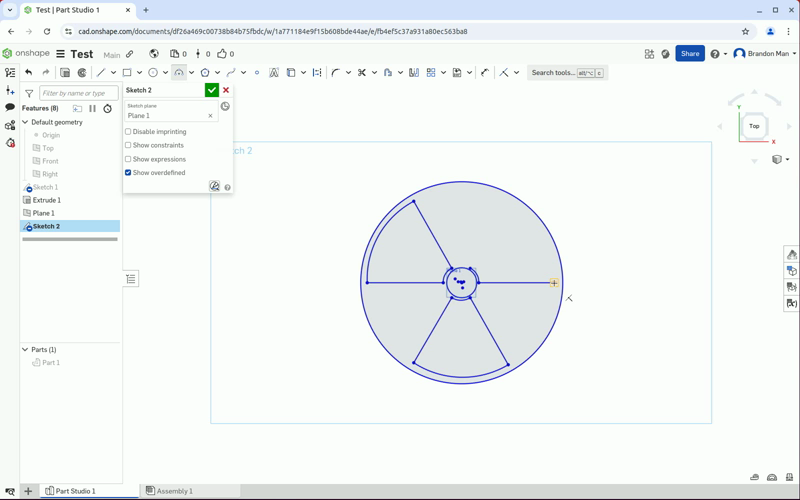
mouse_move(508, 201)
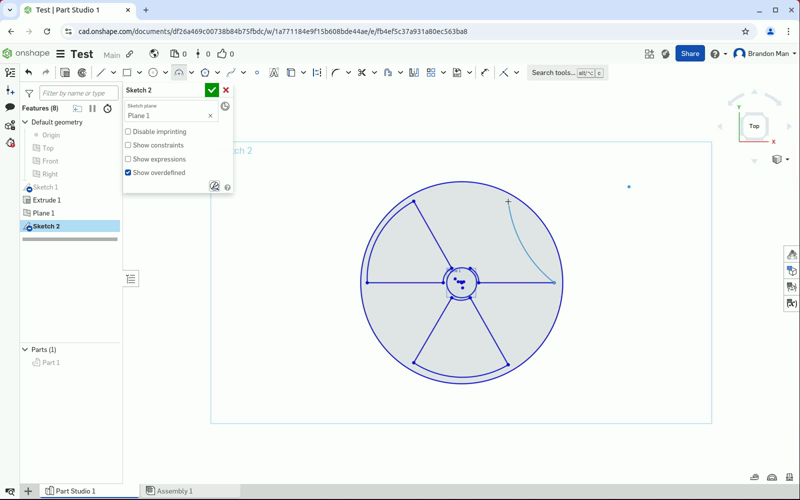
click(508, 201)
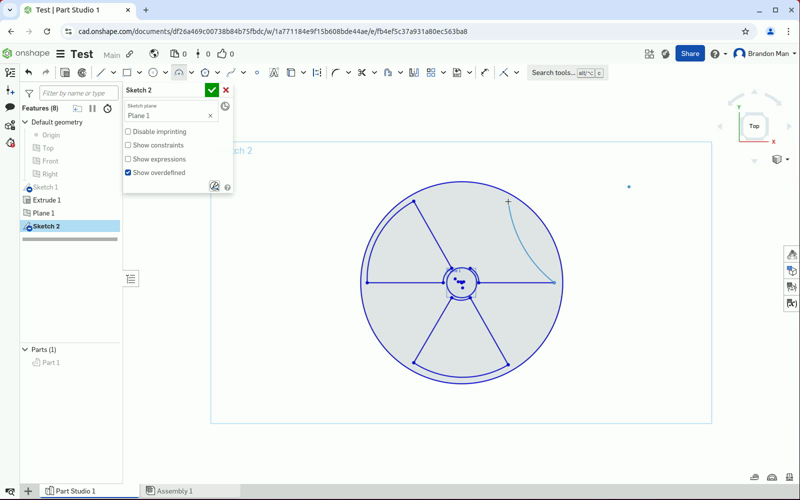
mouse_move(543, 235)
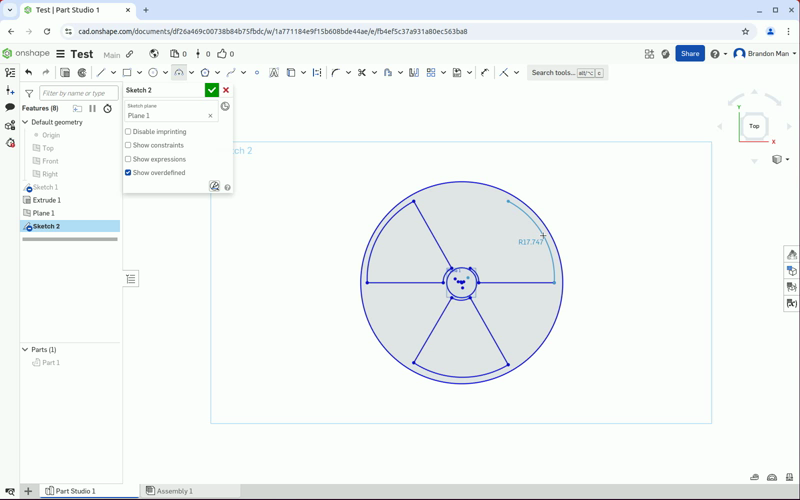
click(543, 235)
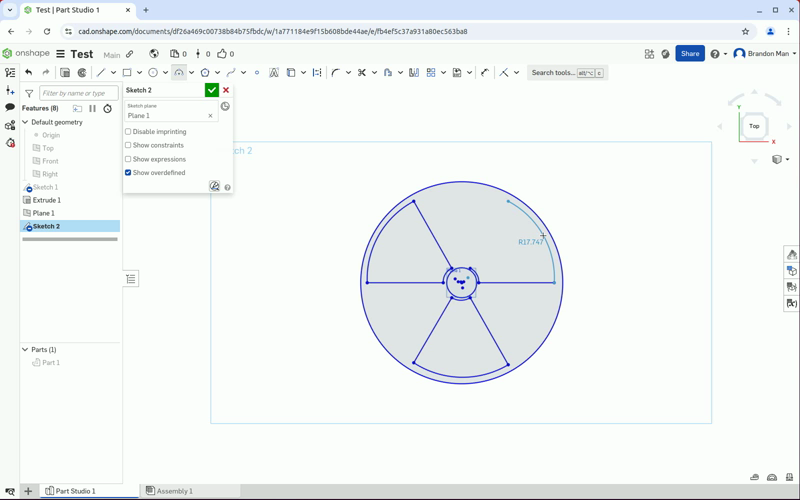
key_up(shift)
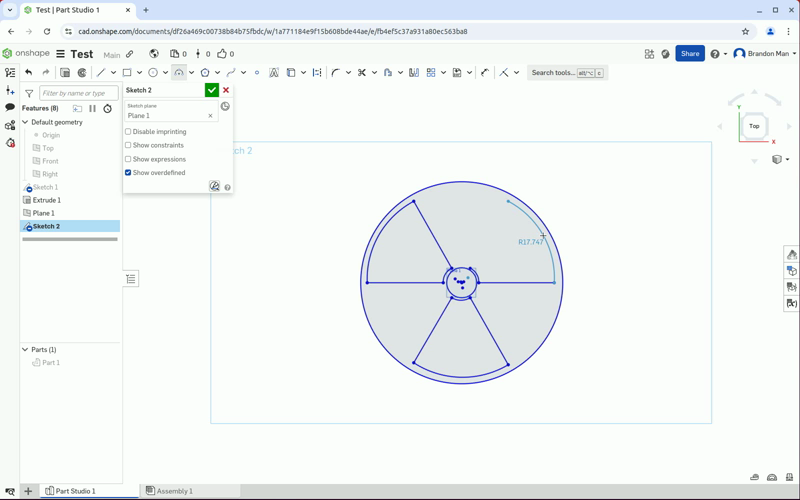
key(esc)
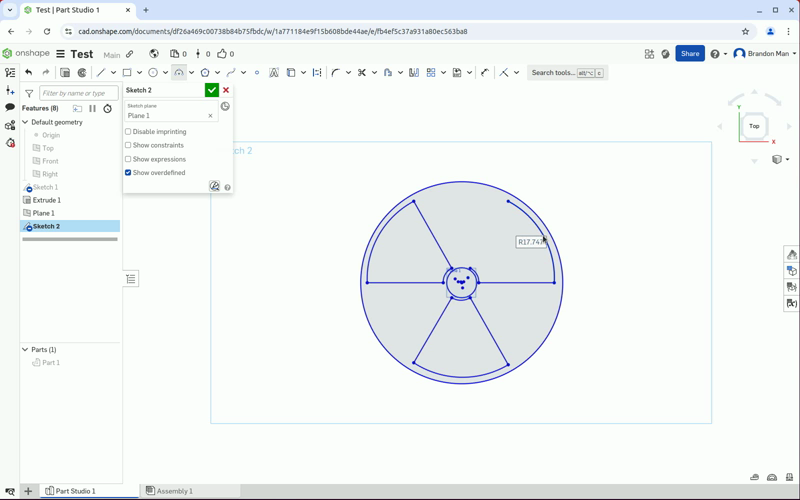
key(l)
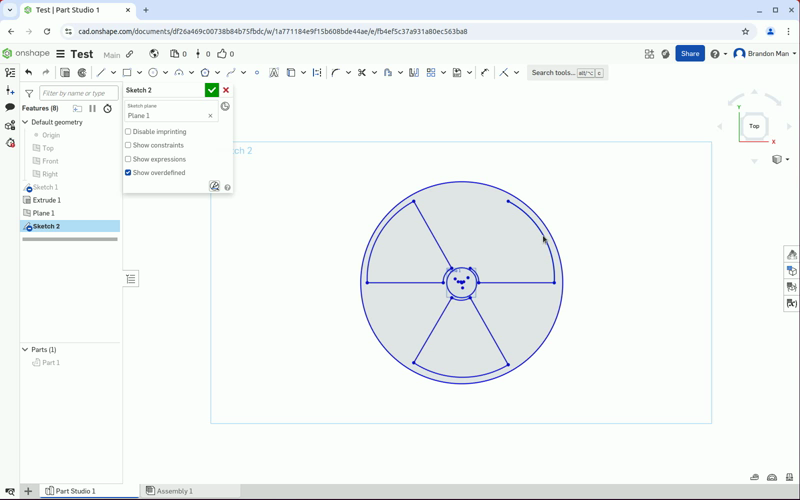
mouse_move(508, 201)
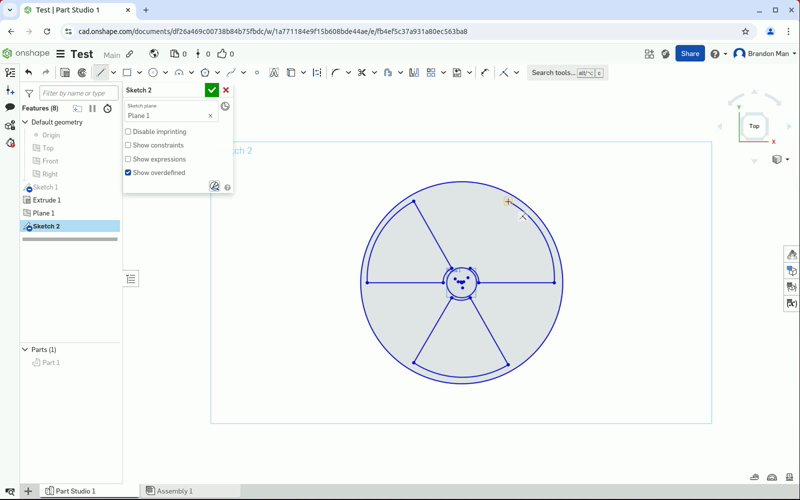
click(508, 201)
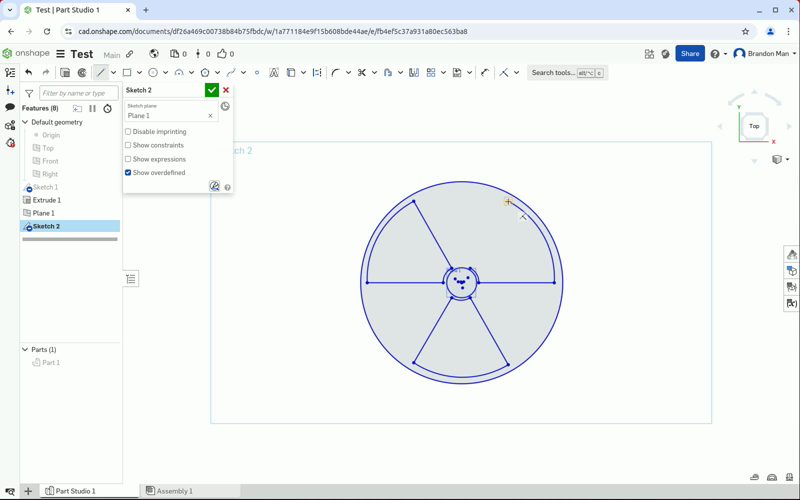
key_down(shift)
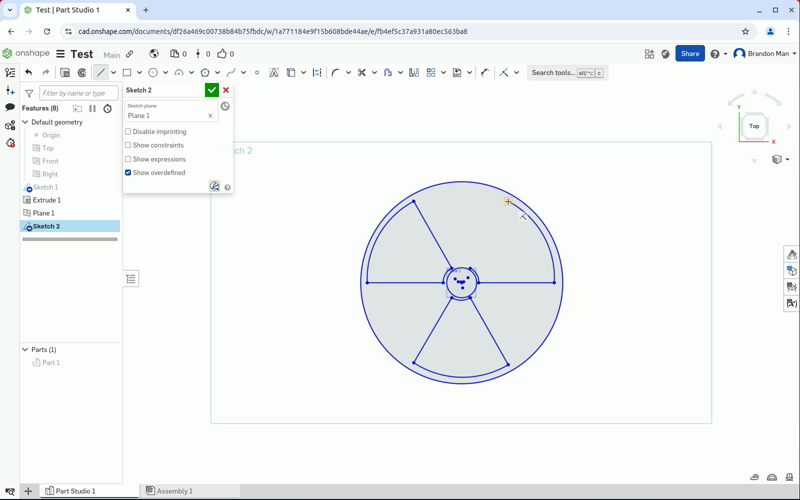
mouse_move(470, 268)
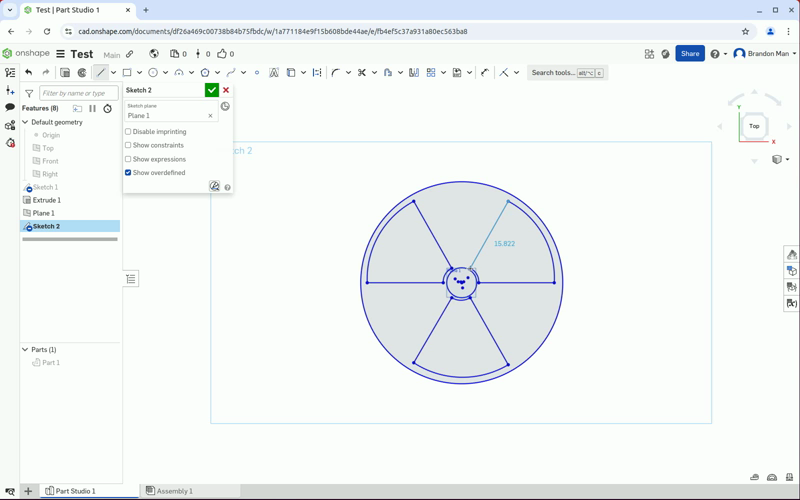
key_up(shift)
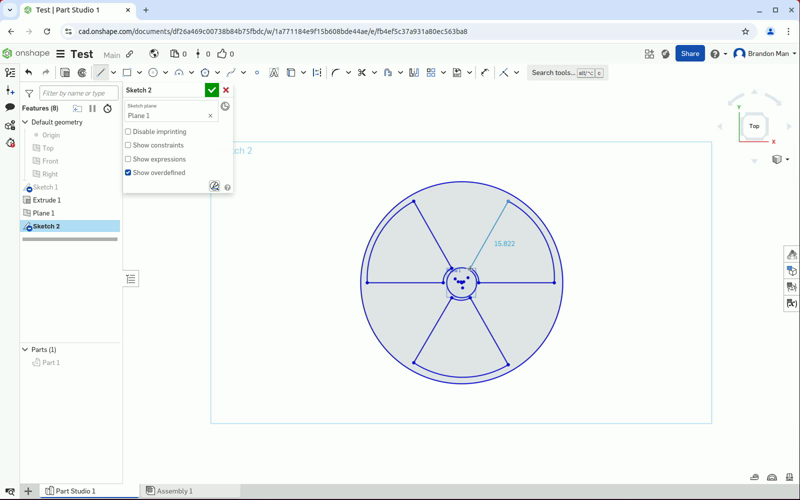
click(470, 268)
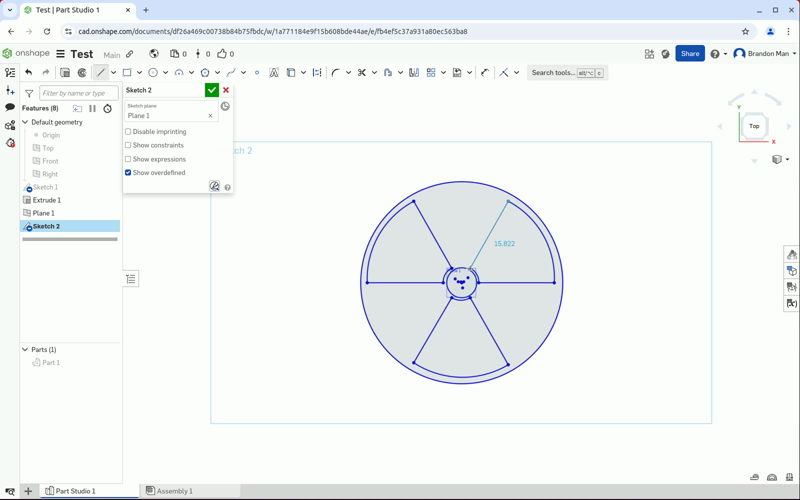
key(esc)
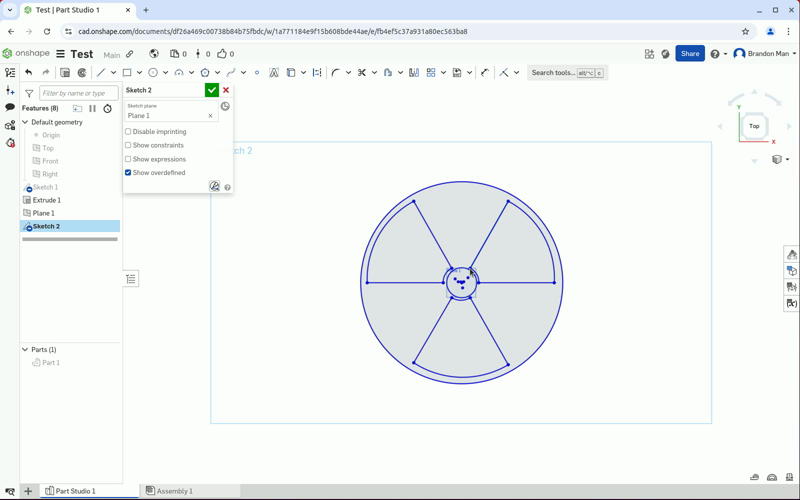
mouse_move(481, 214)
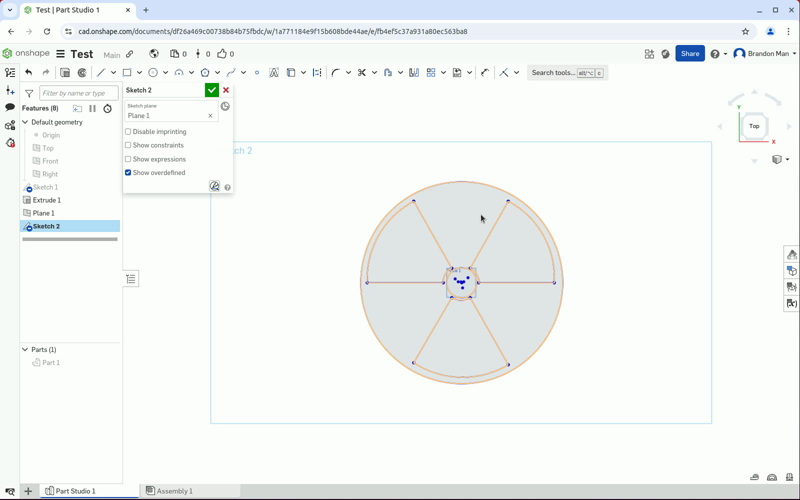
click(481, 214)
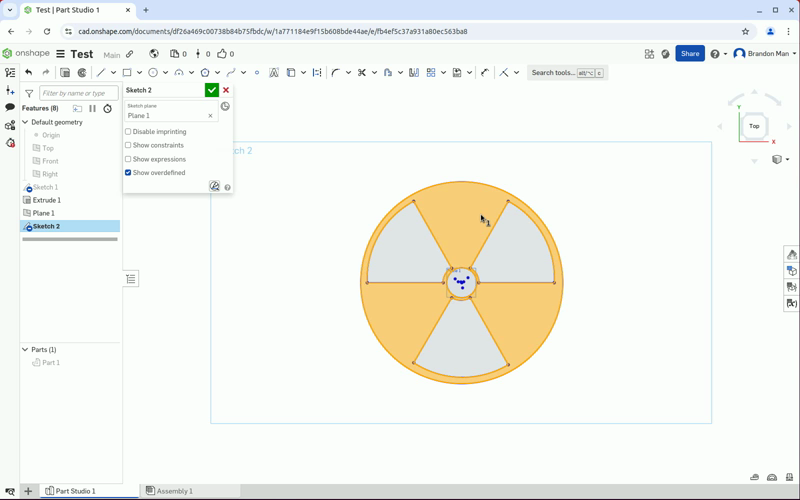
mouse_move(73, 352)
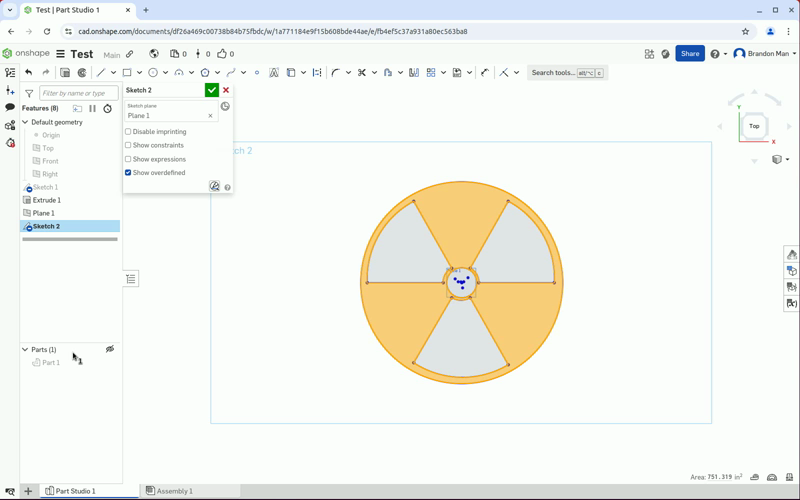
key(shift+y)
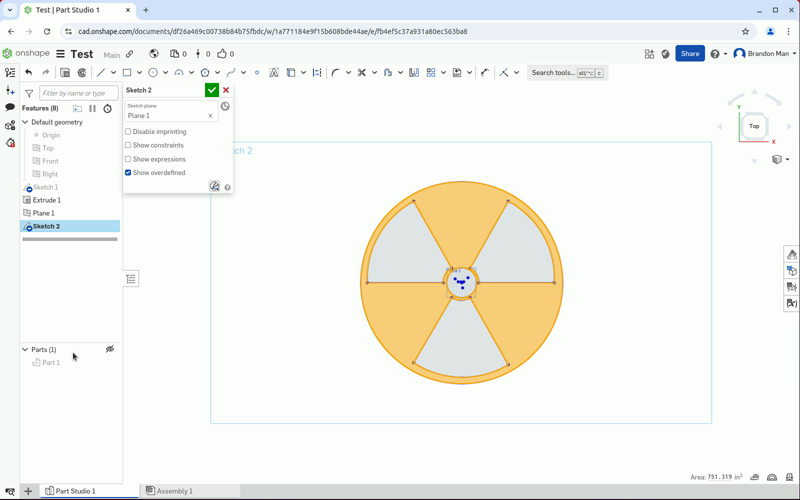
key(shift+e)
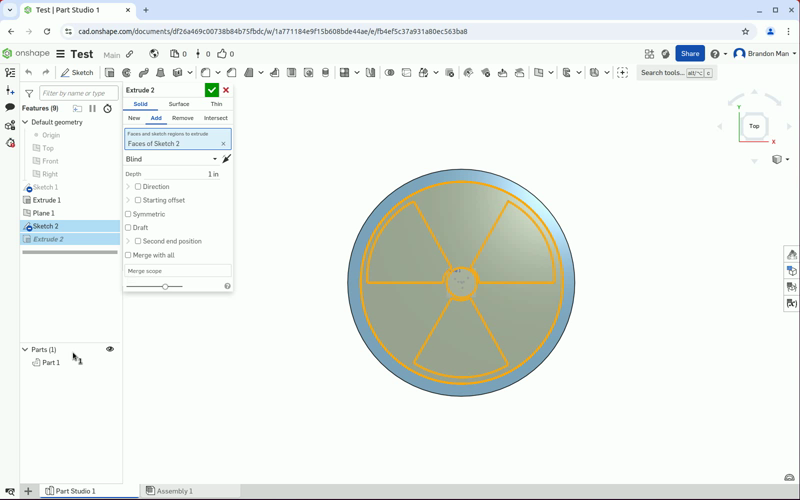
mouse_move(143, 106)
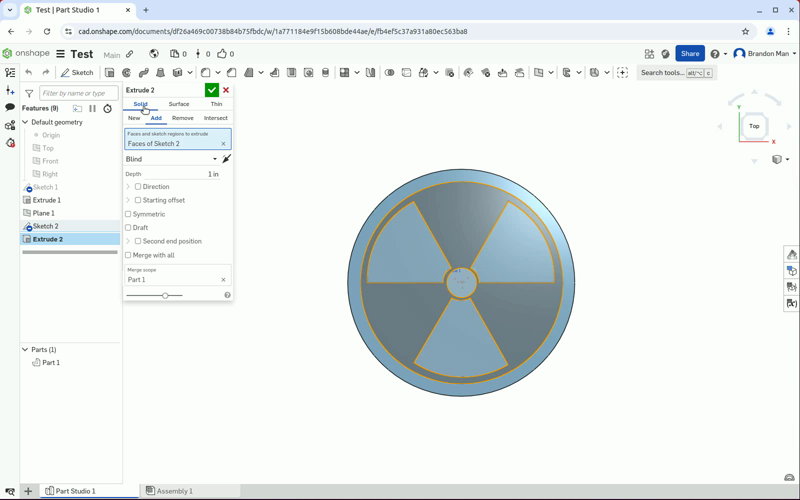
click(143, 106)
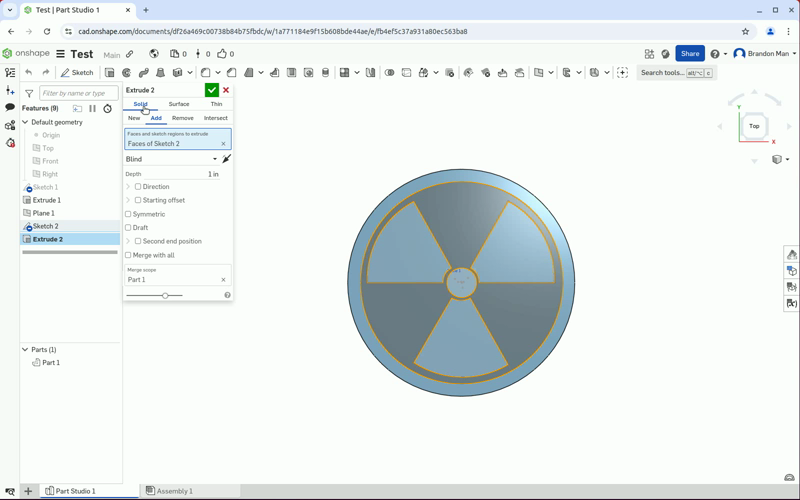
mouse_move(186, 120)
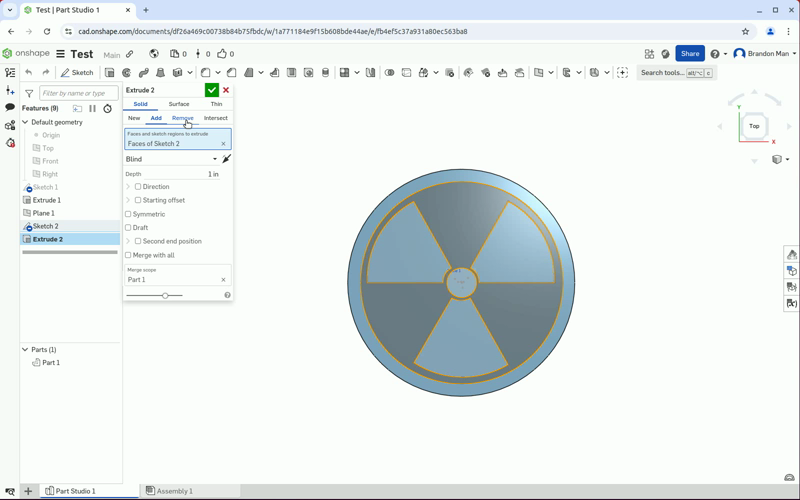
click(186, 120)
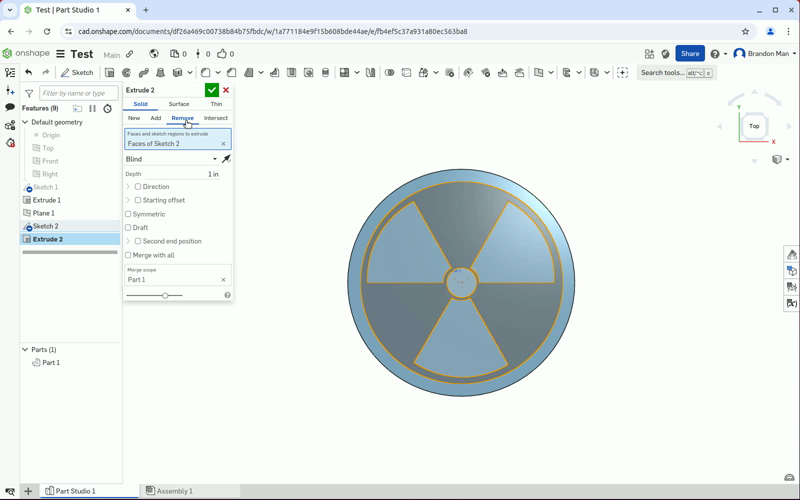
key(tab, 4)
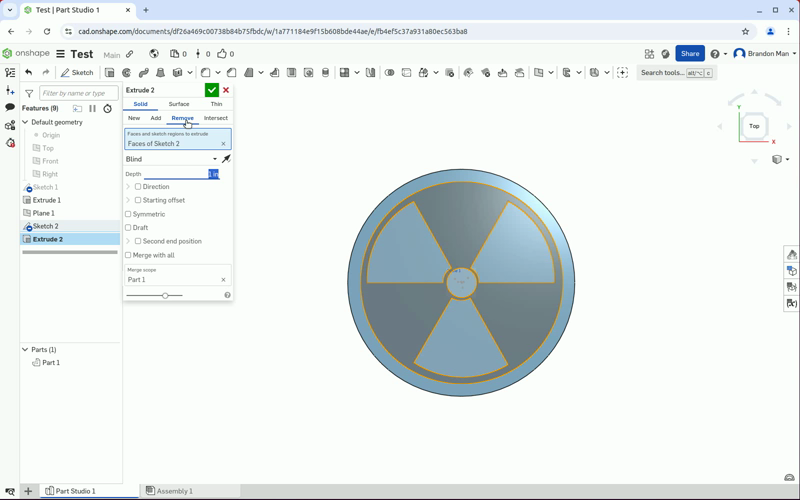
text(4.333)
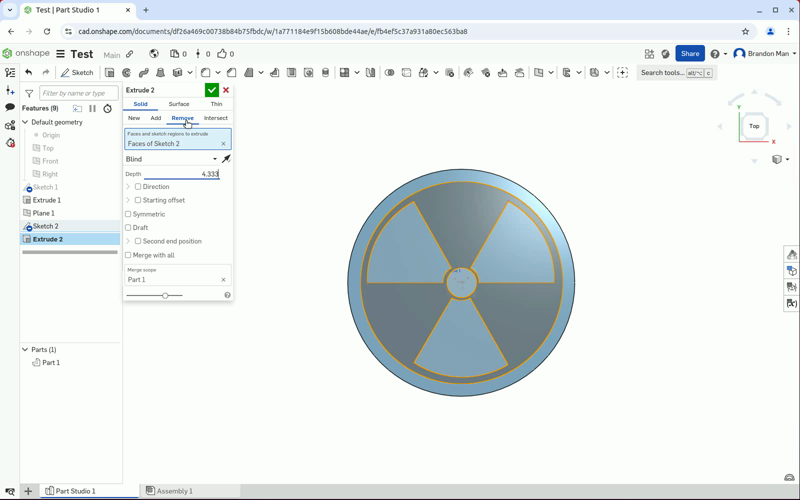
key(tab, 6)
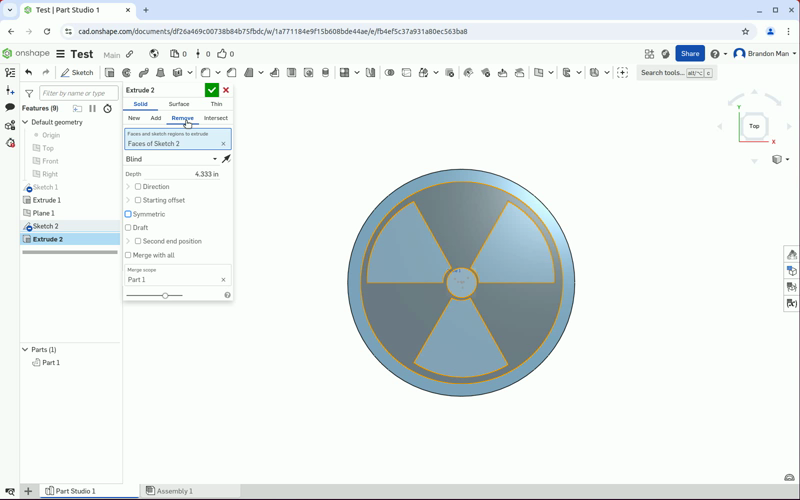
key(space)
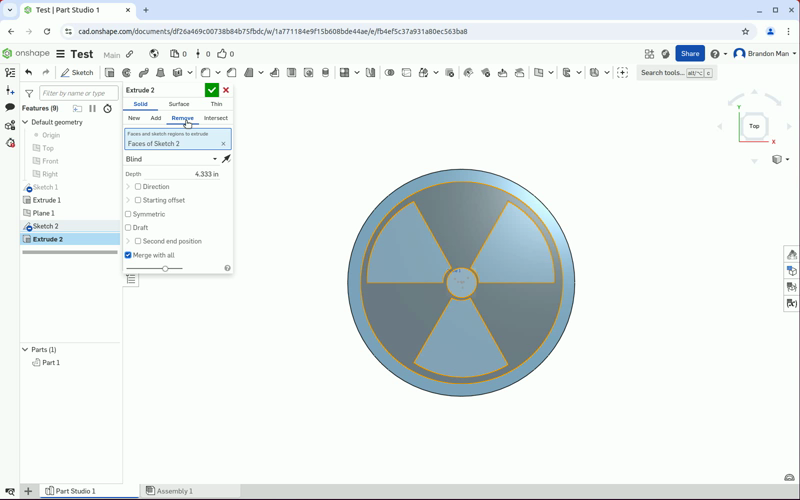
key(enter)
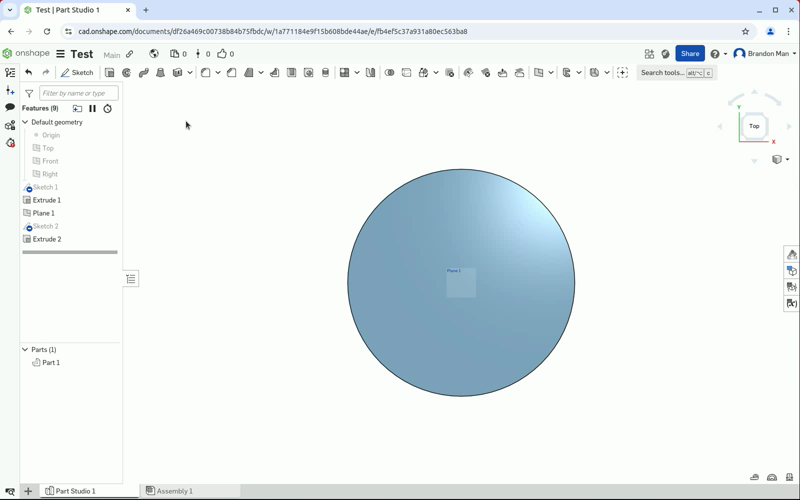
key(shift+h)
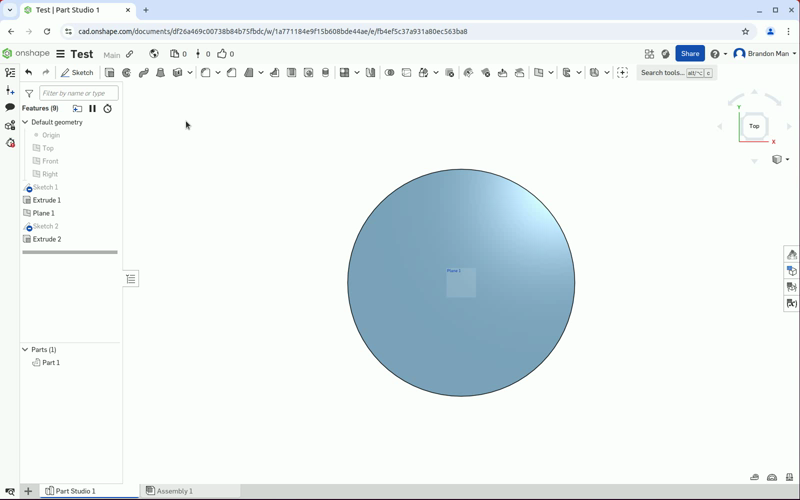
key(shift+h)
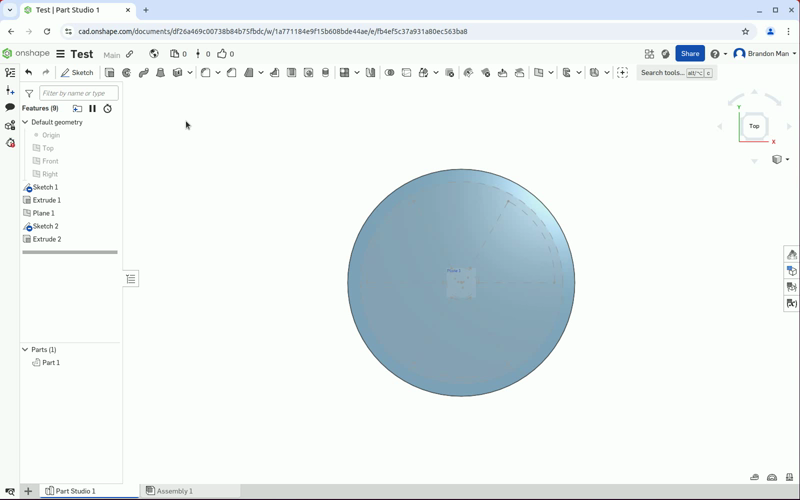
key(shift+7)
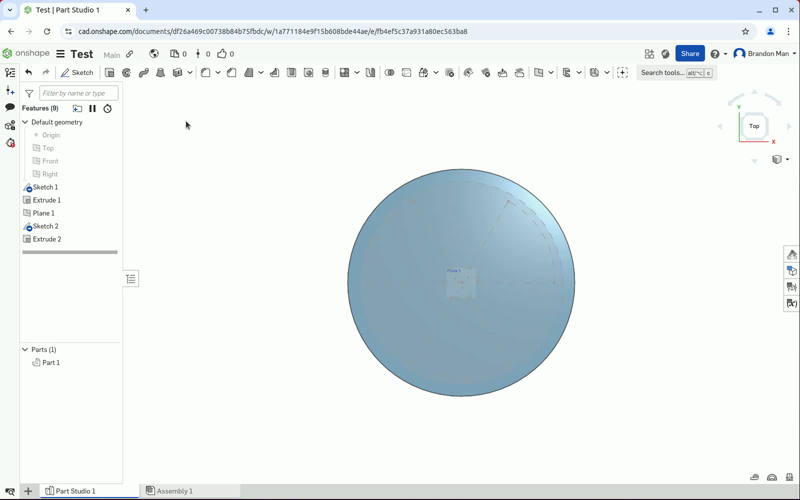
key(up, 3)
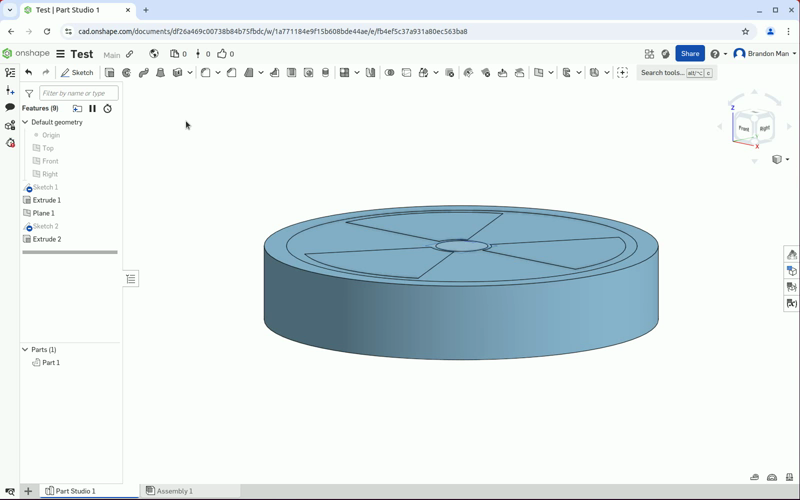
key(left, 3)
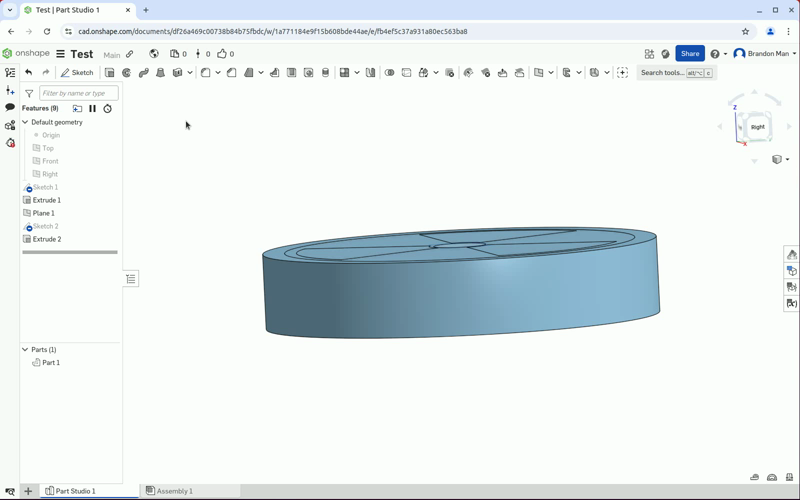
key(right, 3)
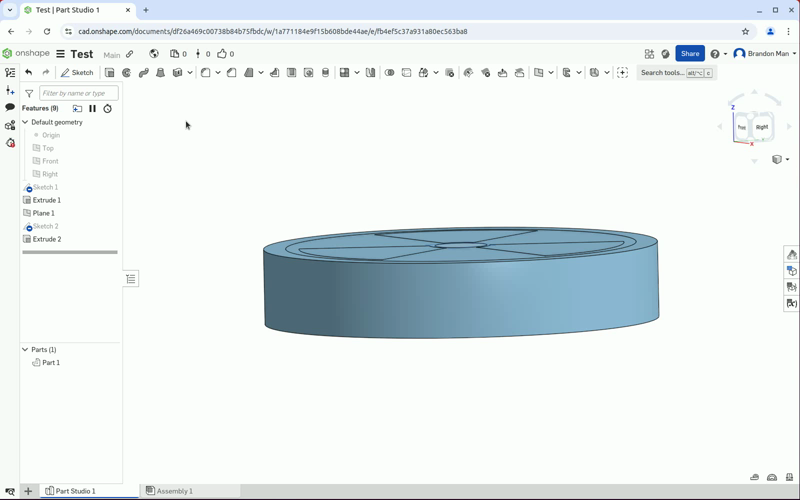
key(down, 3)
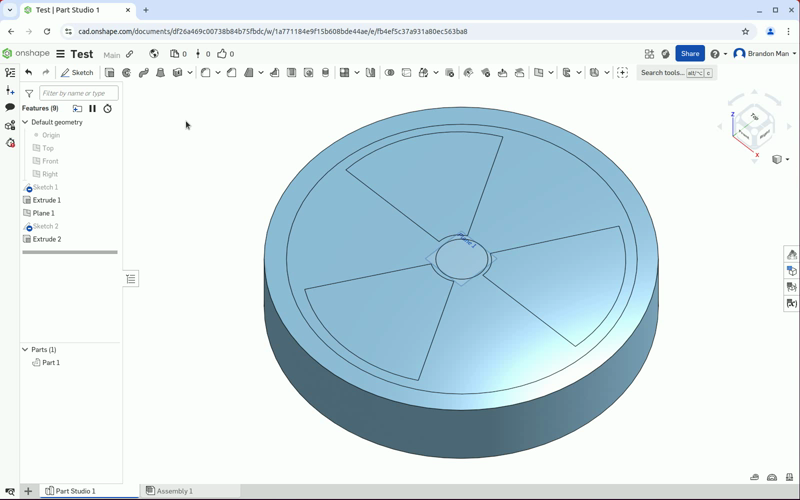
mouse_move(73, 189)
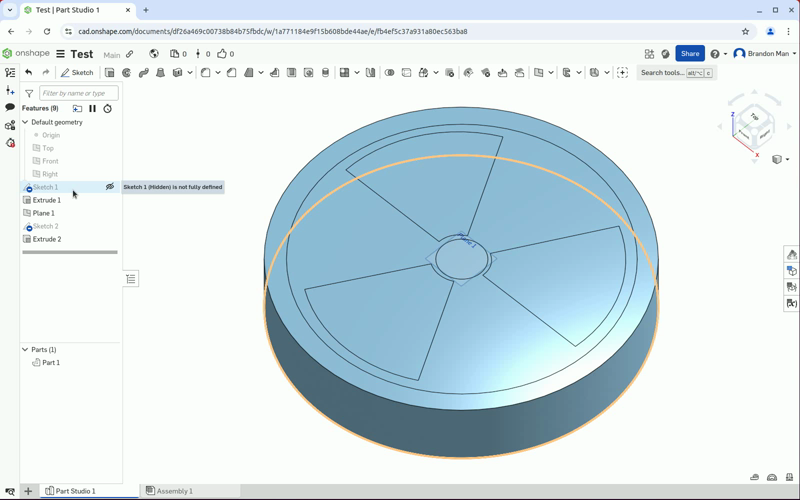
click(73, 189)